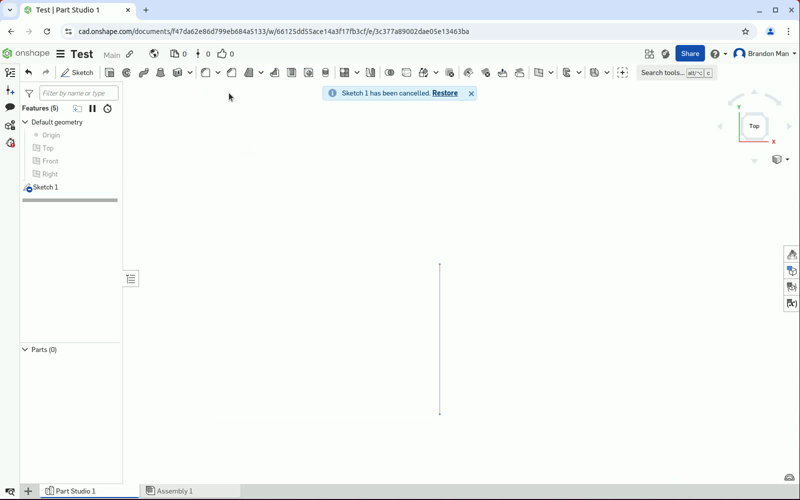
key(shift+h)
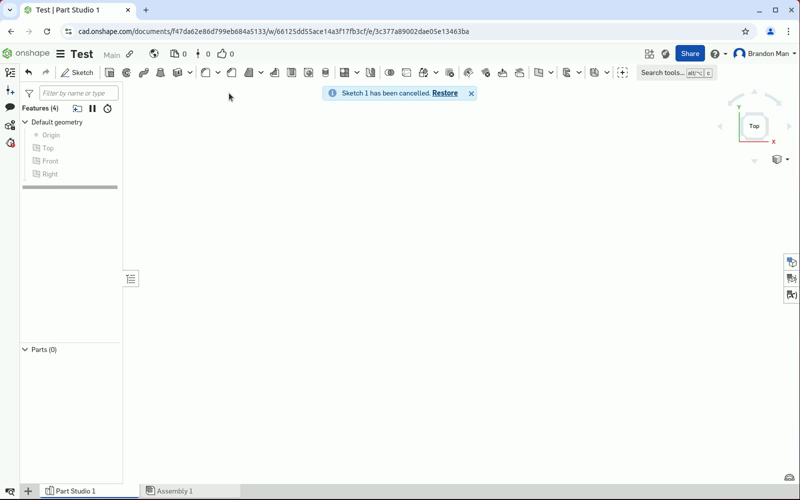
mouse_move(73, 352)
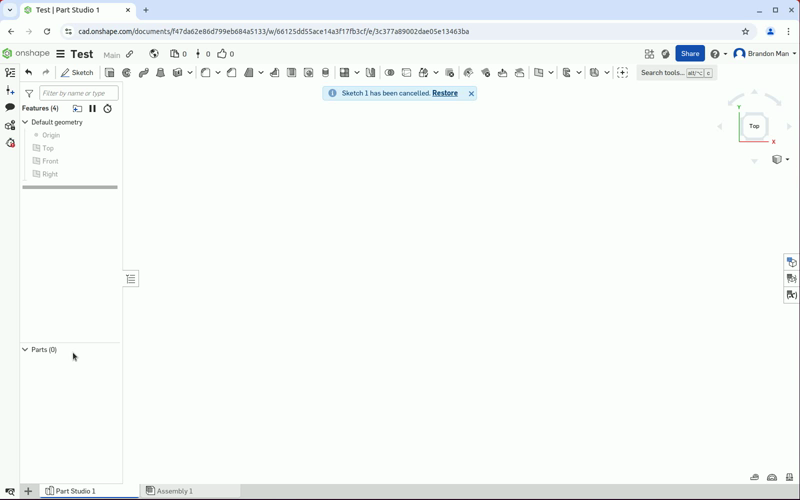
key(y)
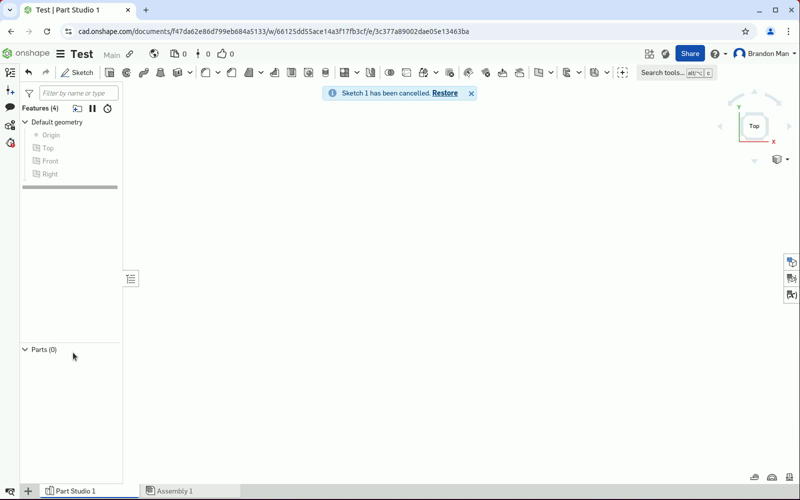
key(shift+p)
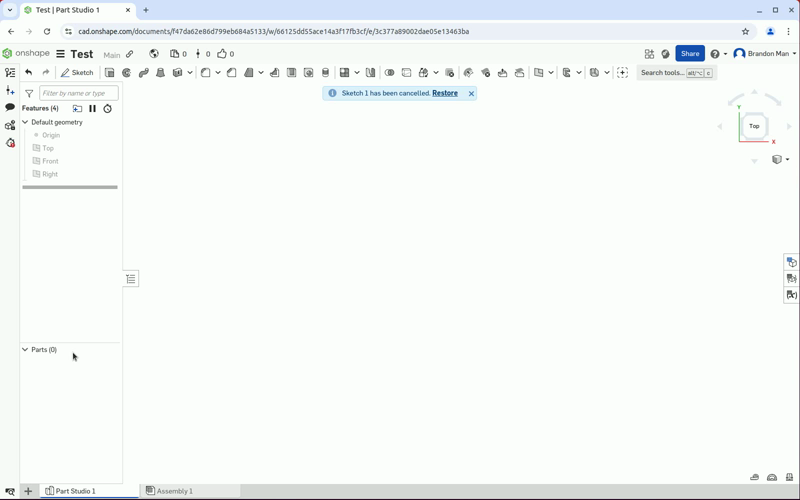
key(space)
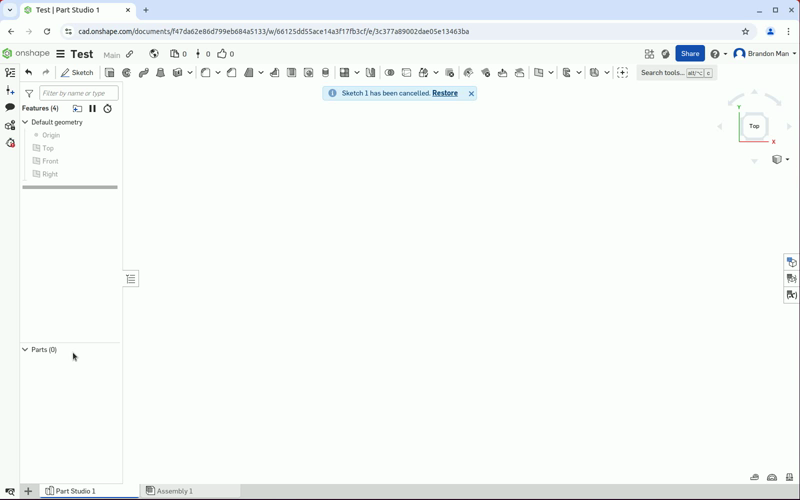
key_down(shift)
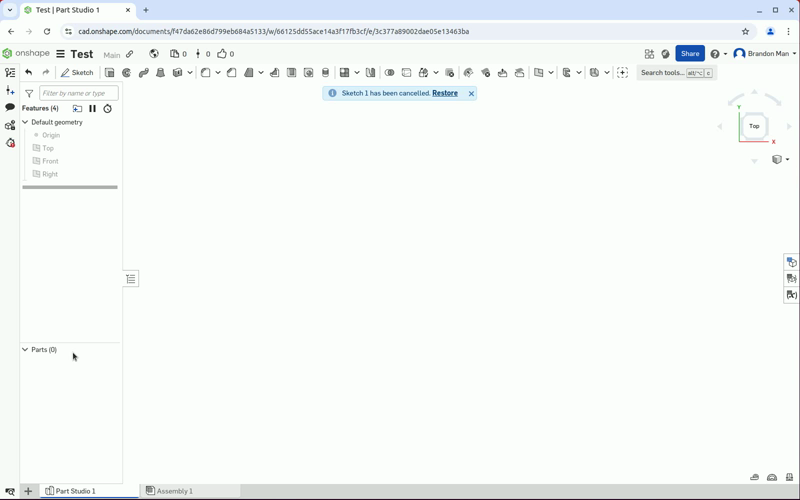
key(up)
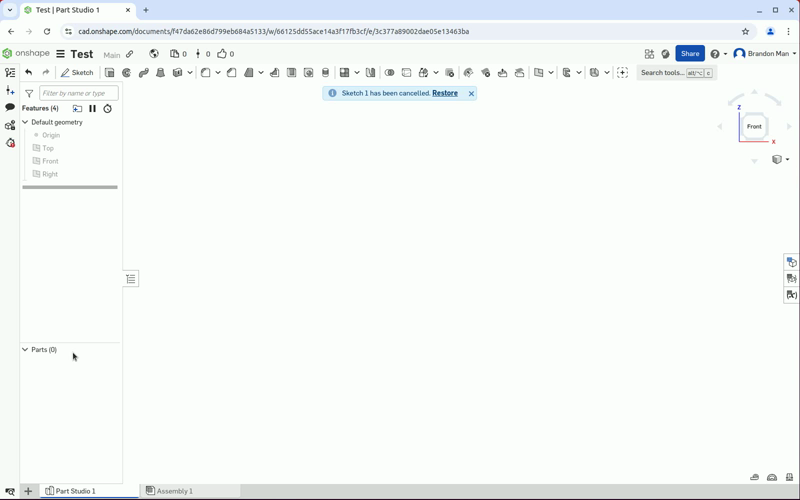
key_up(shift)
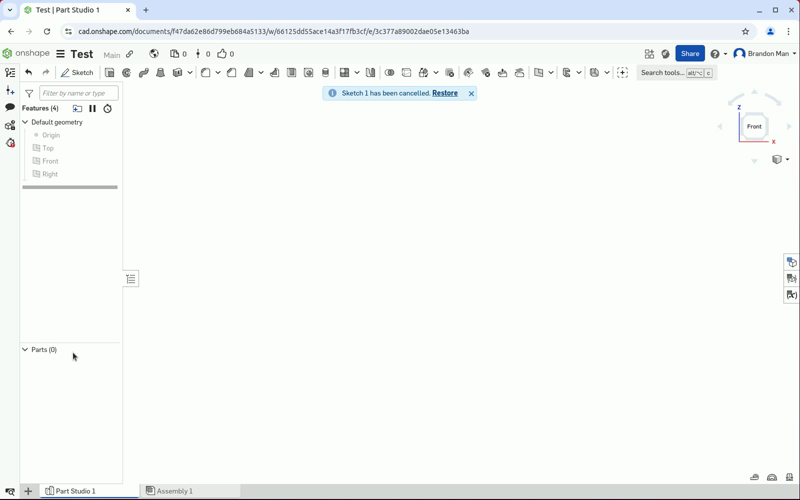
key(space)
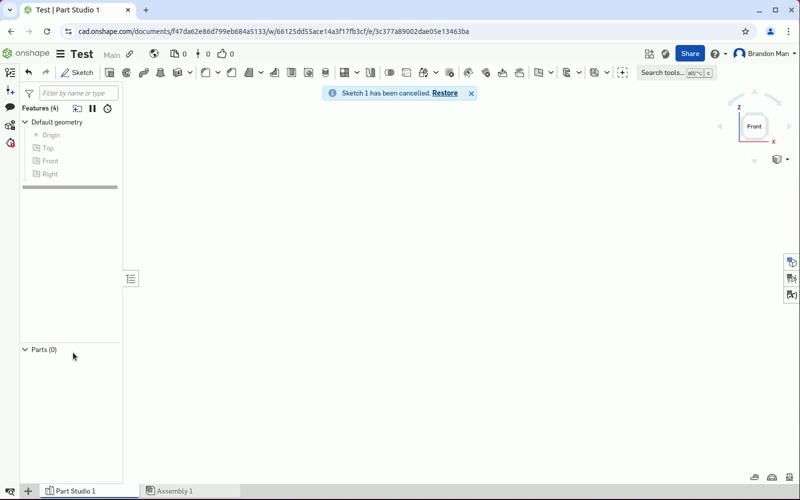
key_down(shift)
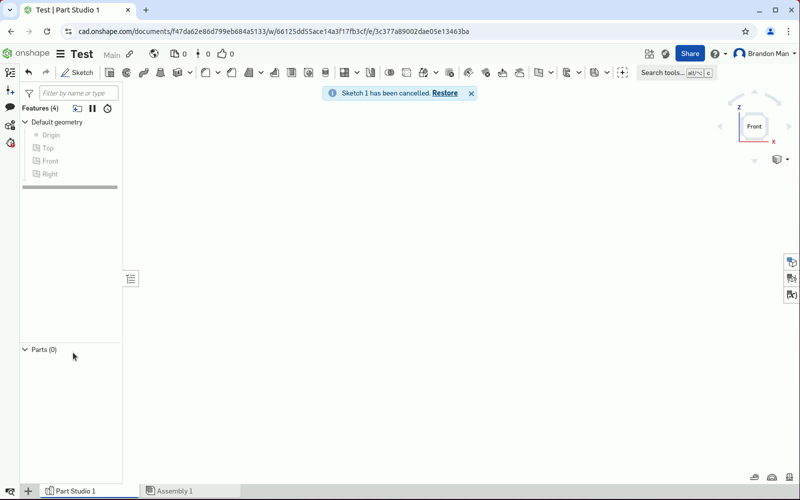
key(left)
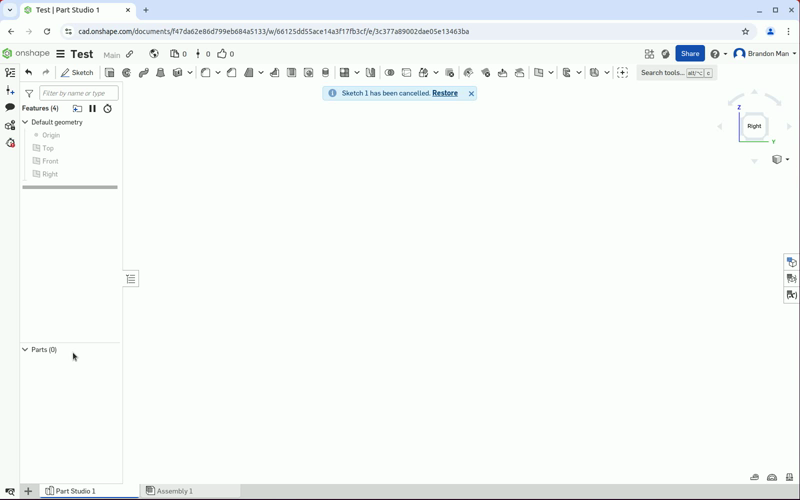
key_up(shift)
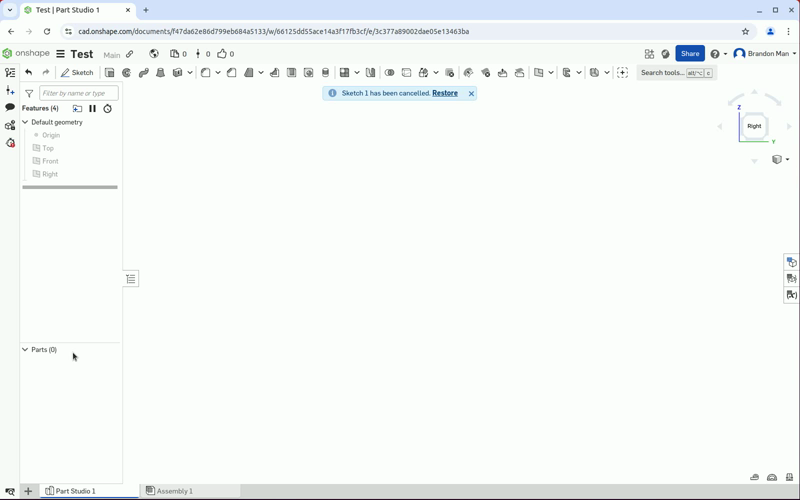
mouse_move(73, 352)
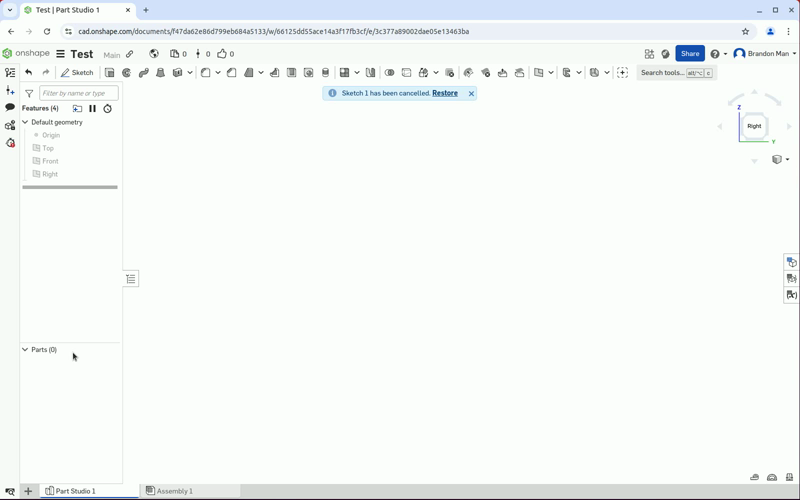
key(shift+y)
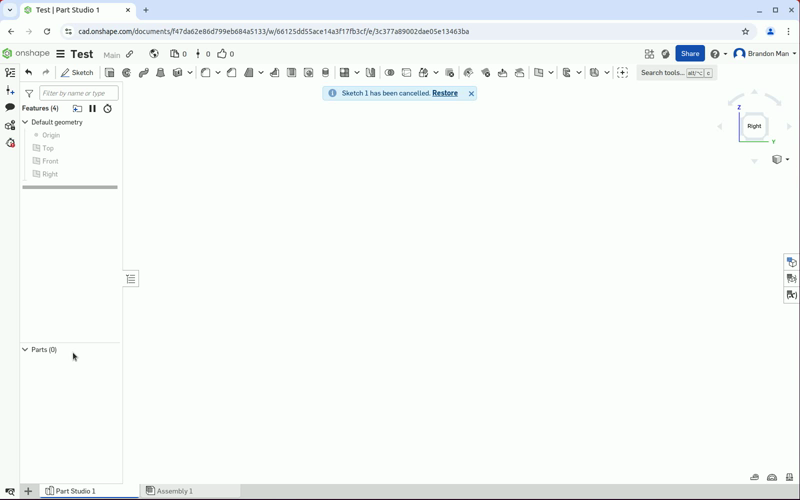
key(shift+s)
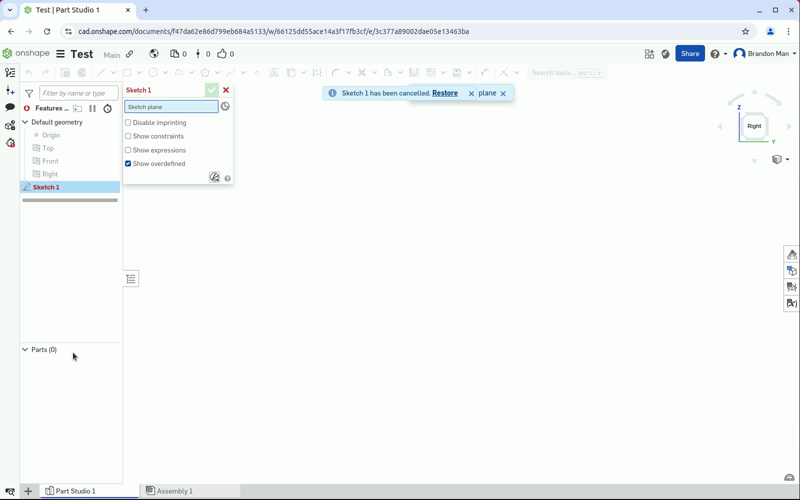
mouse_move(73, 176)
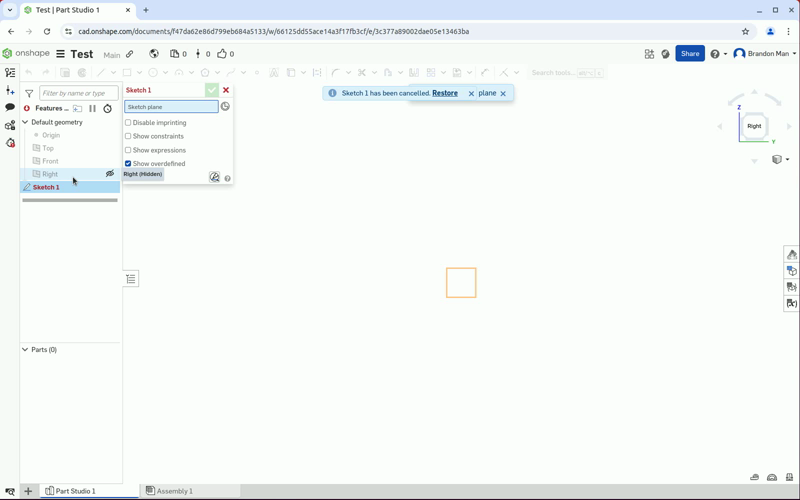
click(73, 176)
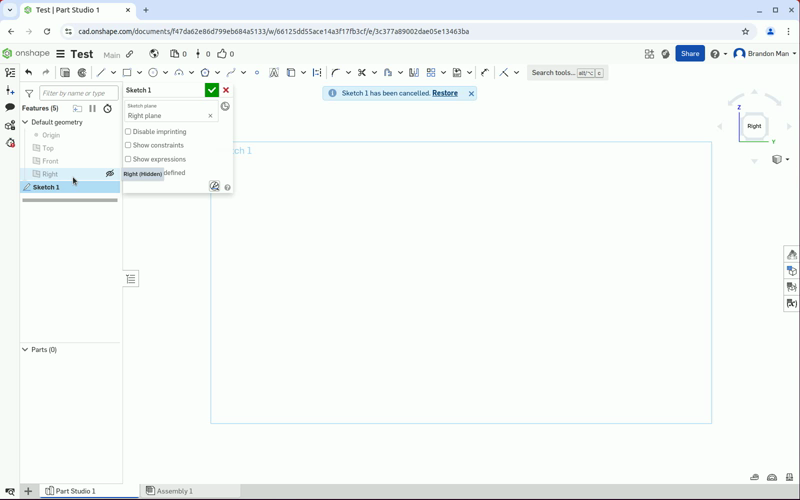
mouse_move(73, 352)
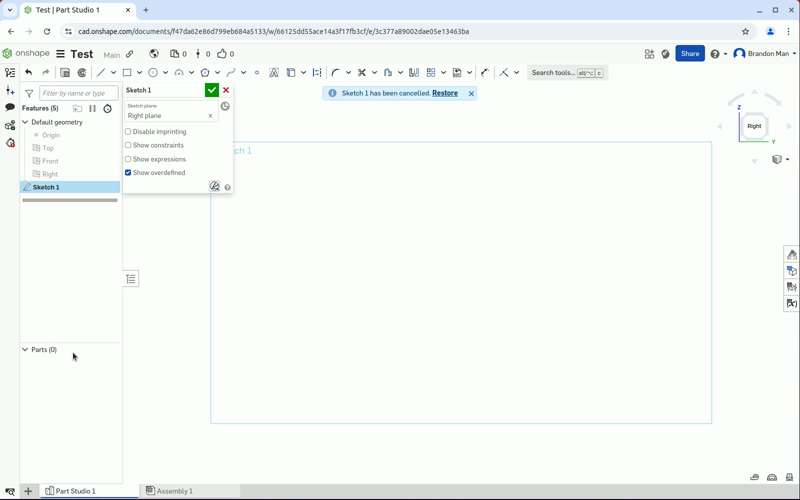
key(y)
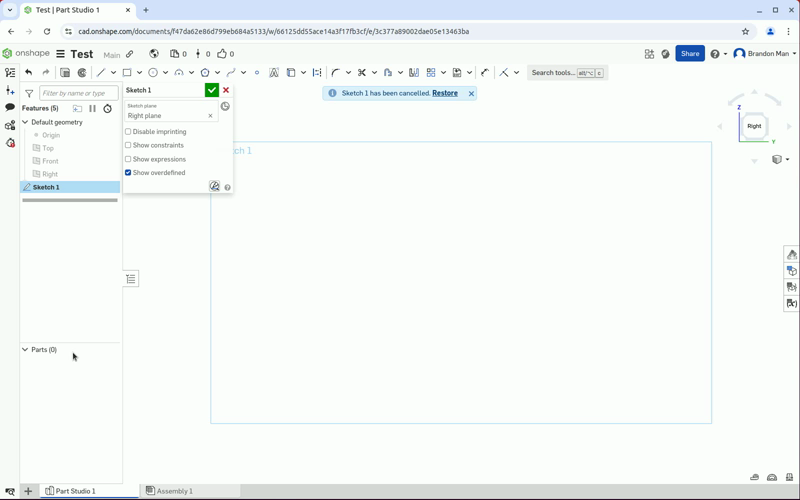
key(l)
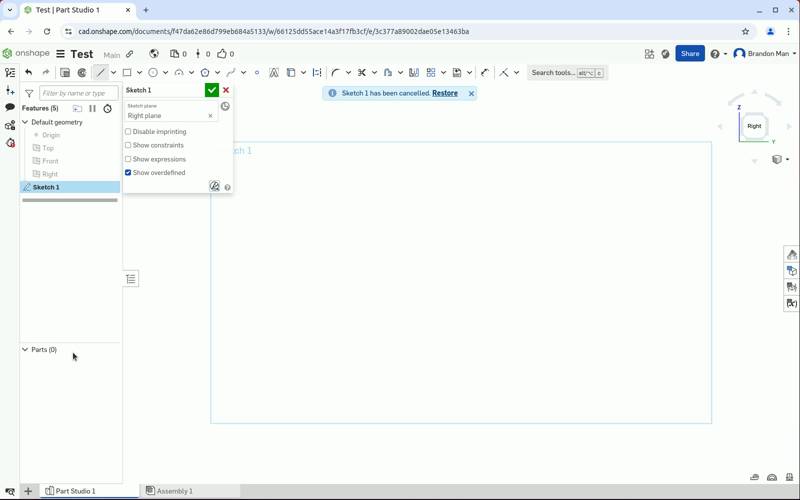
key_down(shift)
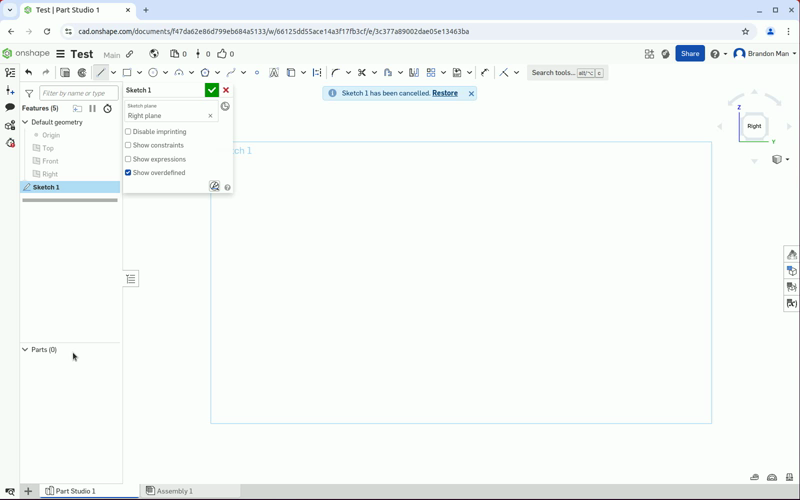
mouse_move(370, 268)
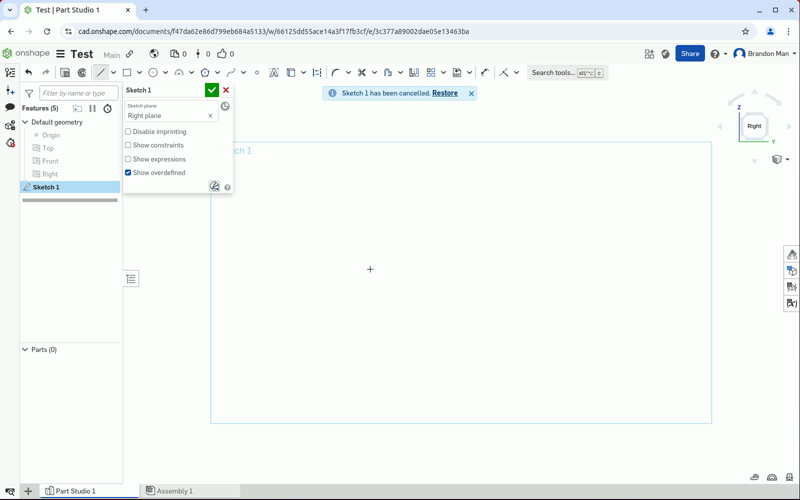
click(370, 268)
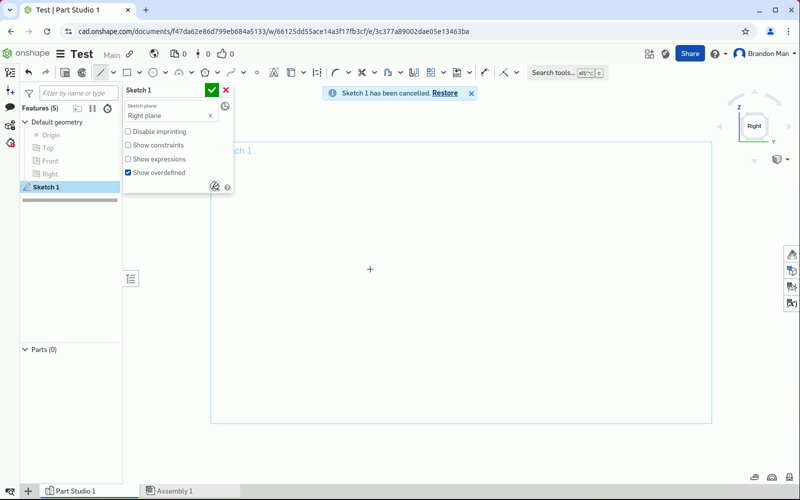
key_up(shift)
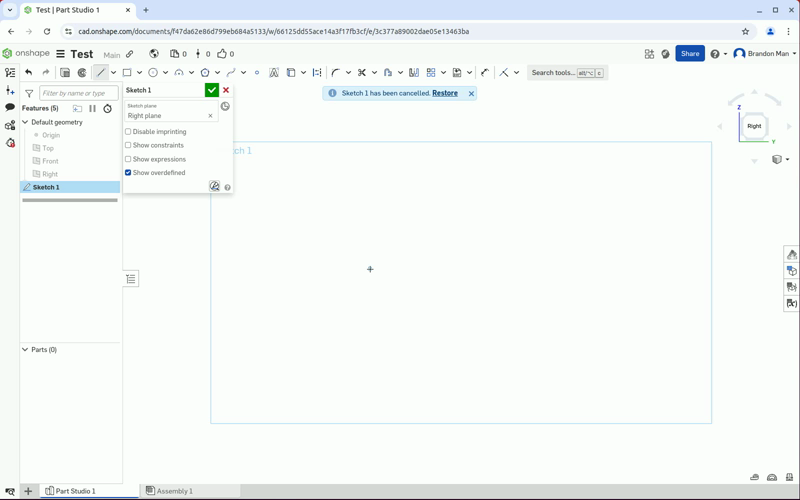
key_down(shift)
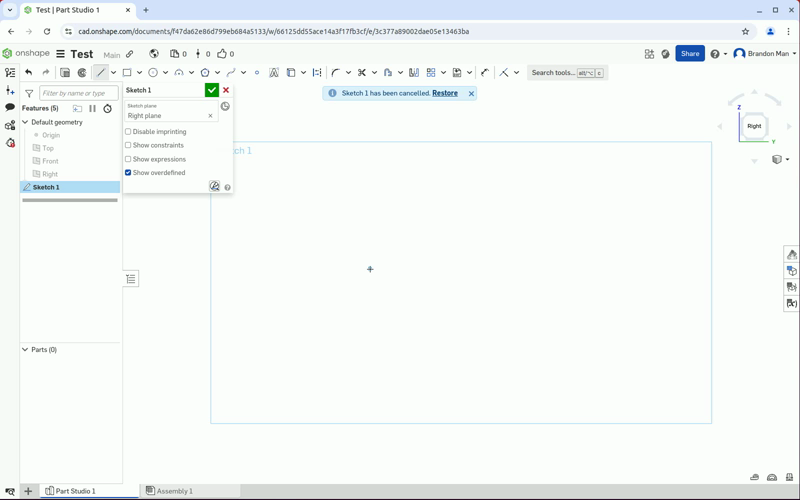
mouse_move(400, 268)
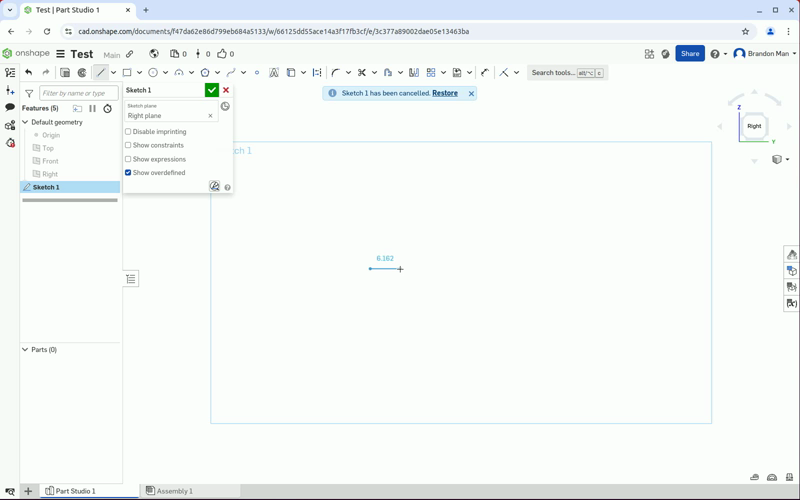
mouse_move(380, 268)
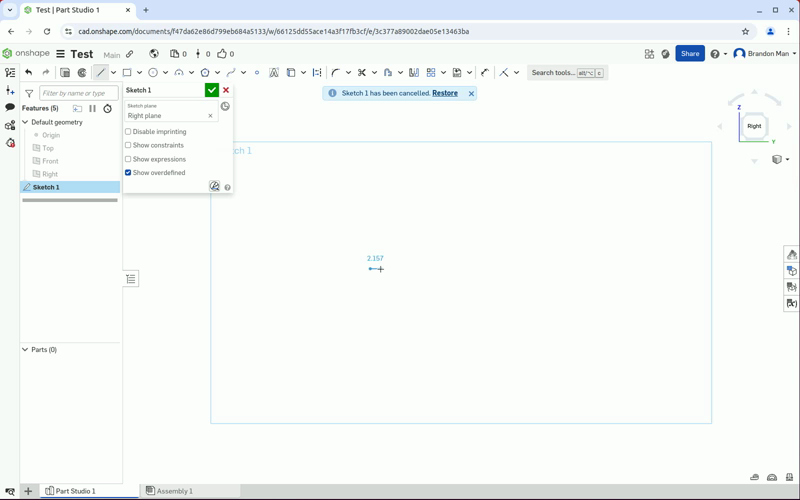
click(380, 268)
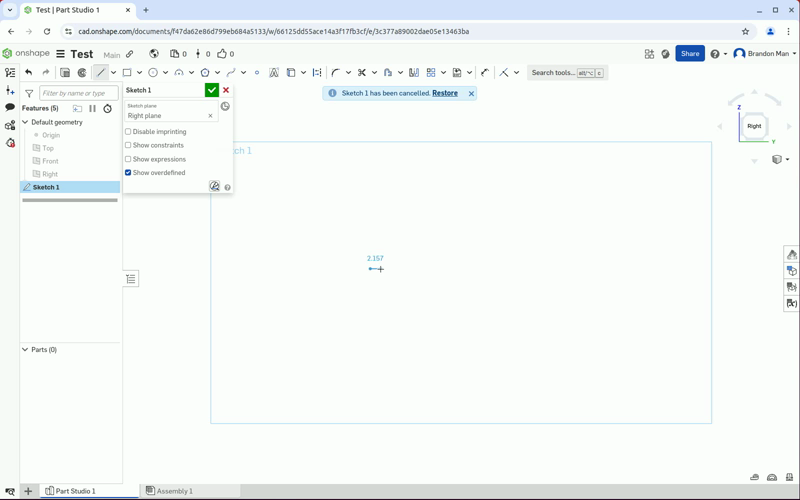
key_up(shift)
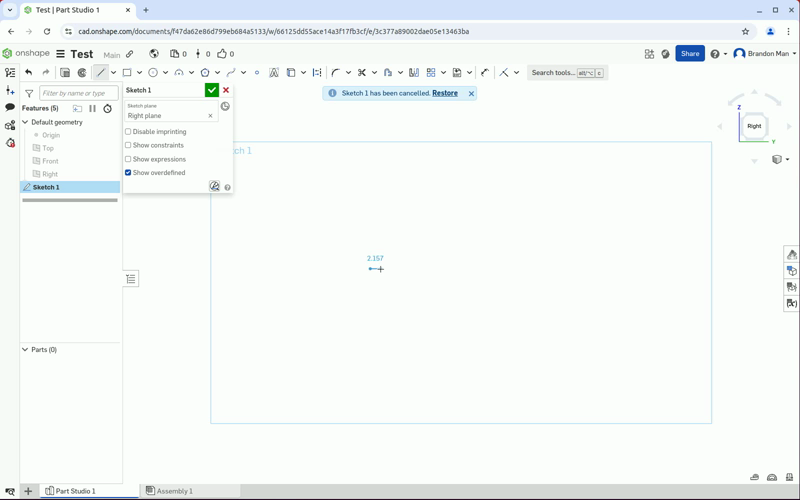
key_down(shift)
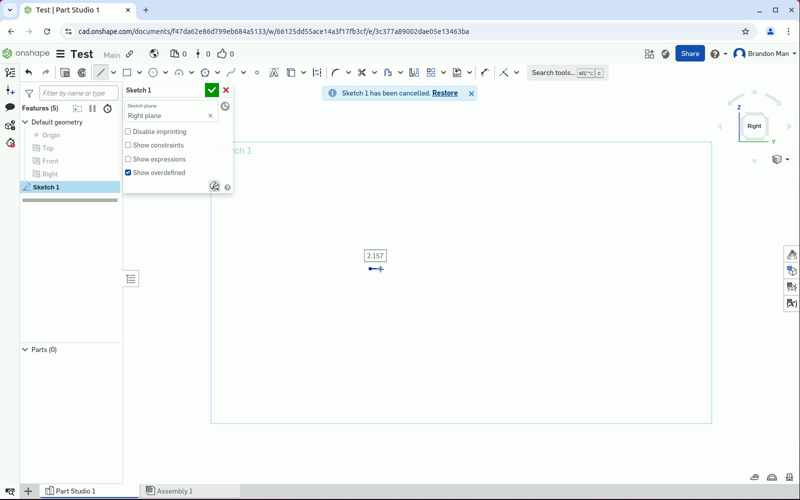
mouse_move(410, 268)
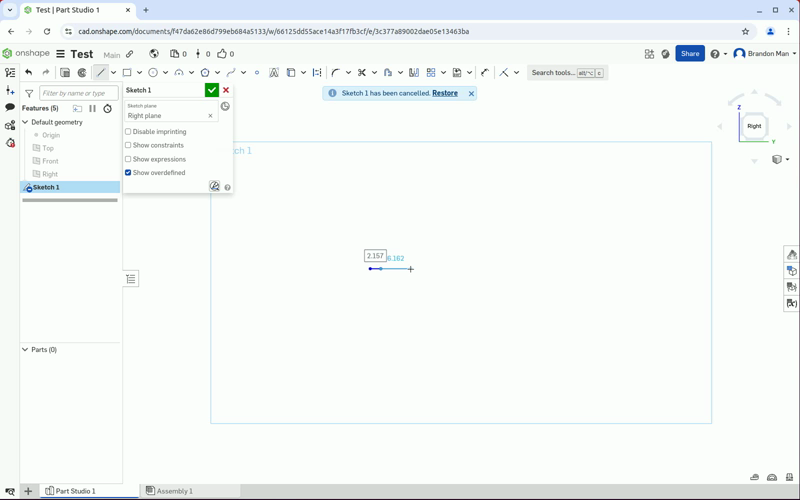
mouse_move(380, 282)
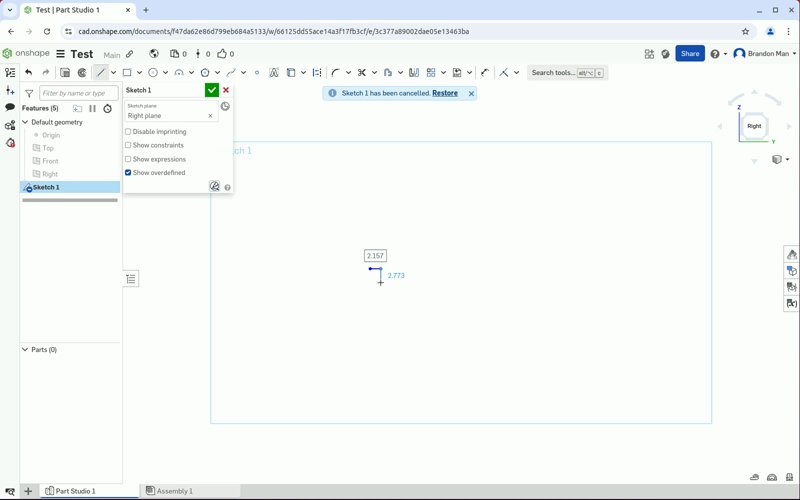
click(380, 282)
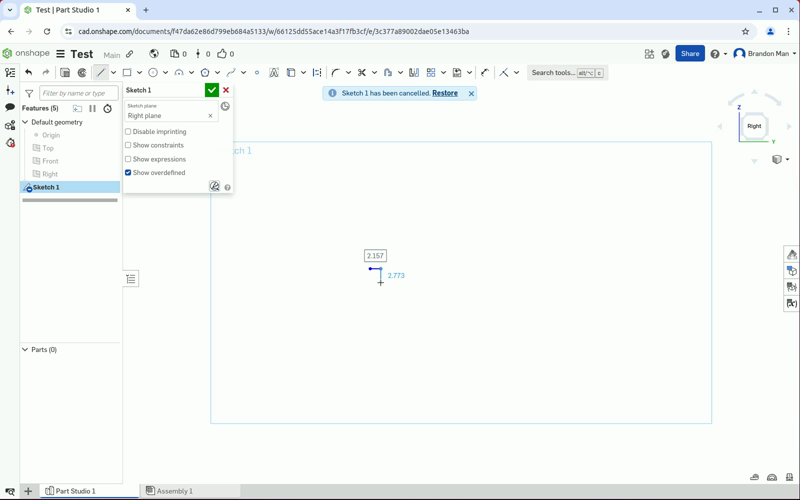
key_up(shift)
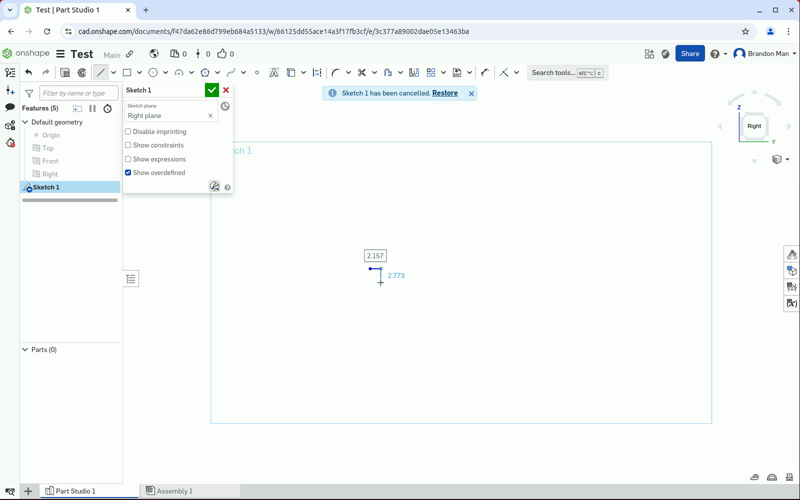
key_down(shift)
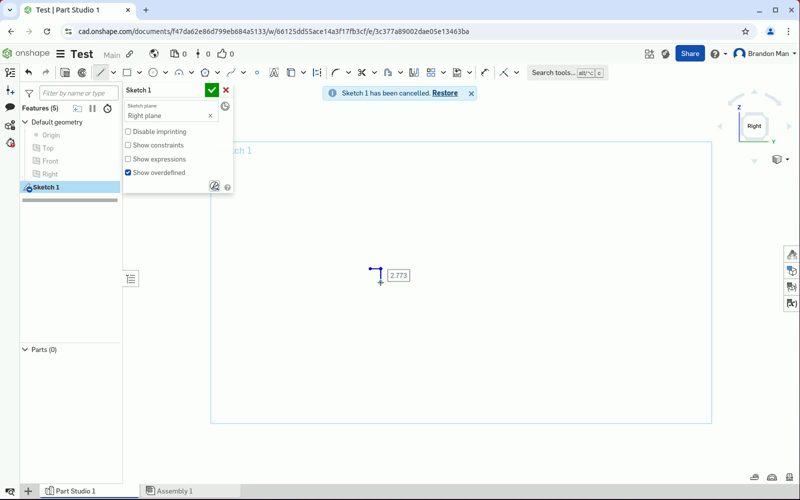
mouse_move(460, 282)
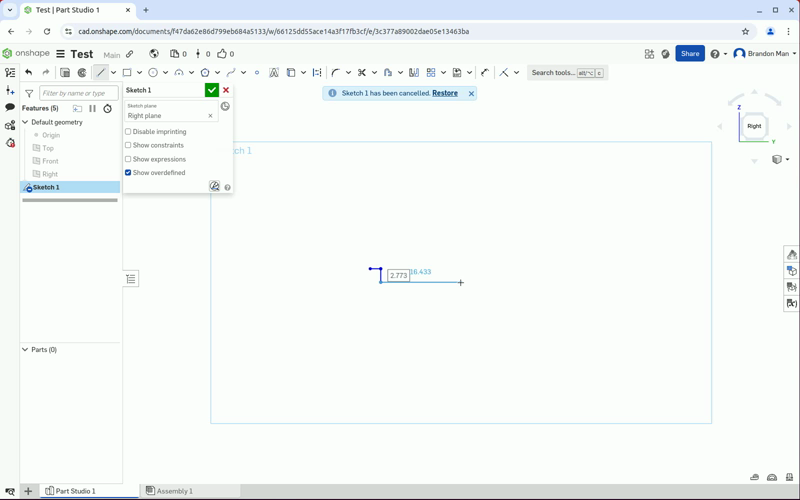
click(460, 282)
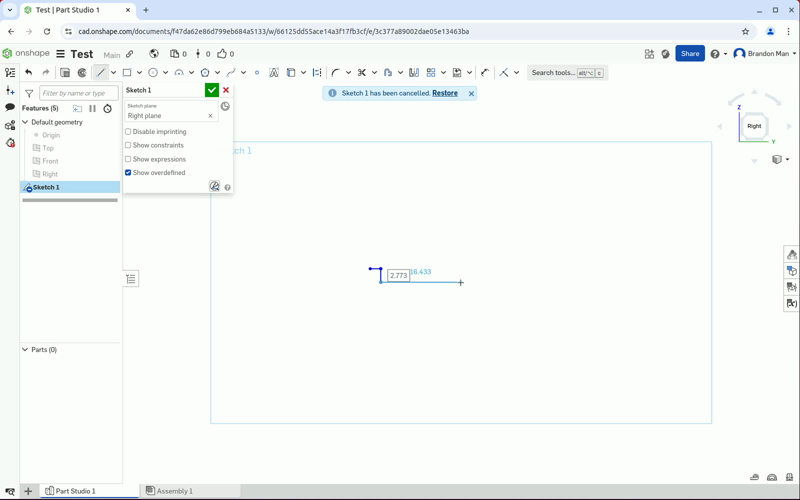
key_up(shift)
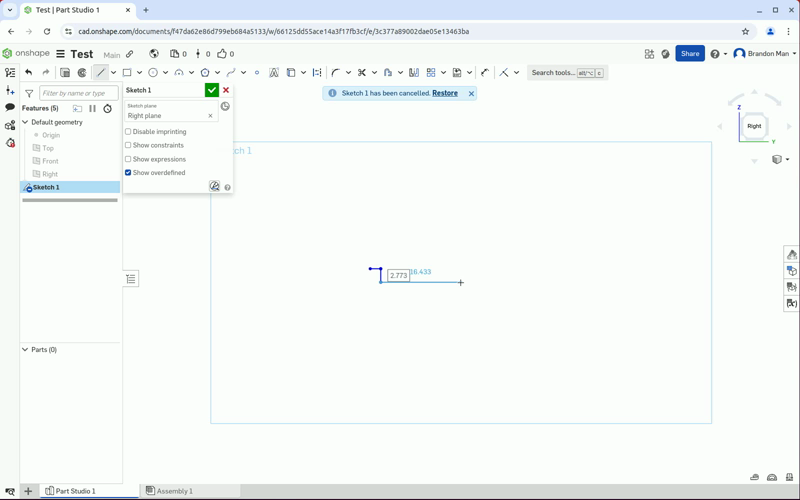
key_down(shift)
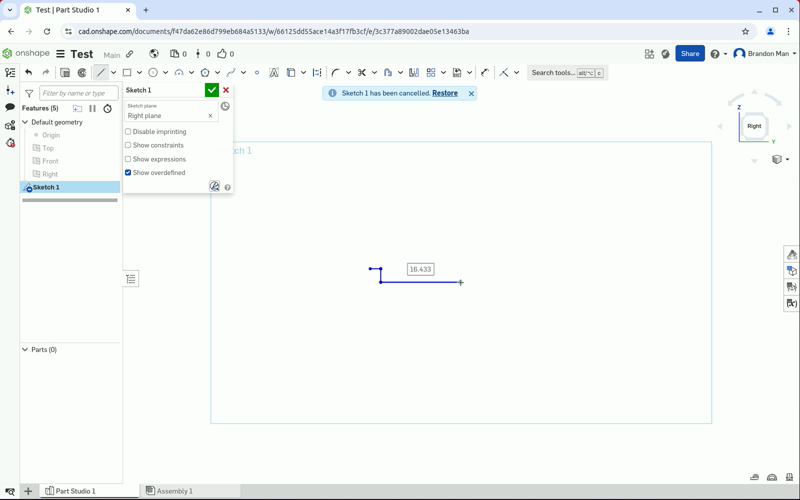
mouse_move(460, 170)
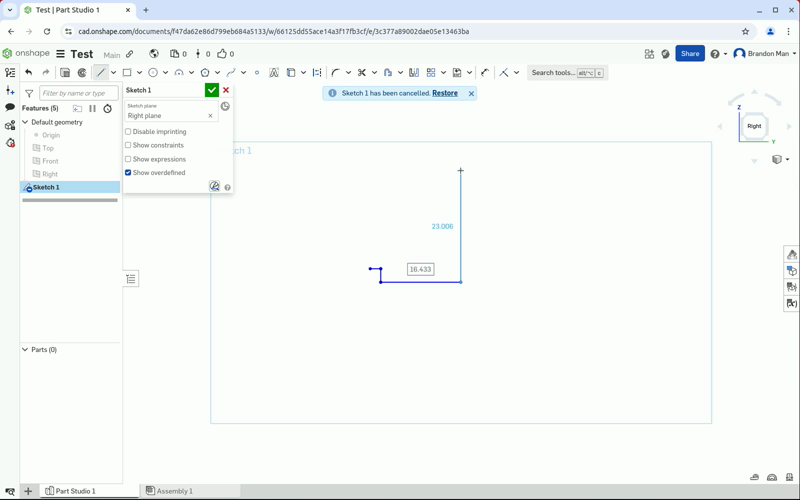
click(460, 170)
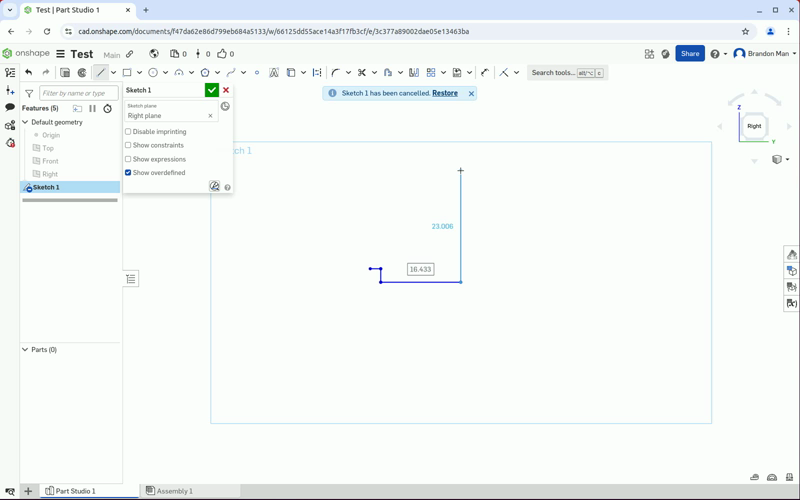
key_up(shift)
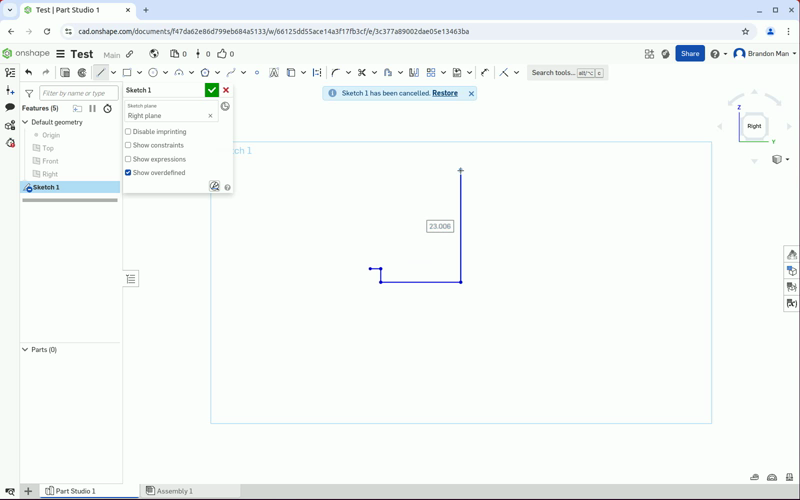
key_down(shift)
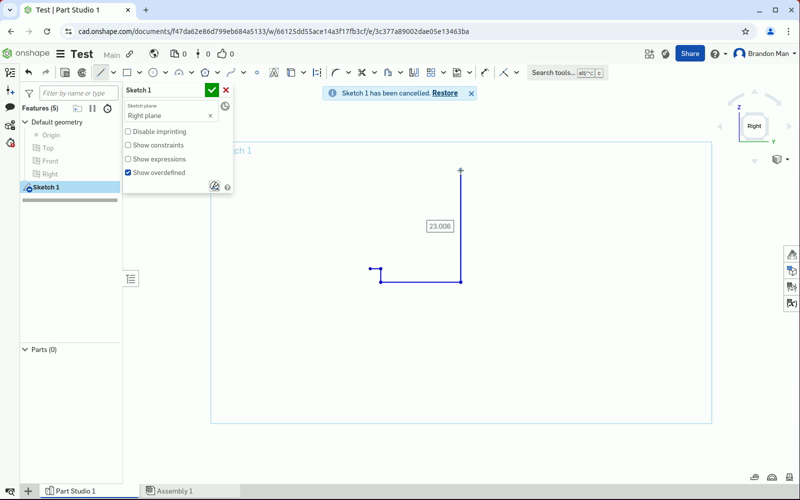
mouse_move(370, 170)
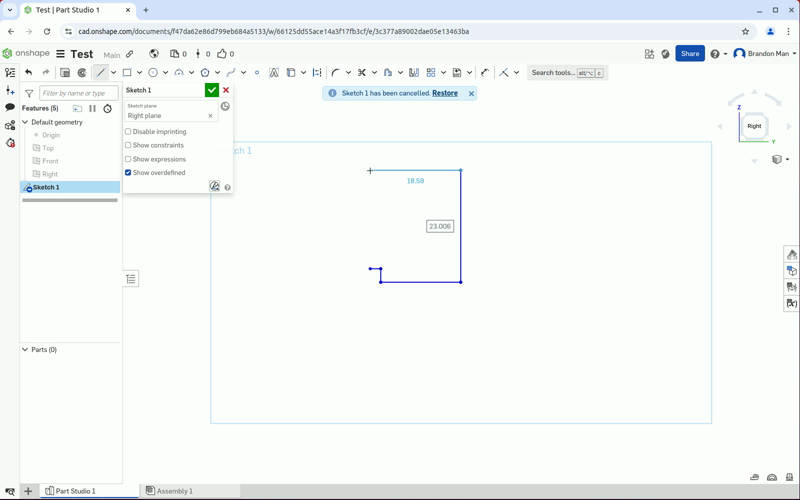
click(370, 170)
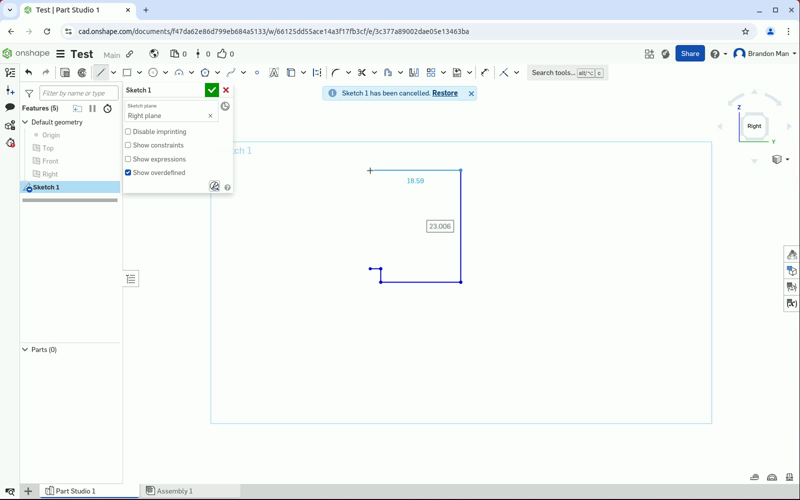
key_up(shift)
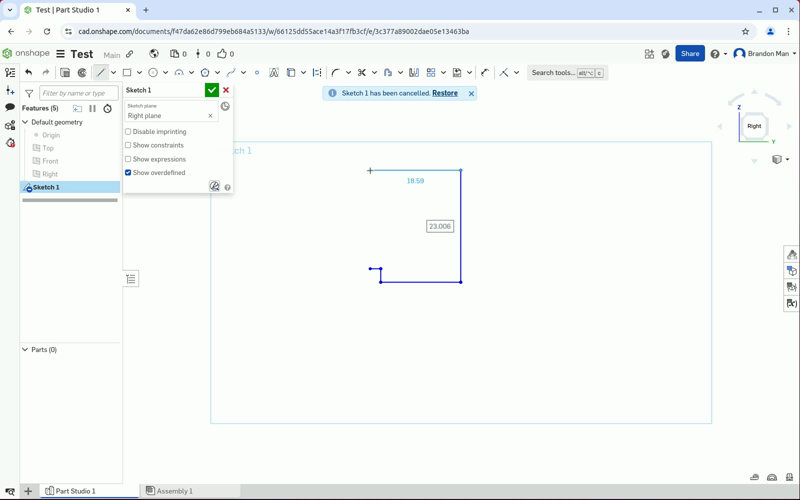
key_down(shift)
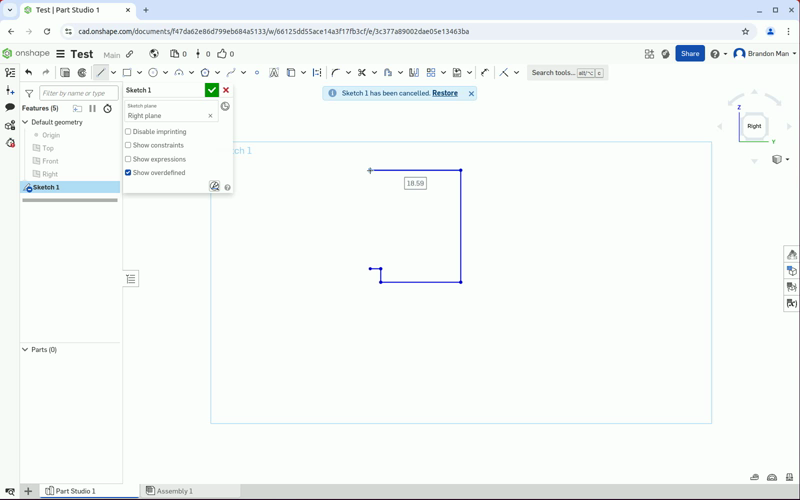
mouse_move(370, 268)
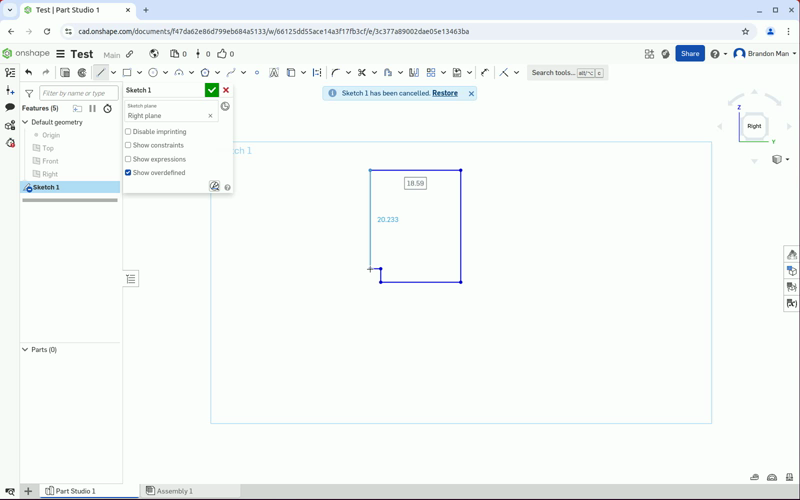
key_up(shift)
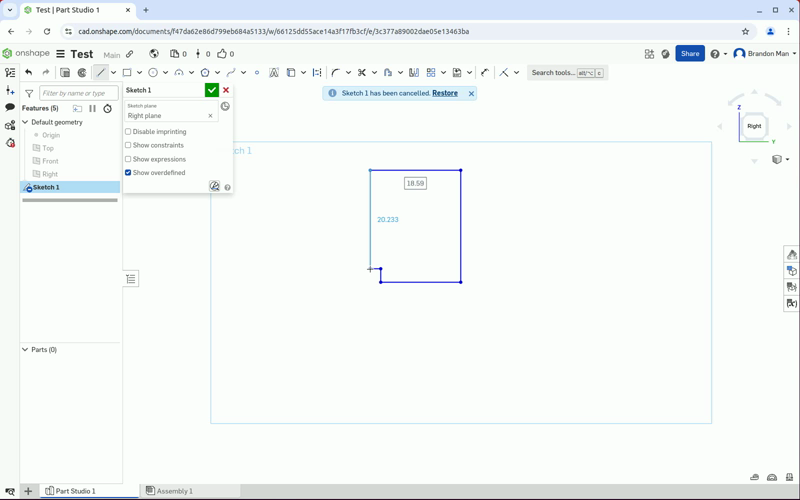
click(370, 268)
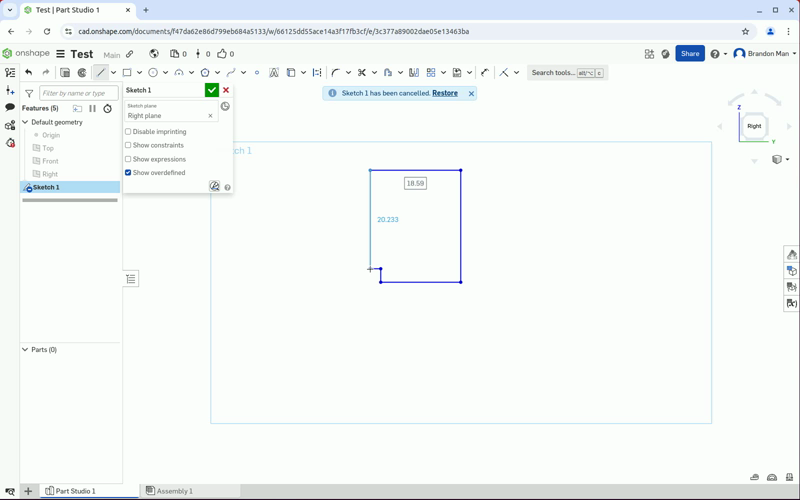
key(esc)
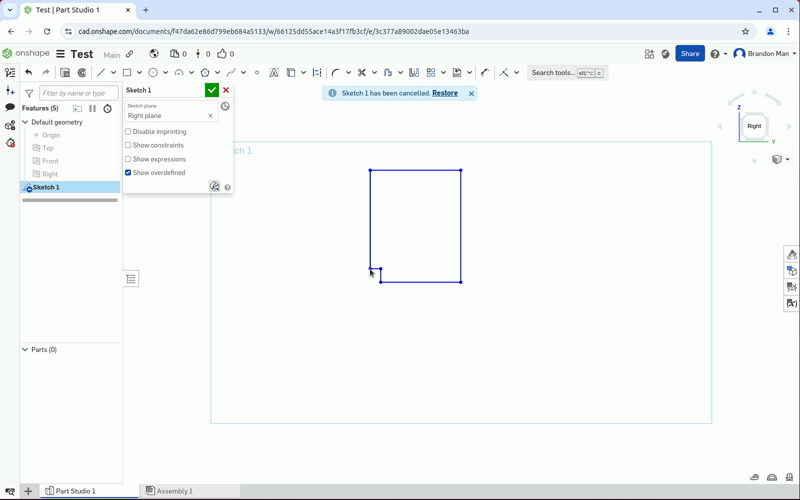
mouse_move(436, 265)
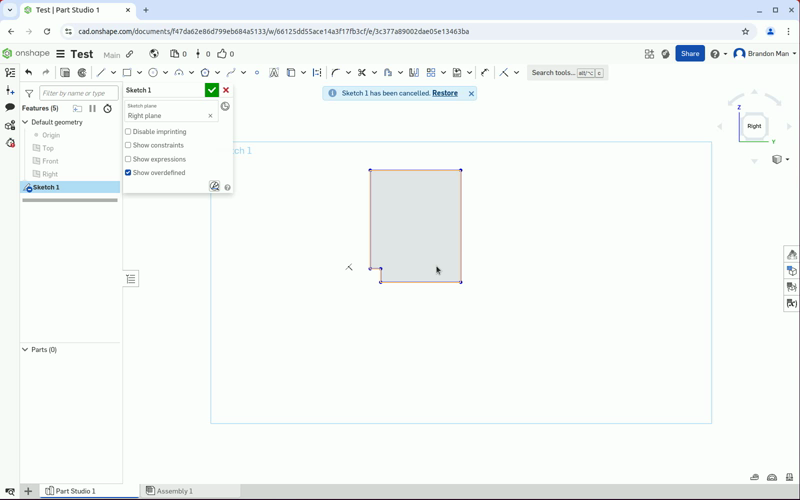
click(436, 265)
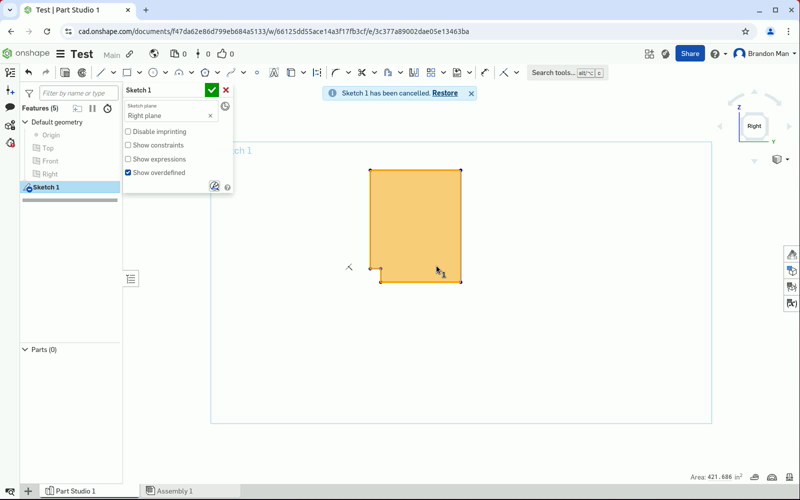
mouse_move(73, 352)
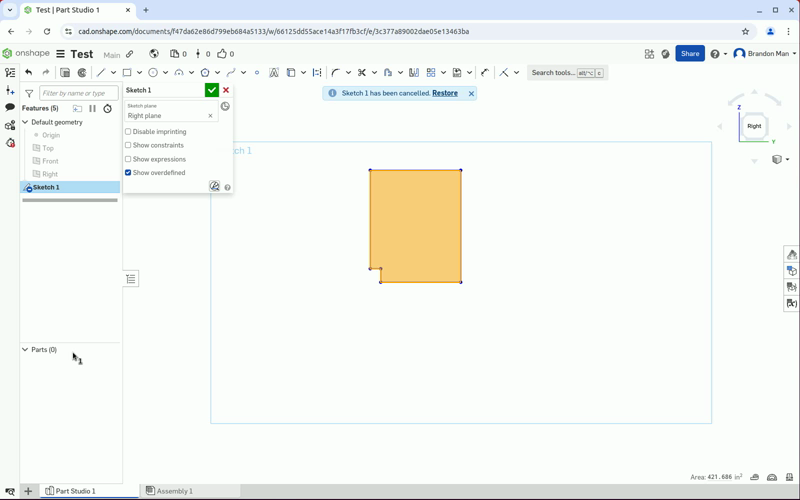
key(shift+y)
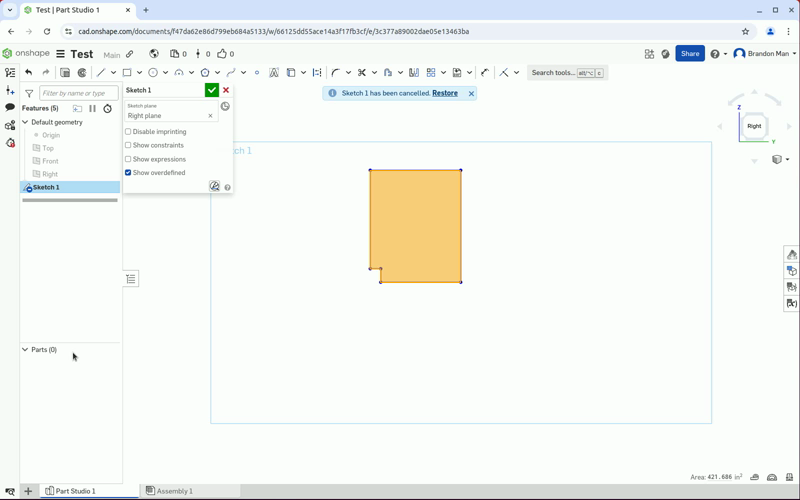
key(shift+e)
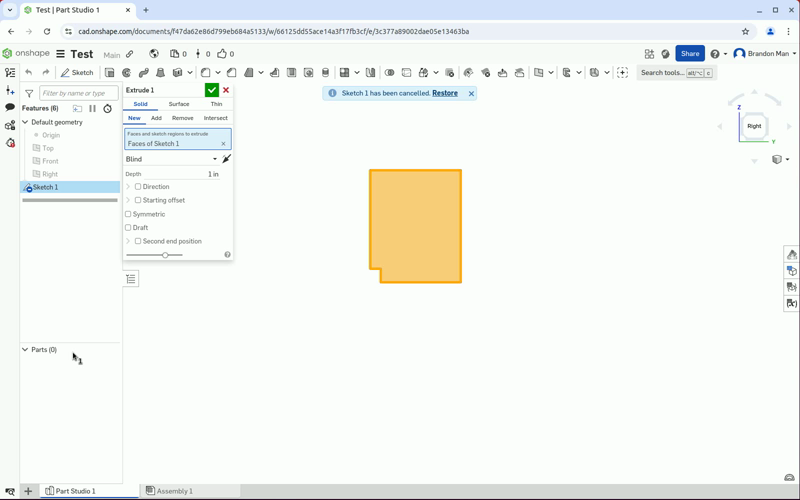
mouse_move(143, 106)
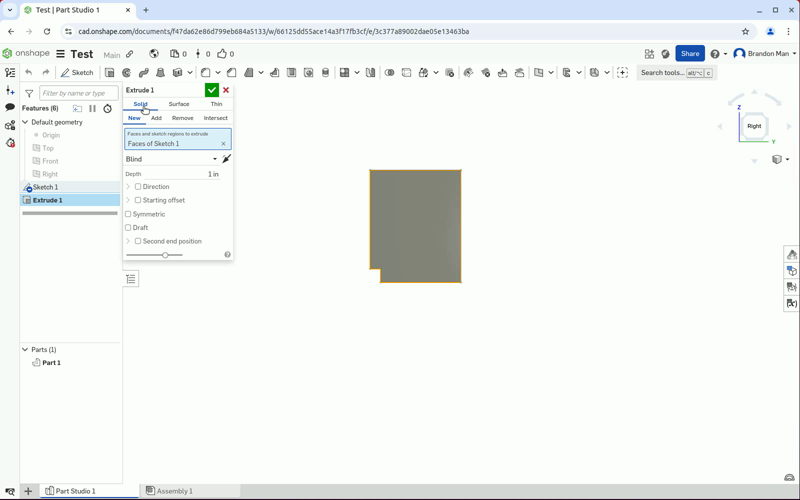
click(143, 106)
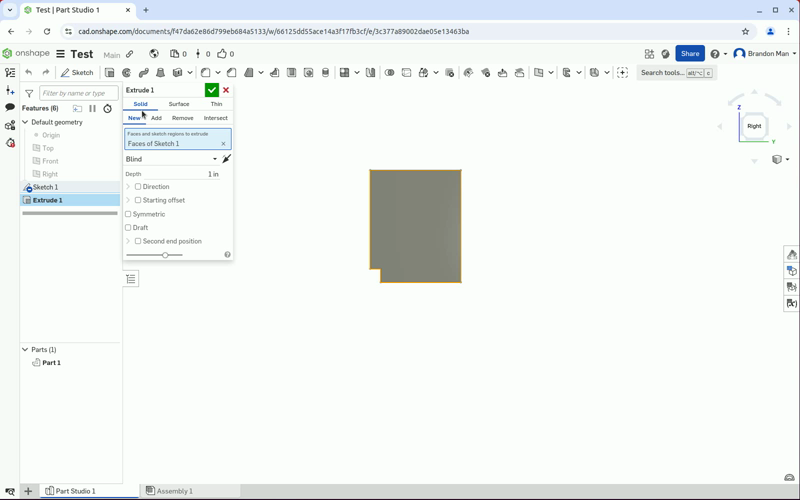
mouse_move(137, 120)
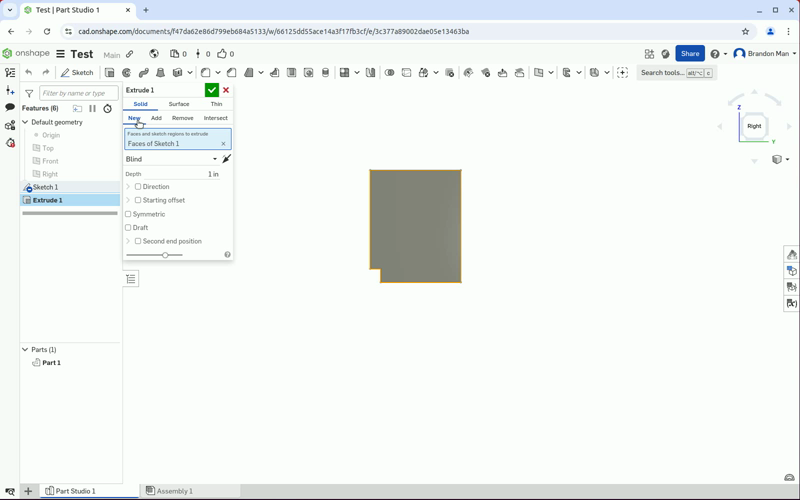
click(137, 120)
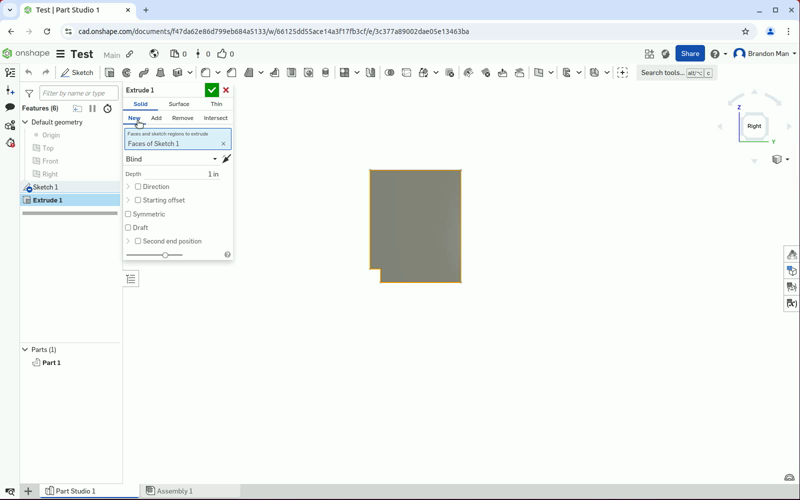
key(tab, 4)
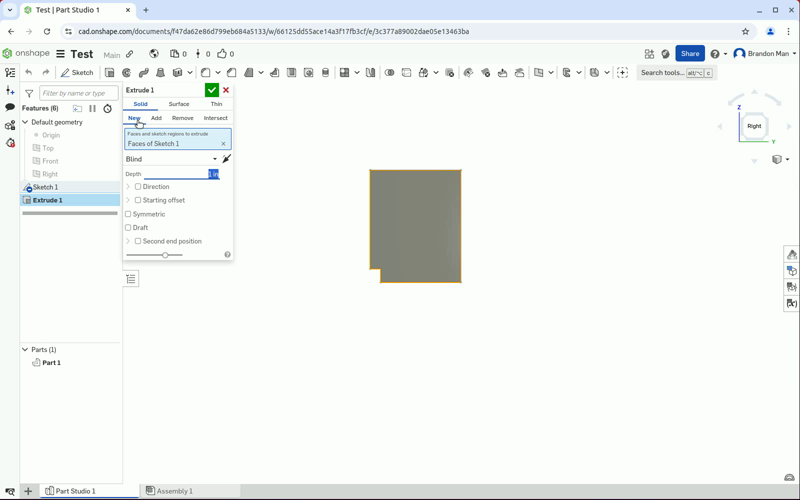
text(17.09)
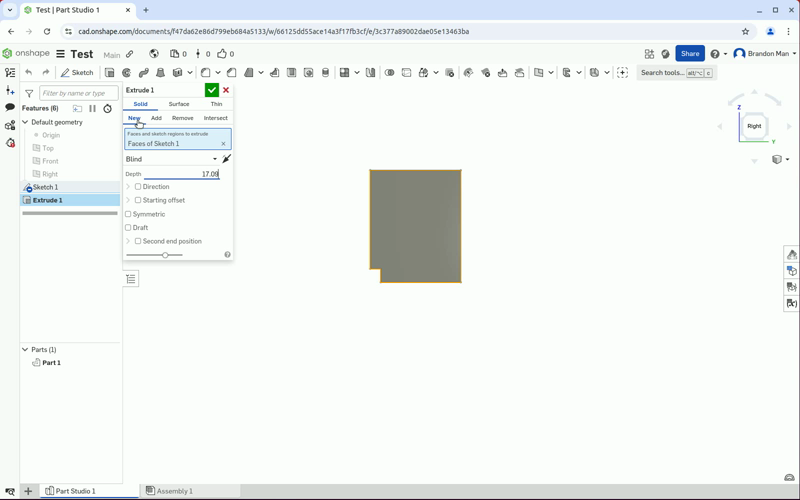
key(enter)
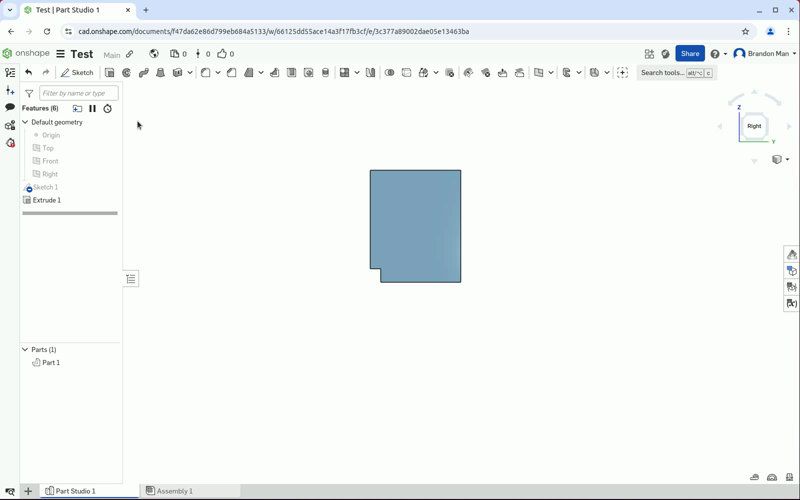
key(shift+h)
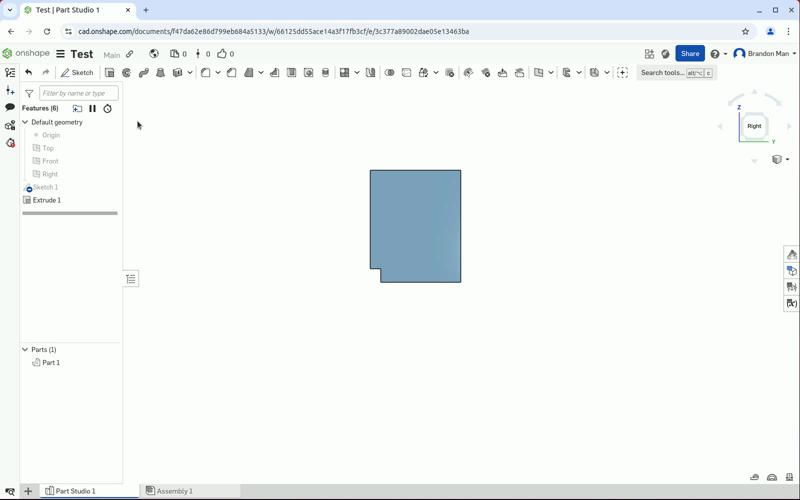
key(shift+h)
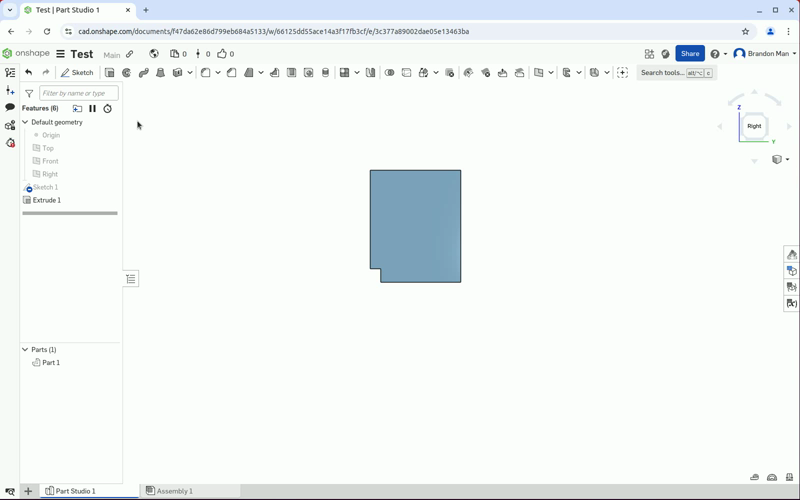
mouse_move(73, 189)
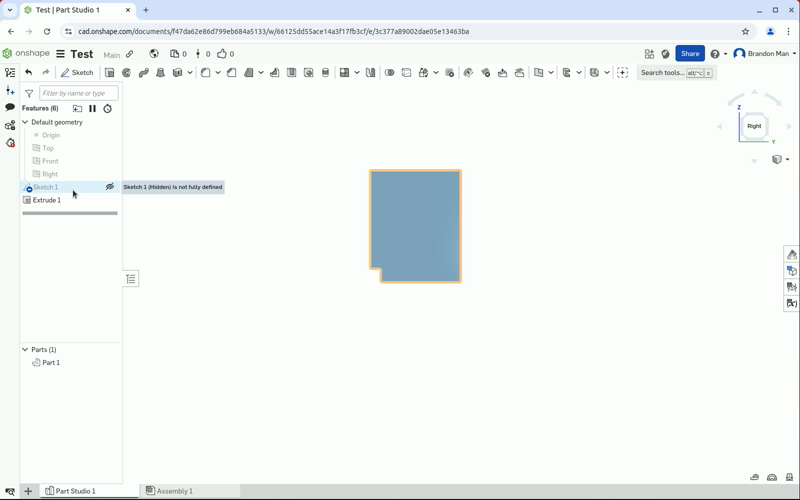
click(73, 189)
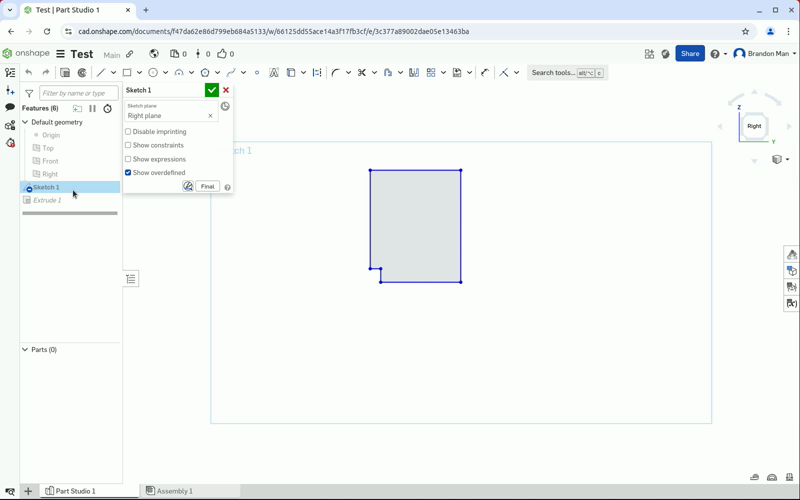
mouse_move(229, 92)
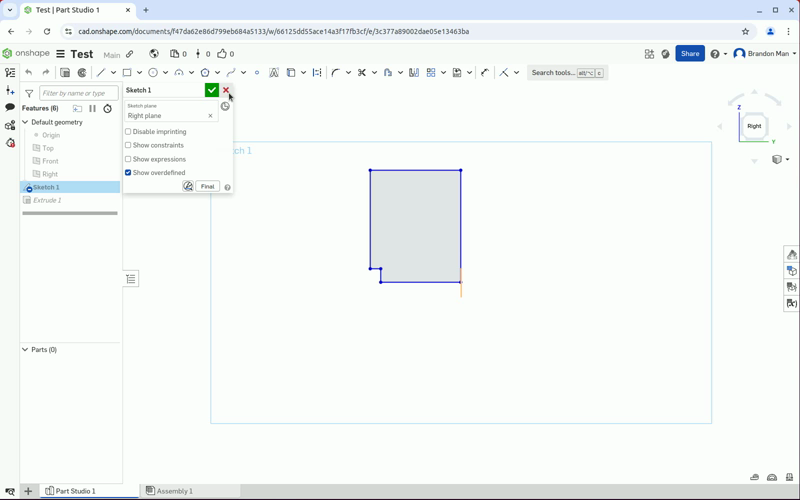
click(229, 92)
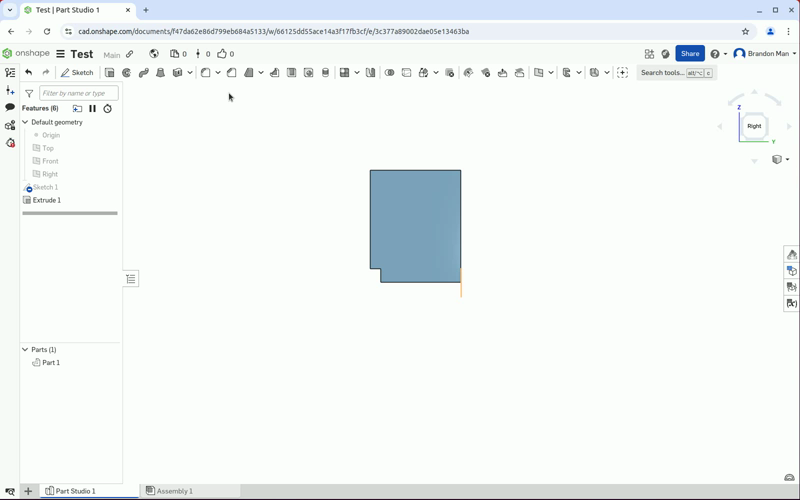
mouse_move(73, 352)
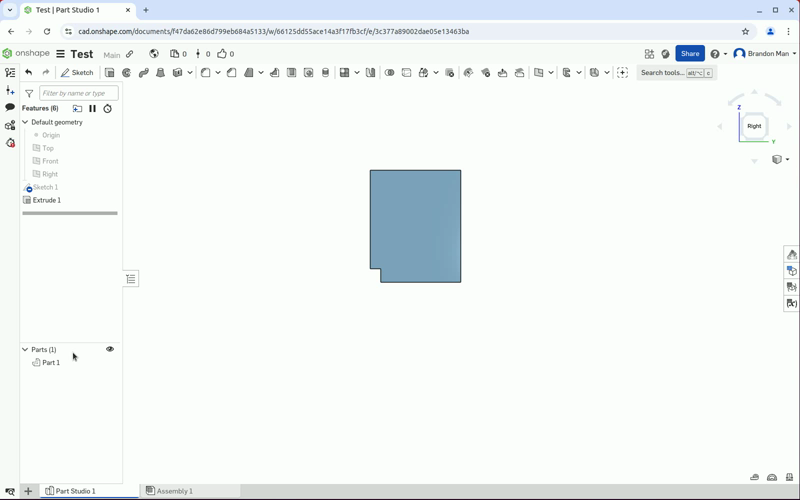
key(y)
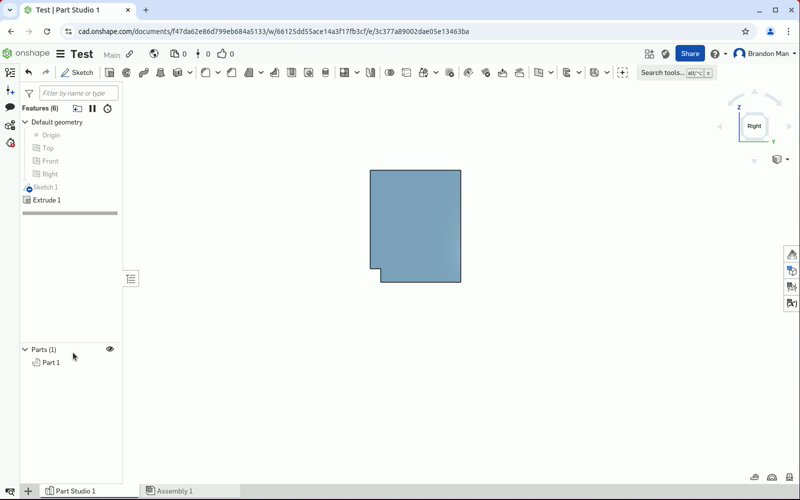
key(shift+p)
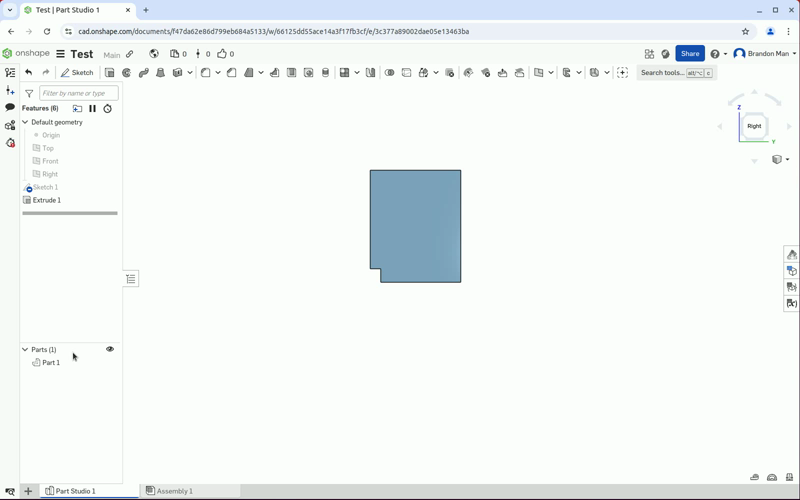
key(space)
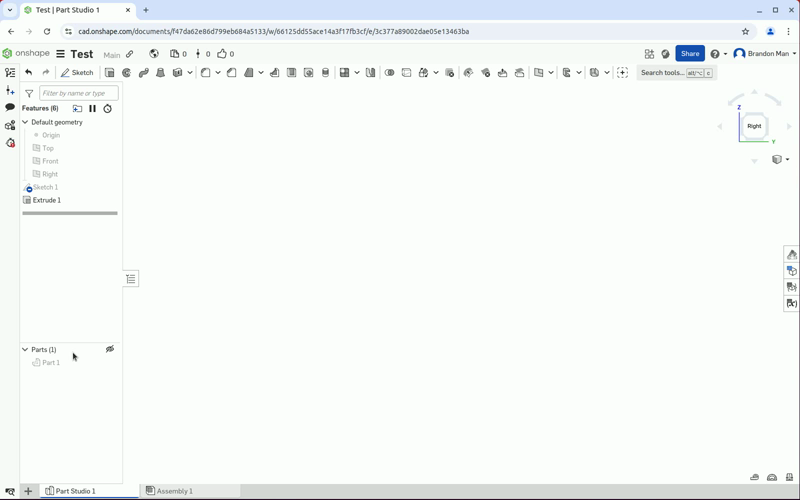
key_down(shift)
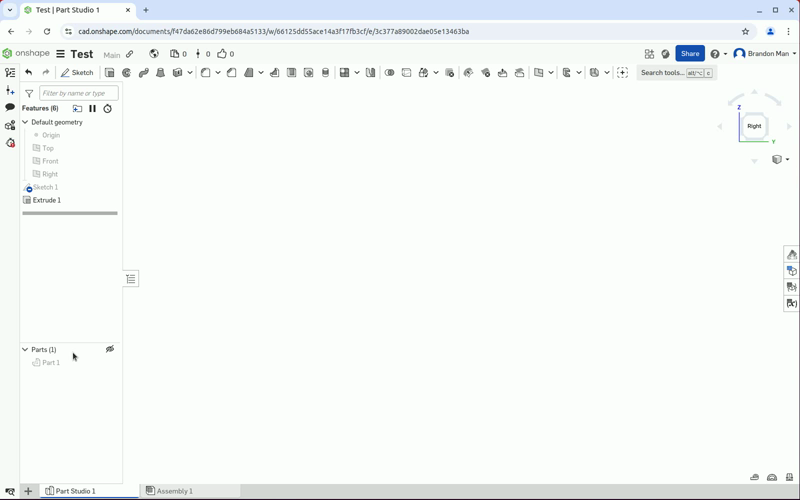
key(right)
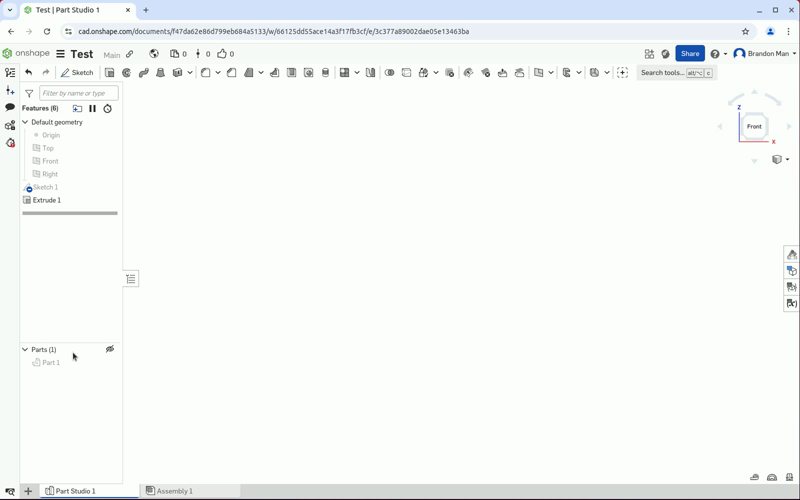
key_up(shift)
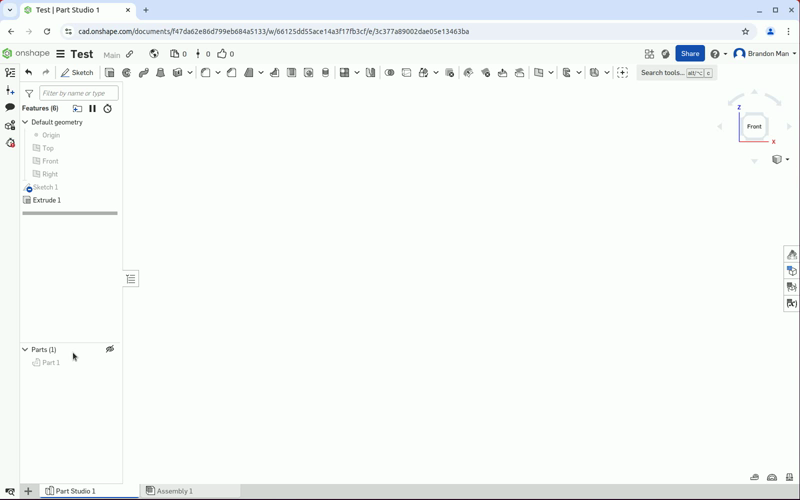
mouse_move(73, 352)
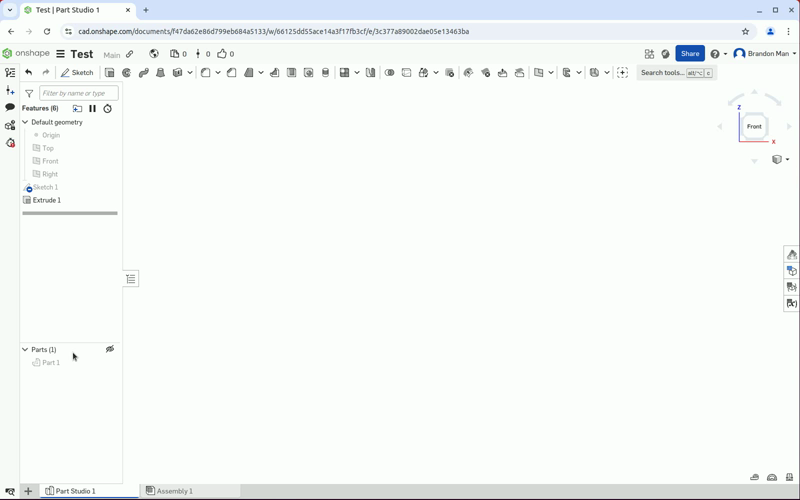
key(shift+y)
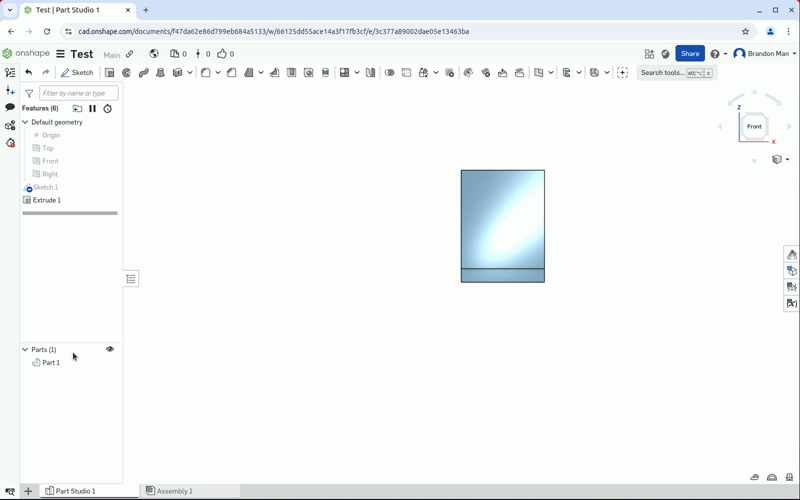
mouse_move(541, 75)
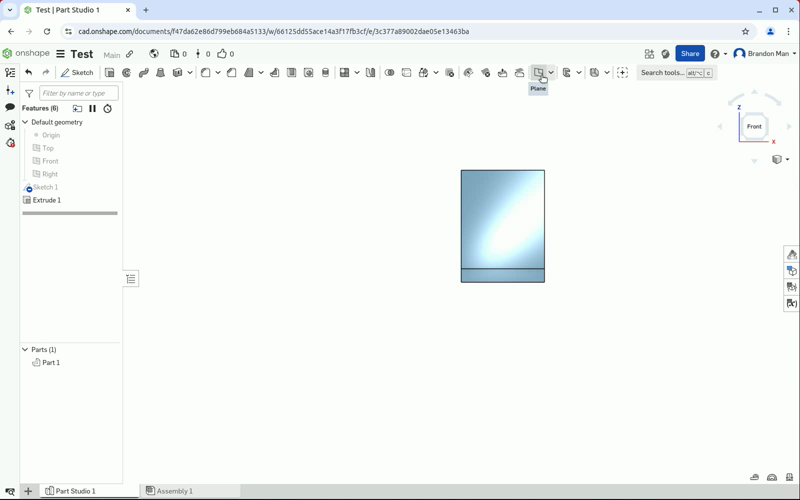
click(541, 75)
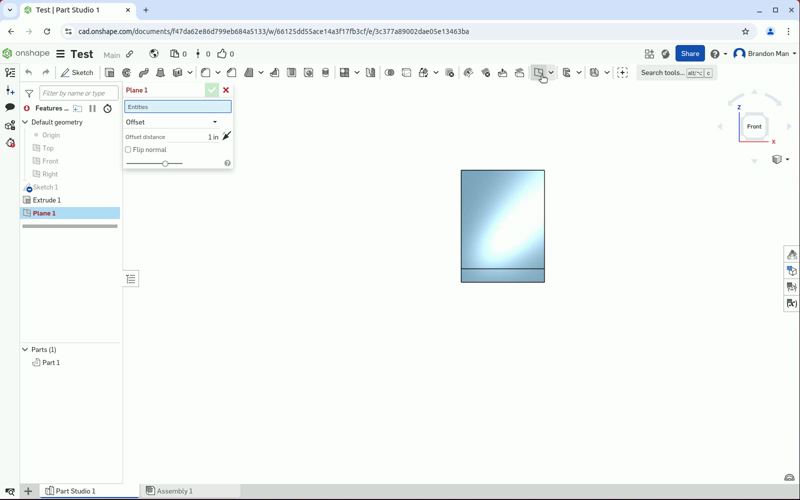
mouse_move(73, 163)
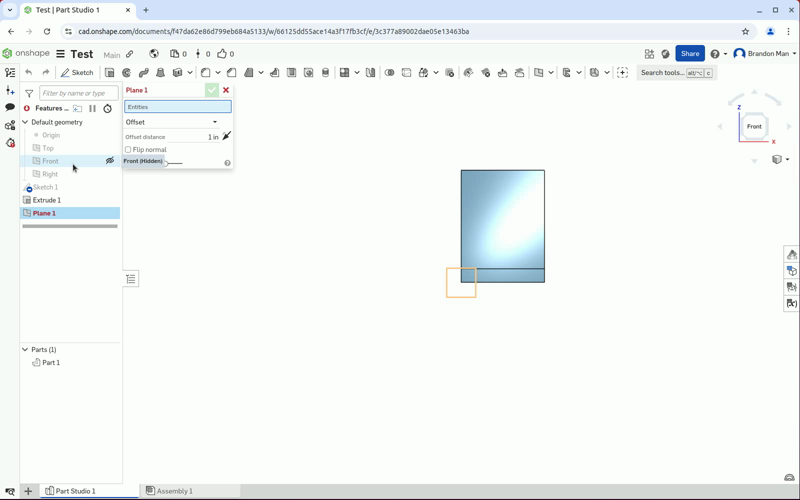
click(73, 163)
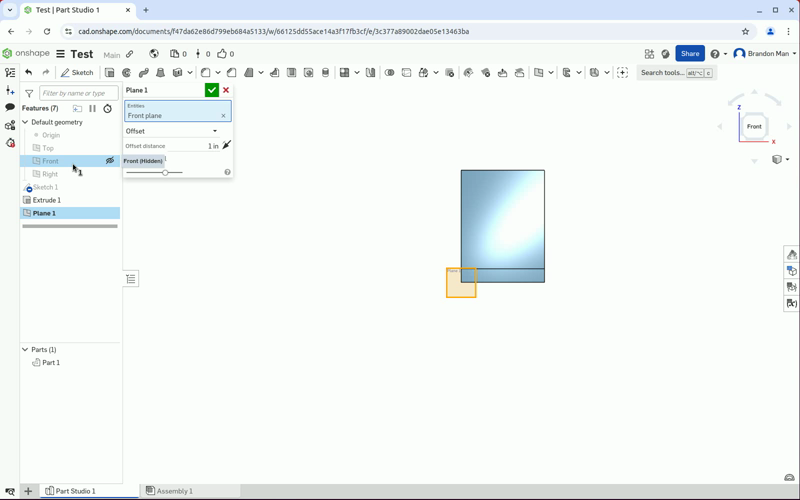
key(tab, 2)
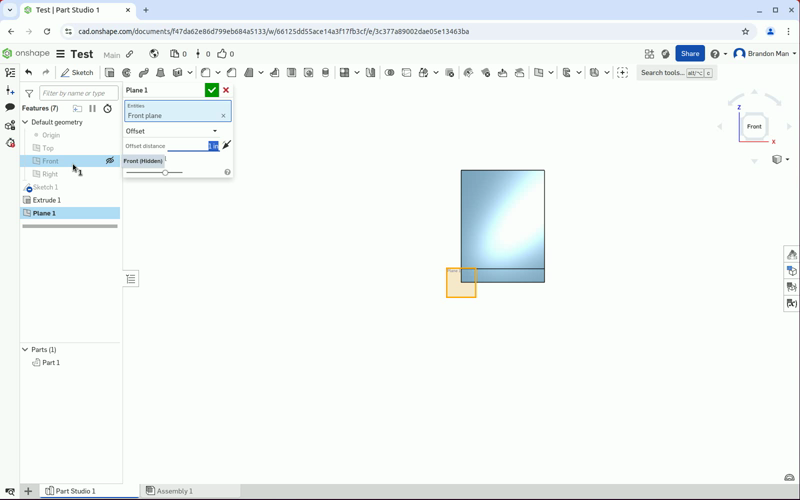
text(18.548)
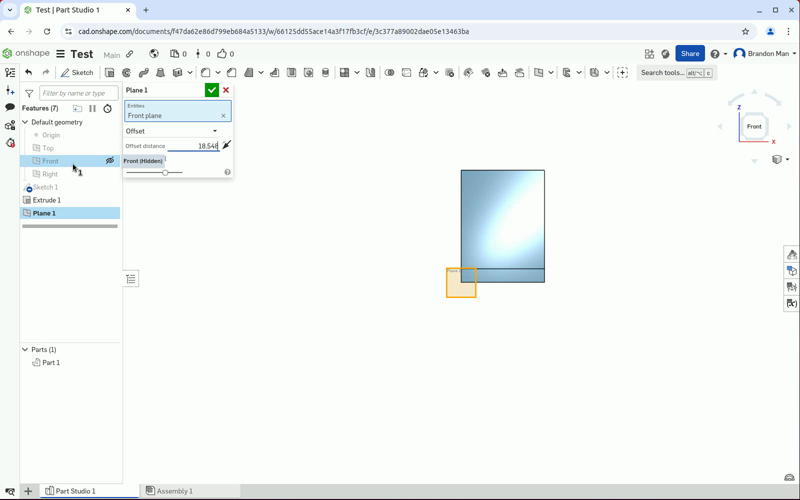
key(enter, 2)
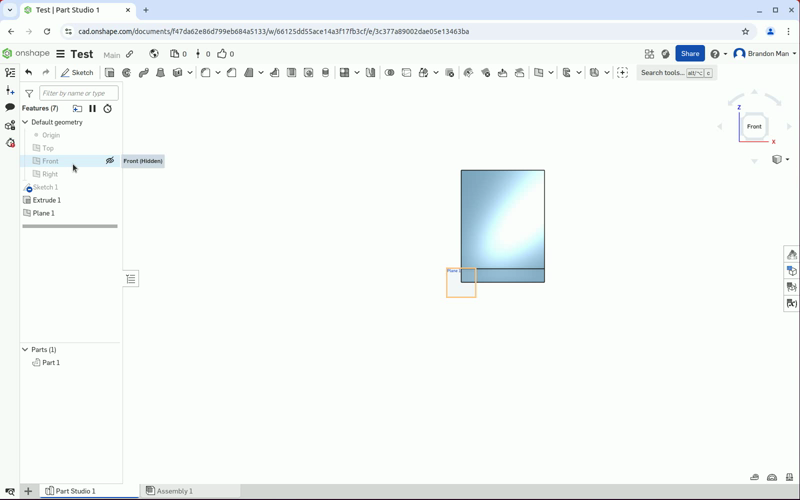
key(shift+s)
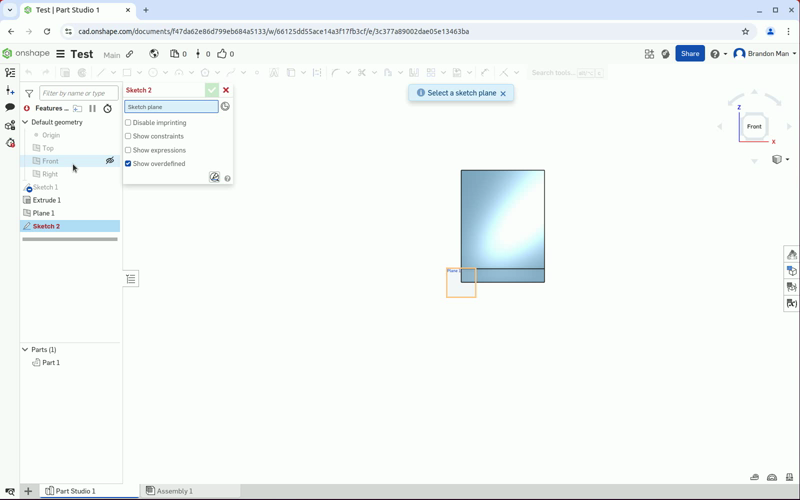
mouse_move(73, 215)
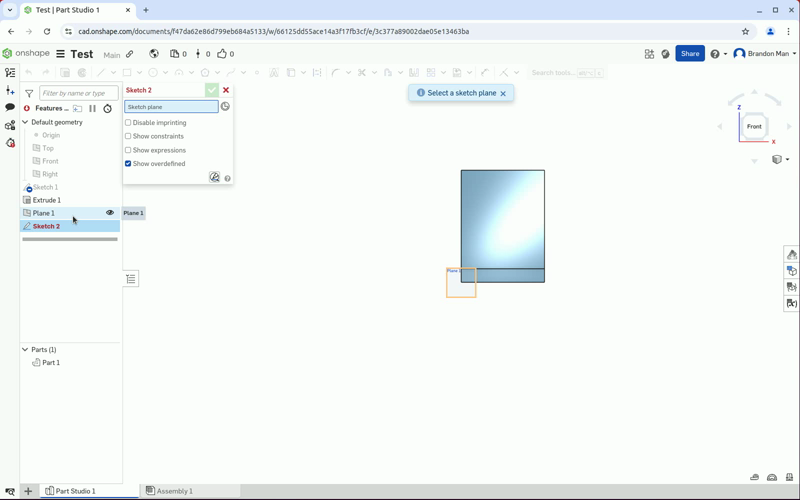
click(73, 215)
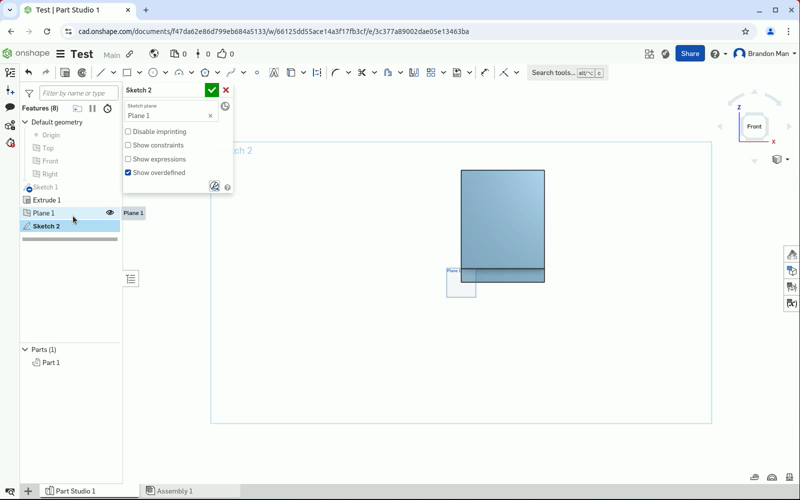
mouse_move(73, 352)
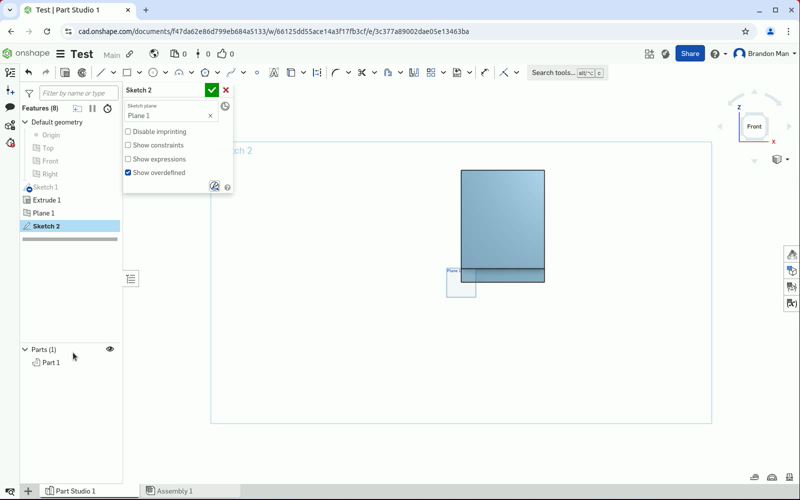
key(y)
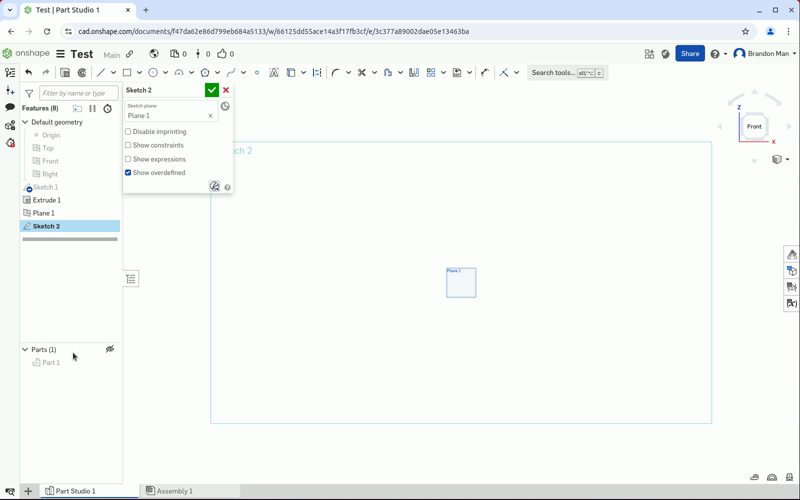
key(l)
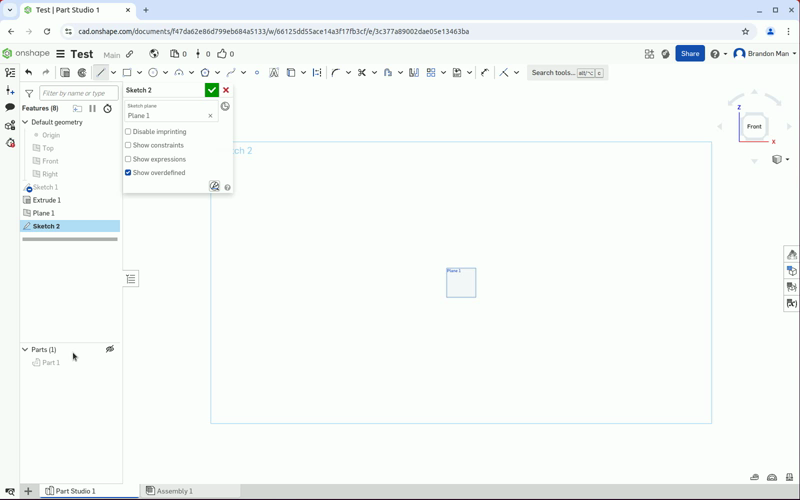
key_down(shift)
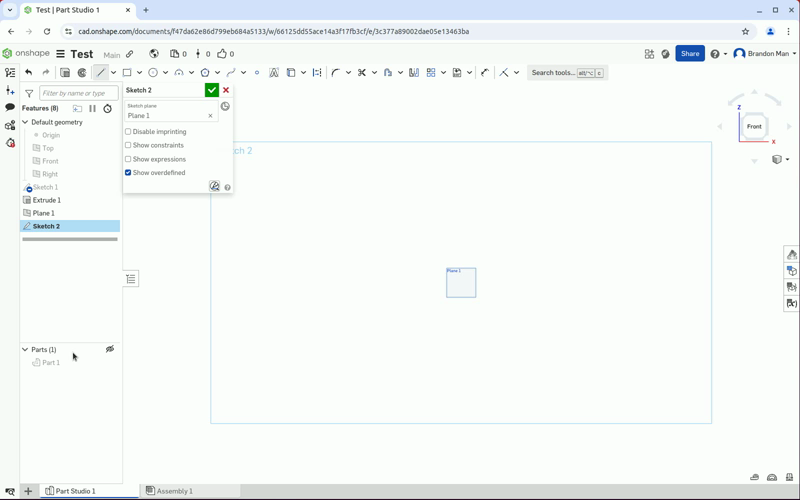
mouse_move(465, 192)
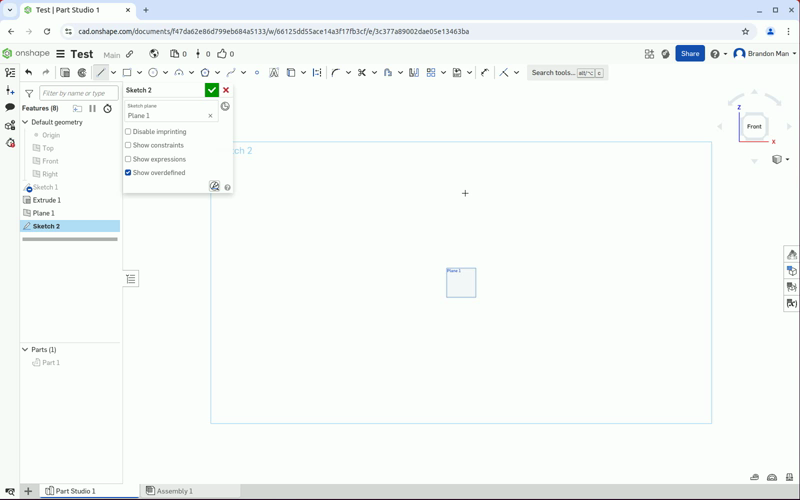
click(465, 192)
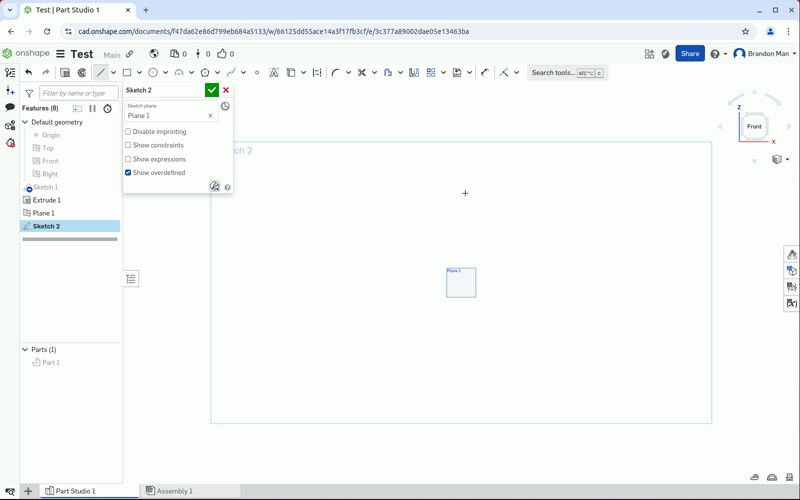
key_up(shift)
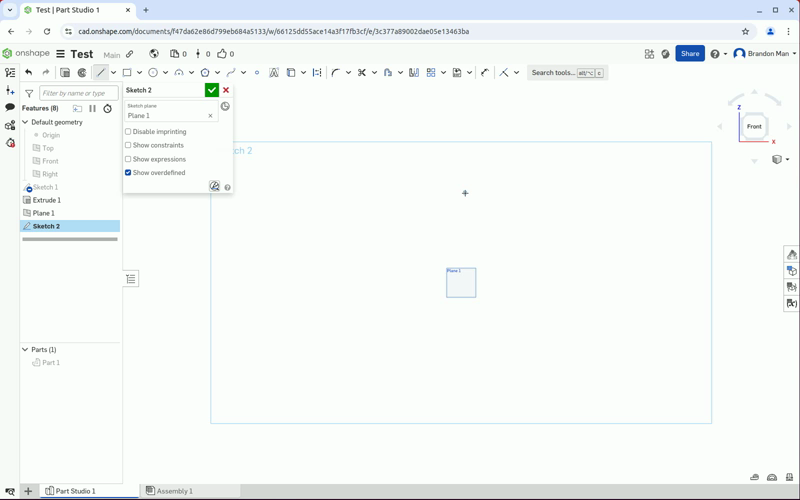
key_down(shift)
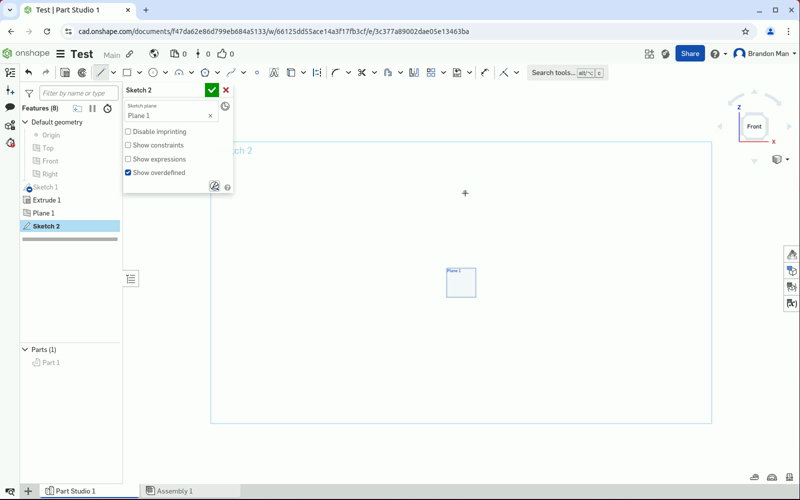
mouse_move(538, 192)
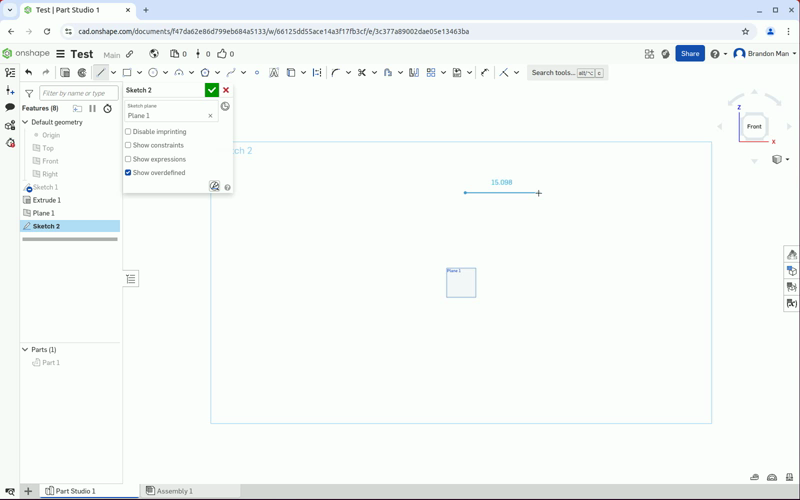
click(538, 192)
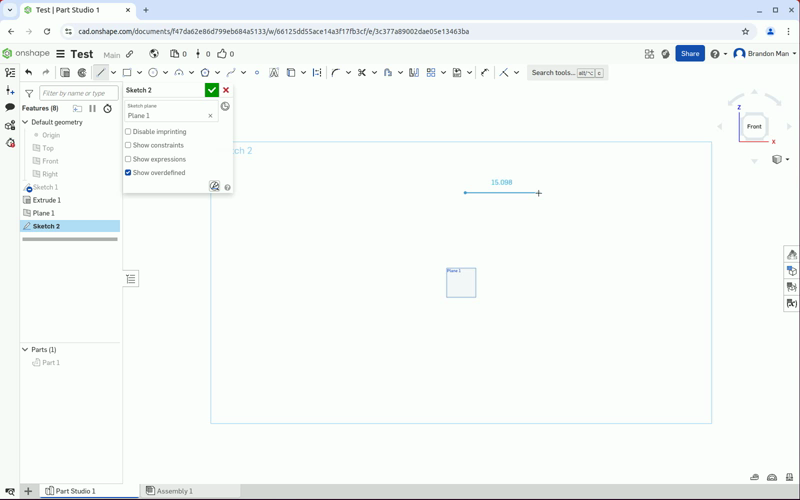
key_up(shift)
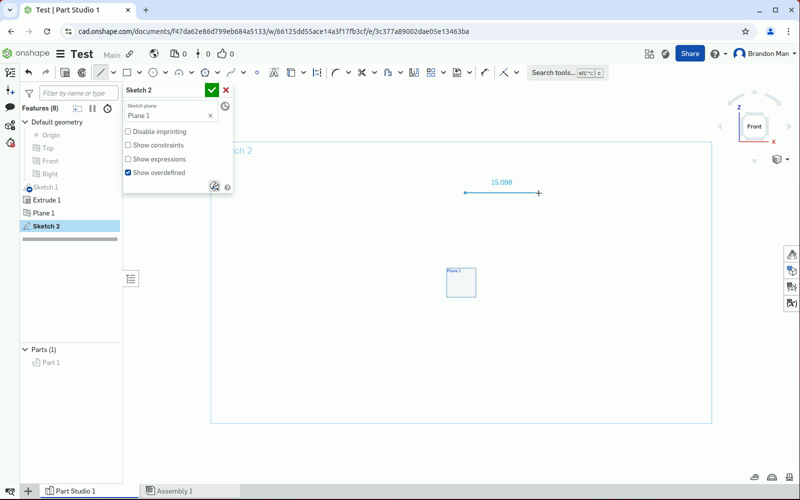
key_down(shift)
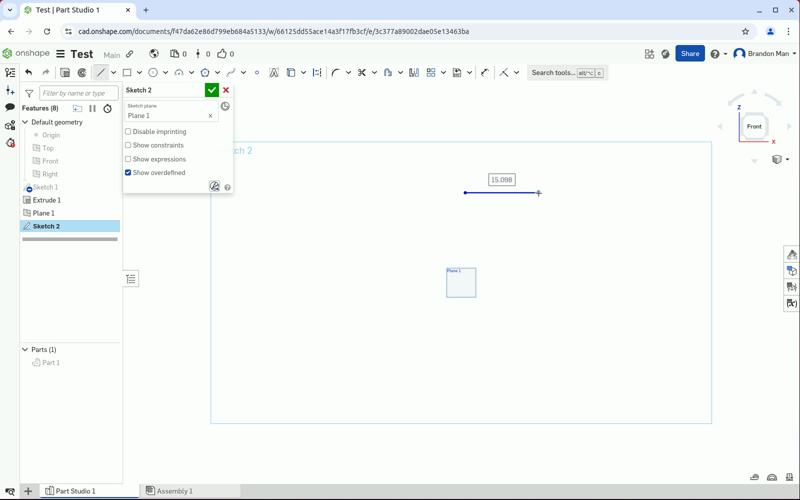
mouse_move(568, 192)
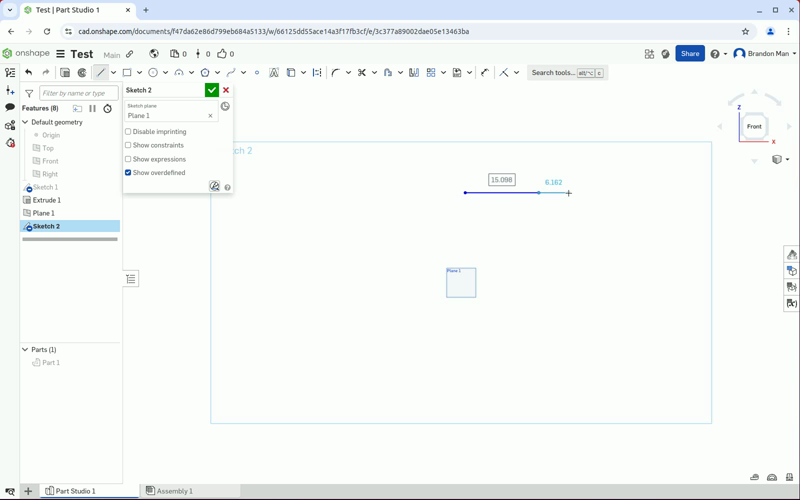
mouse_move(538, 174)
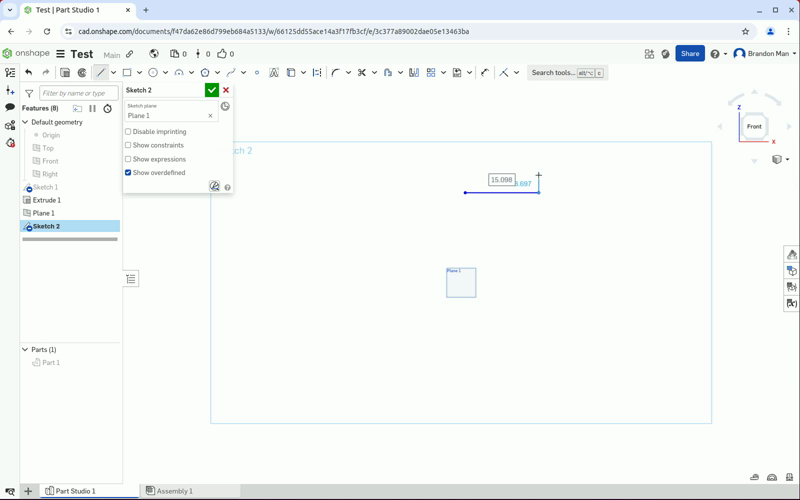
click(538, 174)
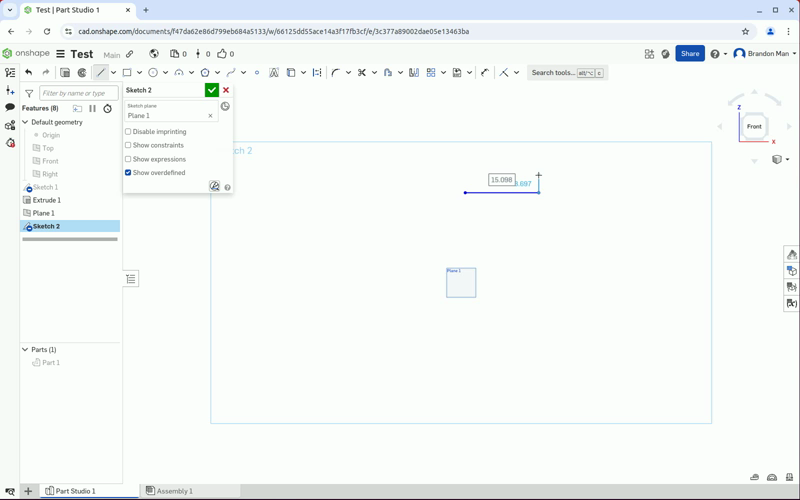
key_up(shift)
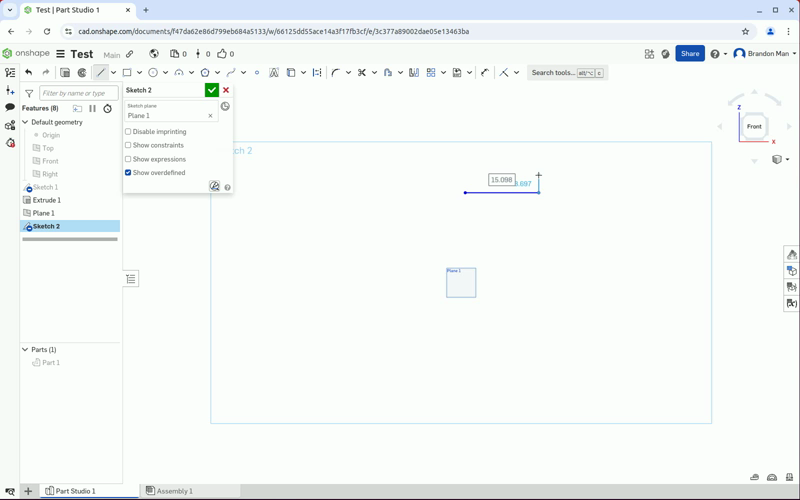
key_down(shift)
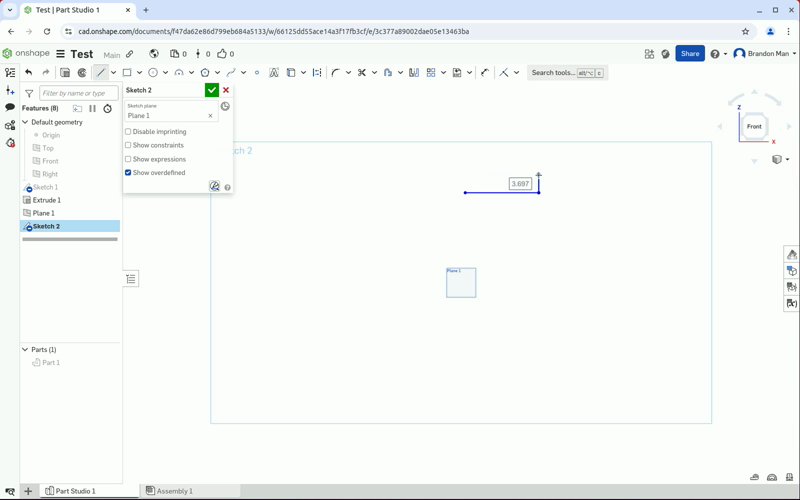
mouse_move(465, 174)
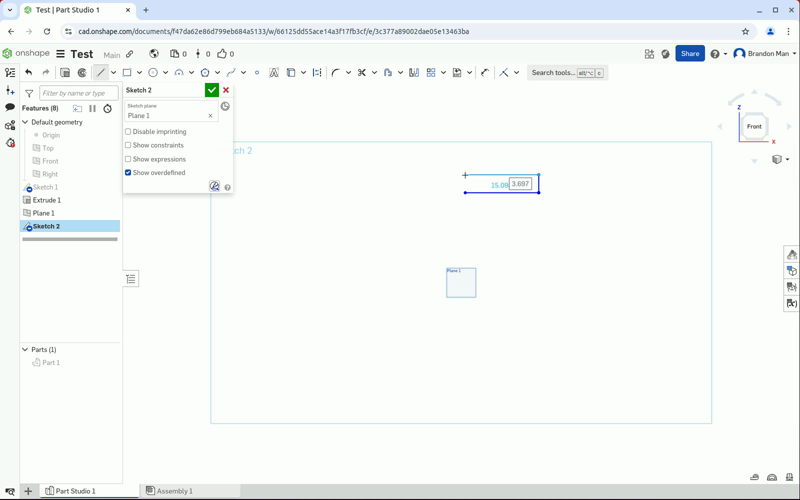
click(465, 174)
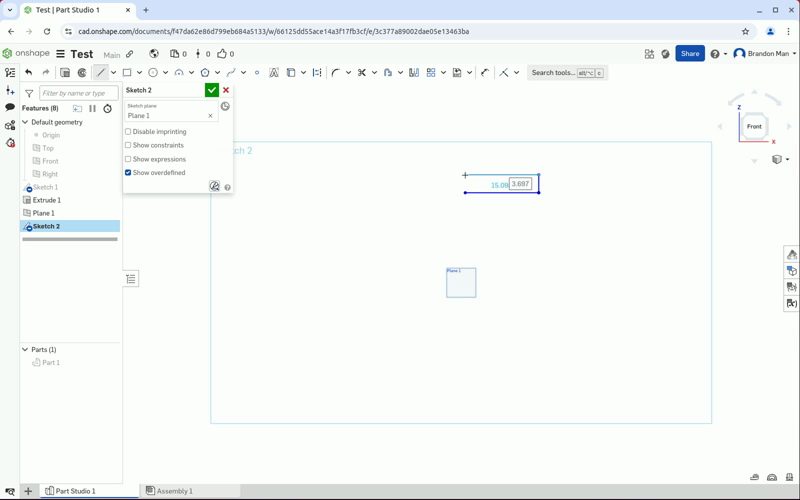
key_up(shift)
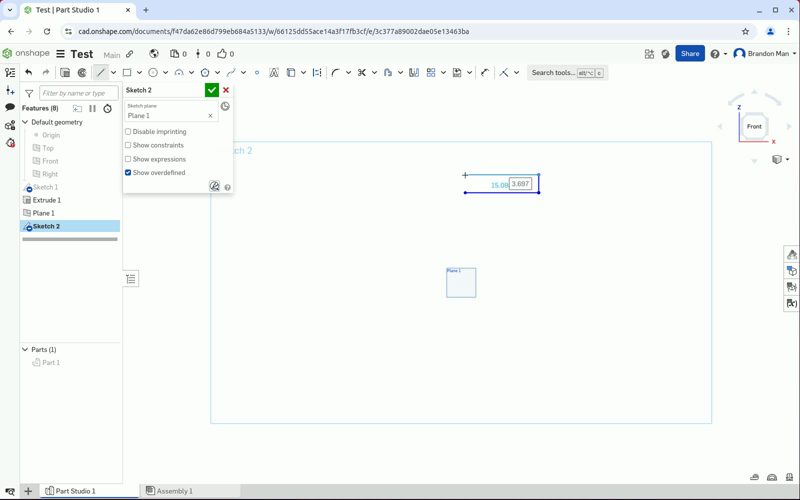
mouse_move(495, 174)
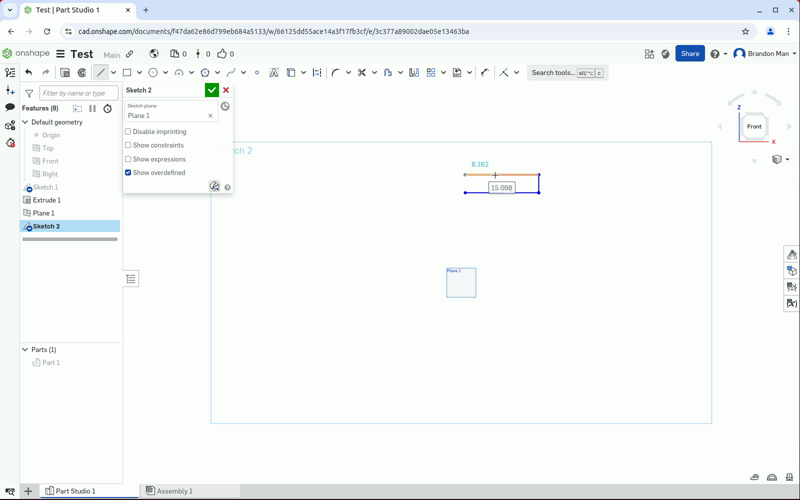
key_down(shift)
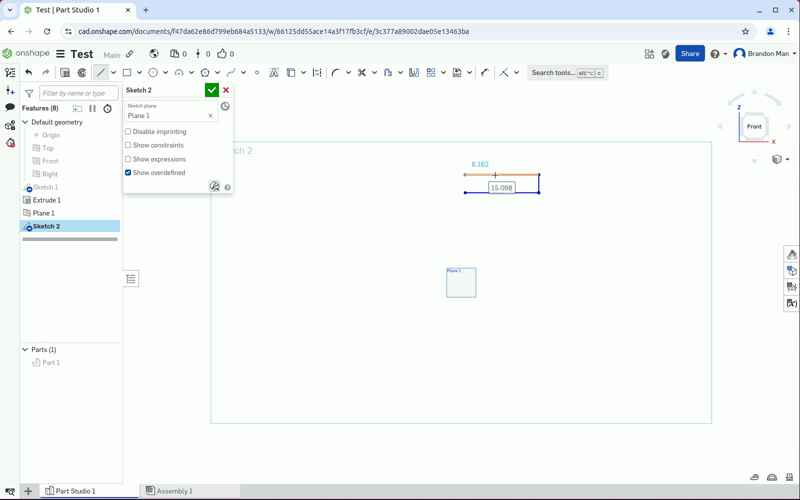
mouse_move(465, 192)
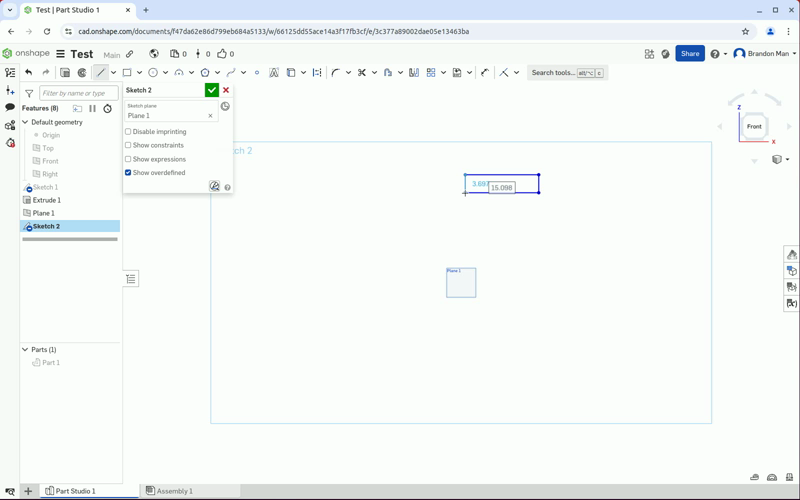
key_up(shift)
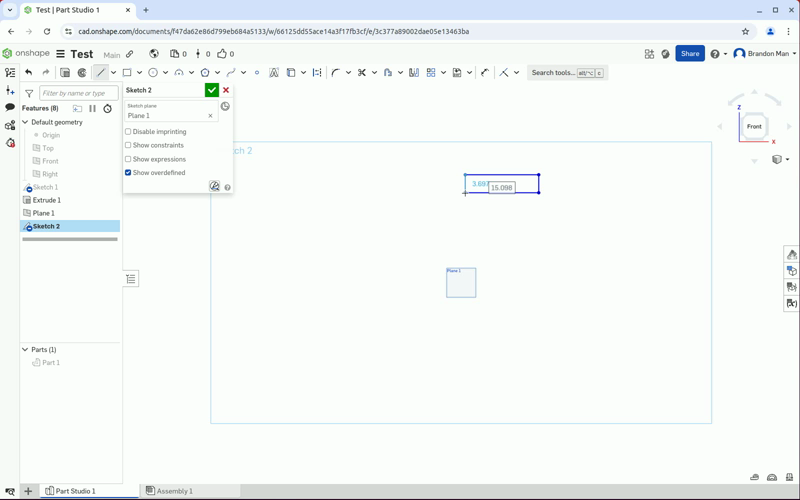
click(465, 192)
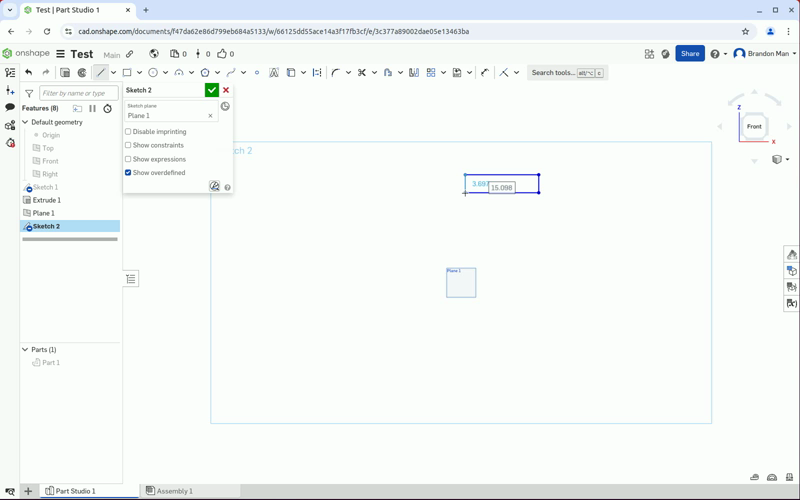
key(esc)
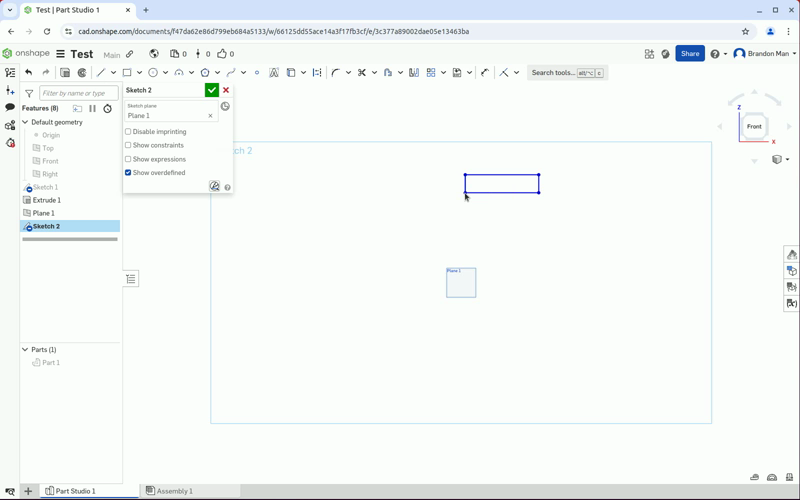
mouse_move(520, 184)
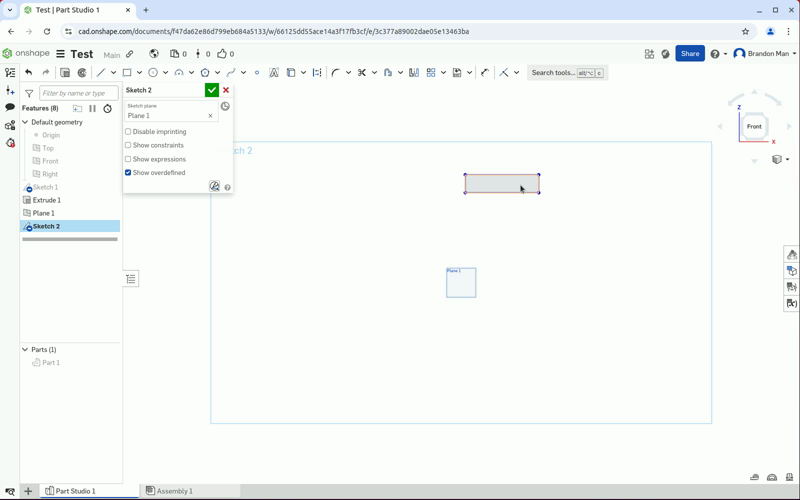
scroll(6)
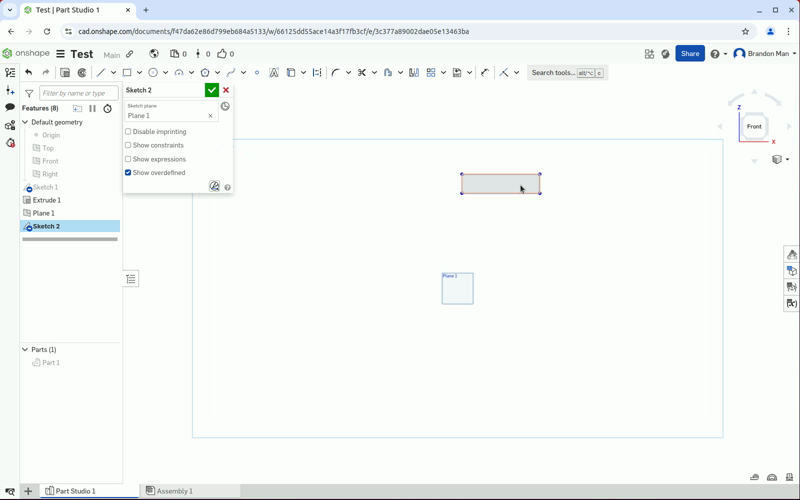
scroll(6)
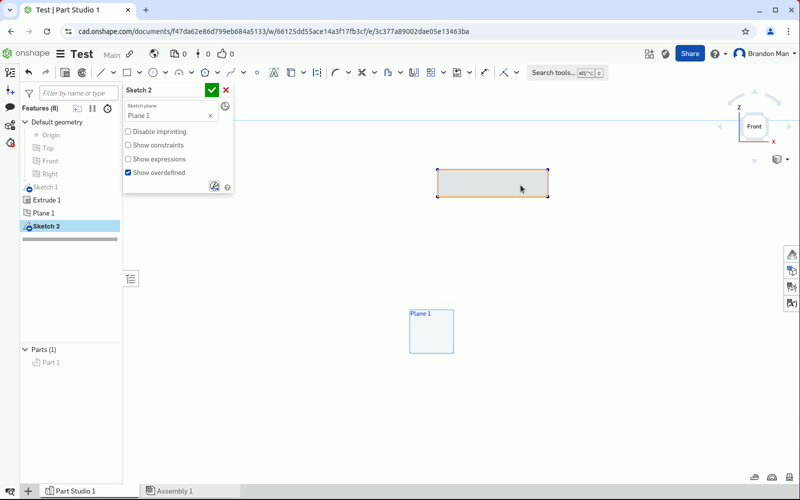
scroll(6)
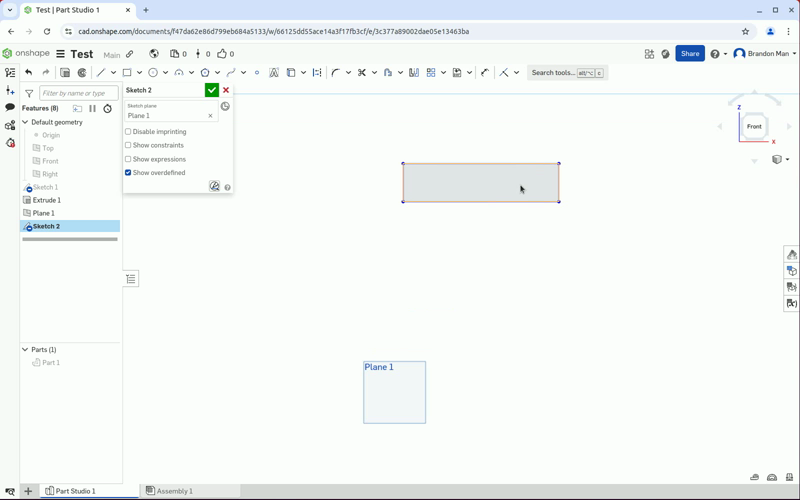
scroll(6)
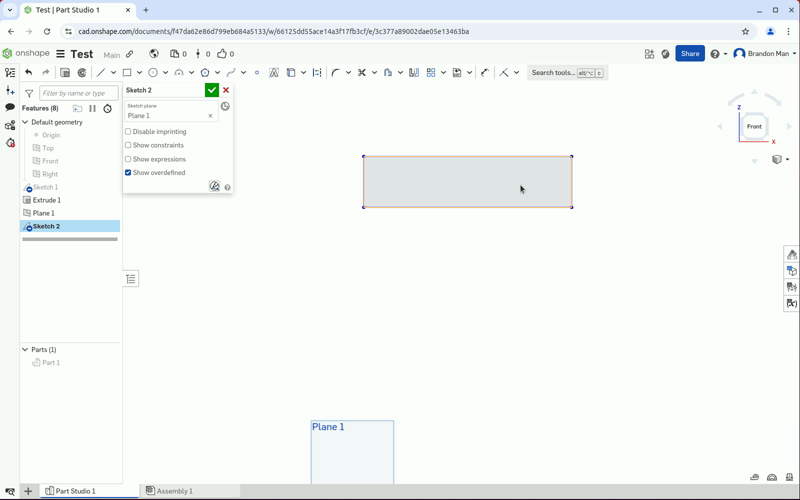
scroll(6)
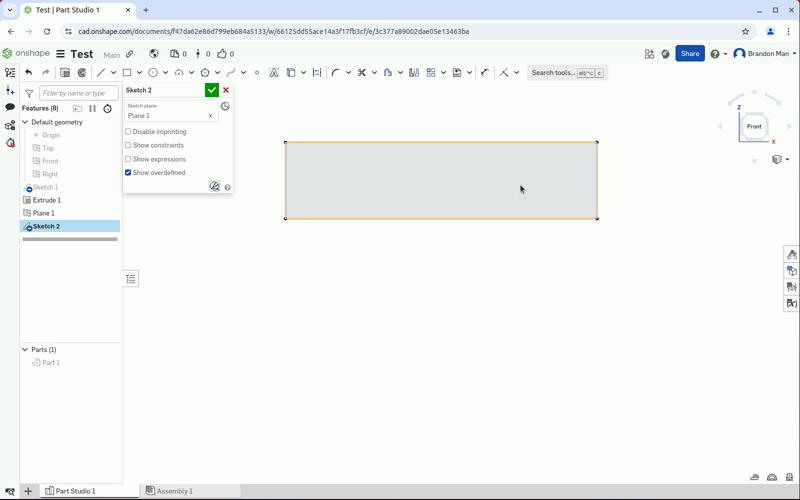
scroll(6)
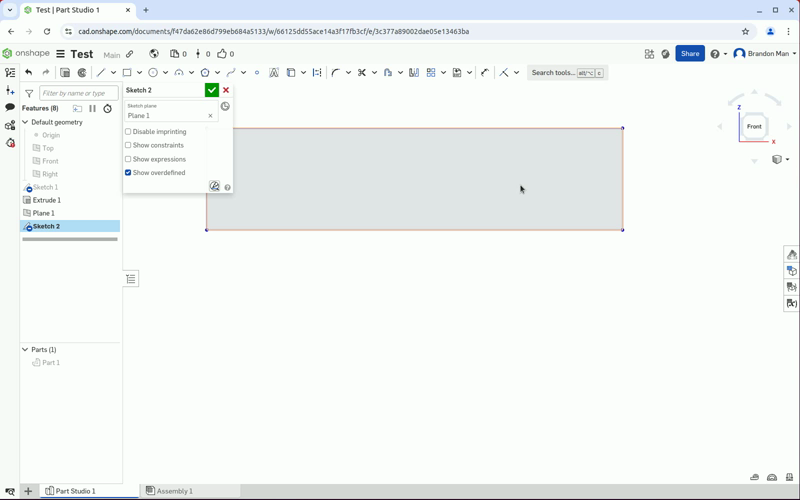
scroll(6)
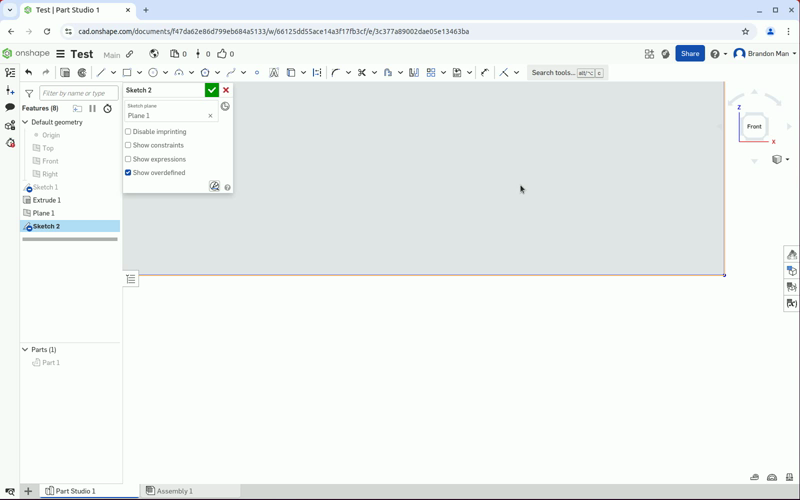
click(520, 184)
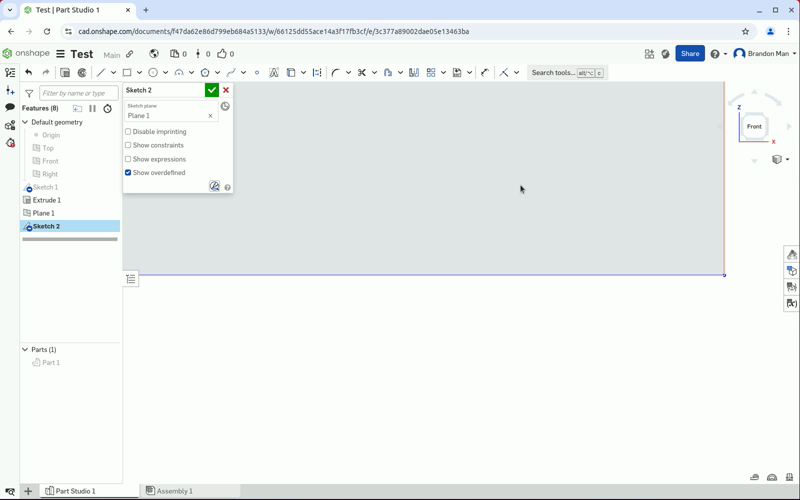
scroll(-6)
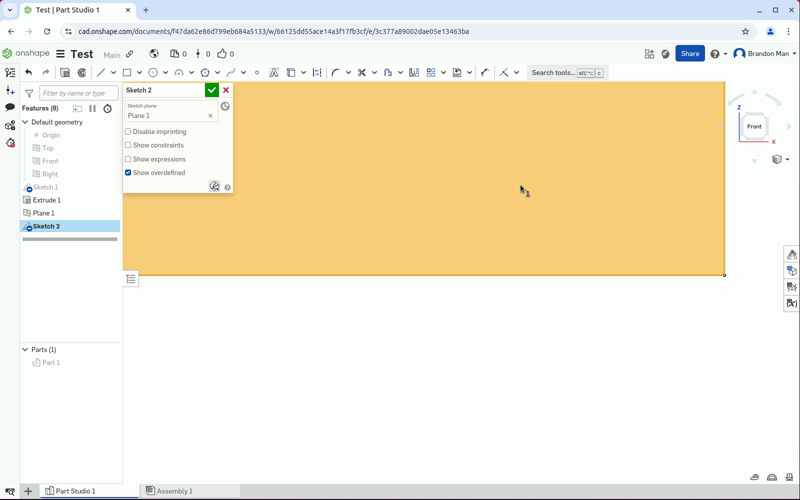
scroll(-6)
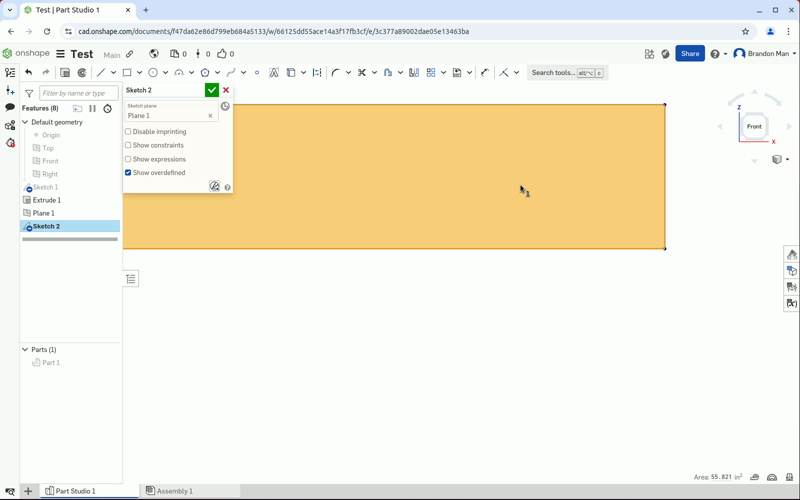
scroll(-6)
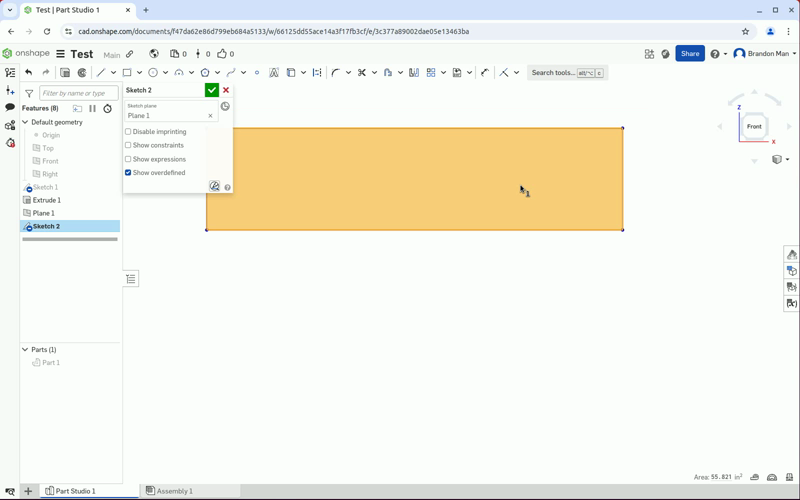
scroll(-6)
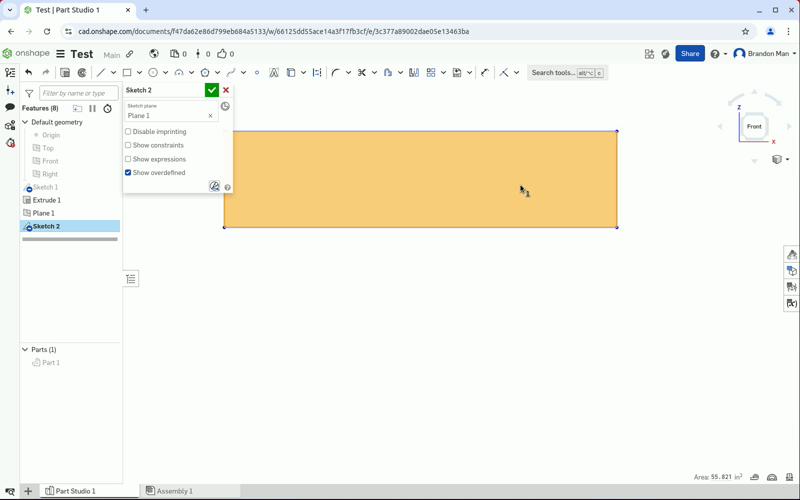
scroll(-6)
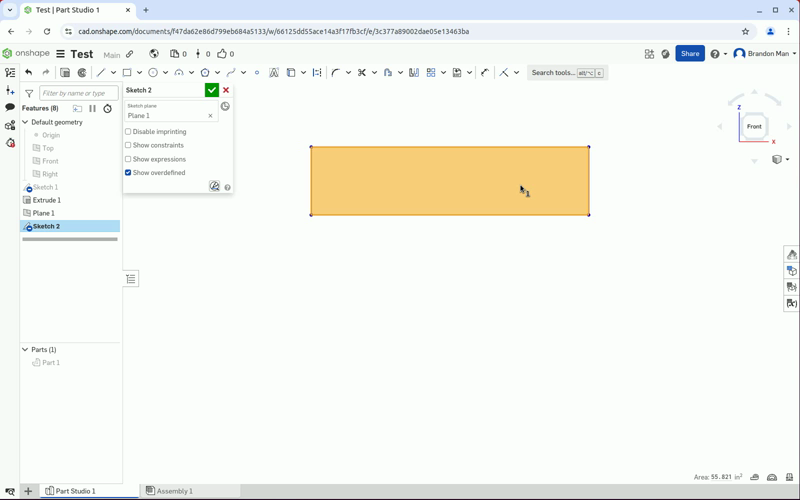
scroll(-6)
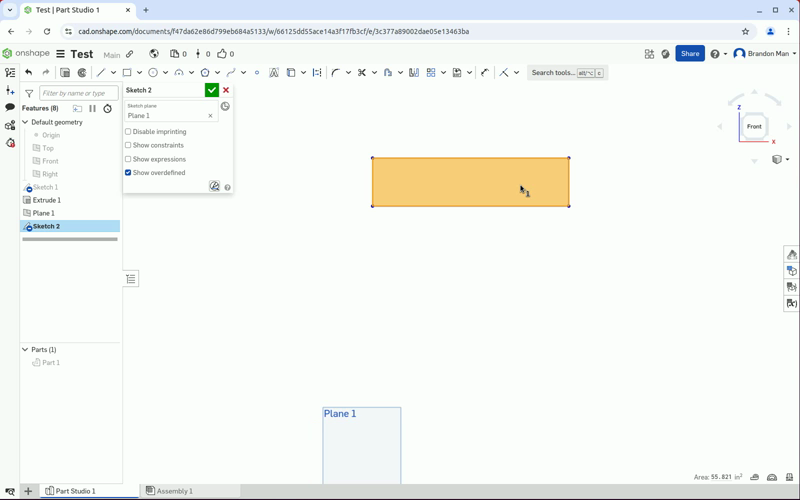
scroll(-6)
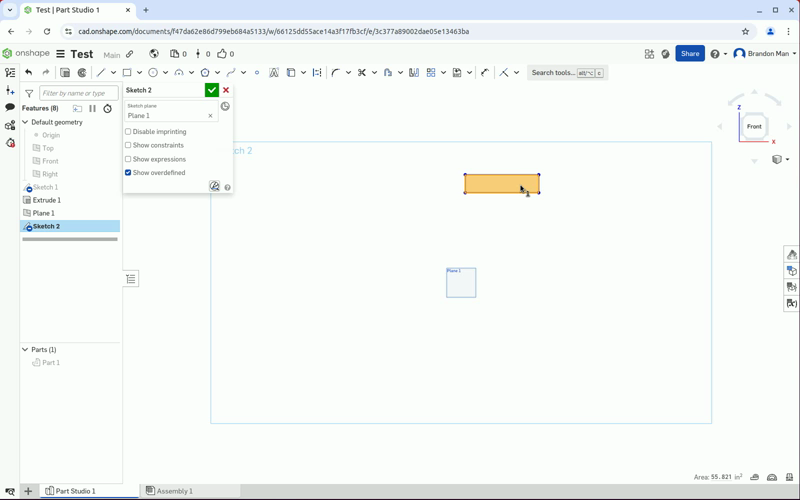
mouse_move(73, 352)
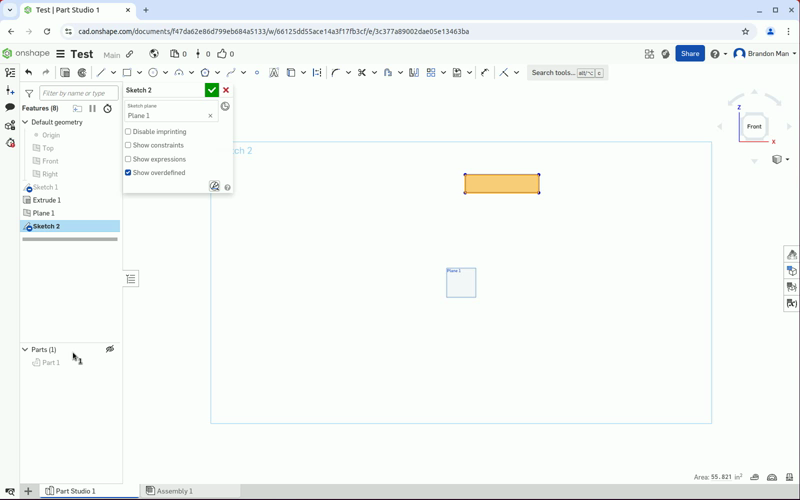
key(shift+y)
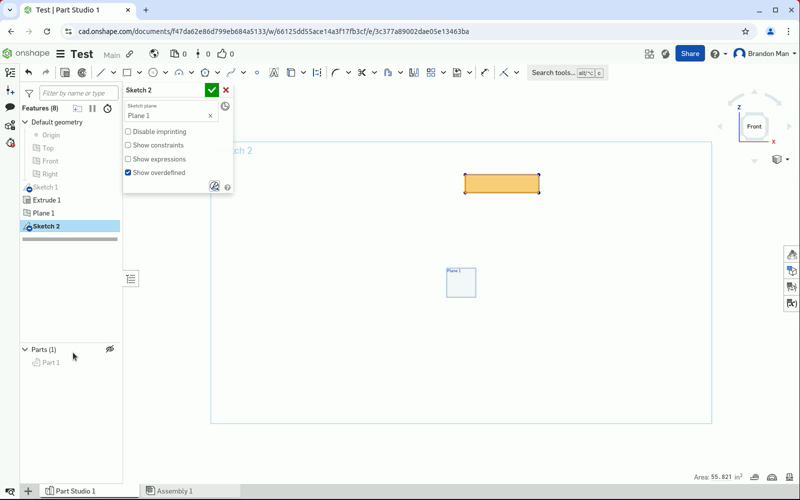
key(shift+e)
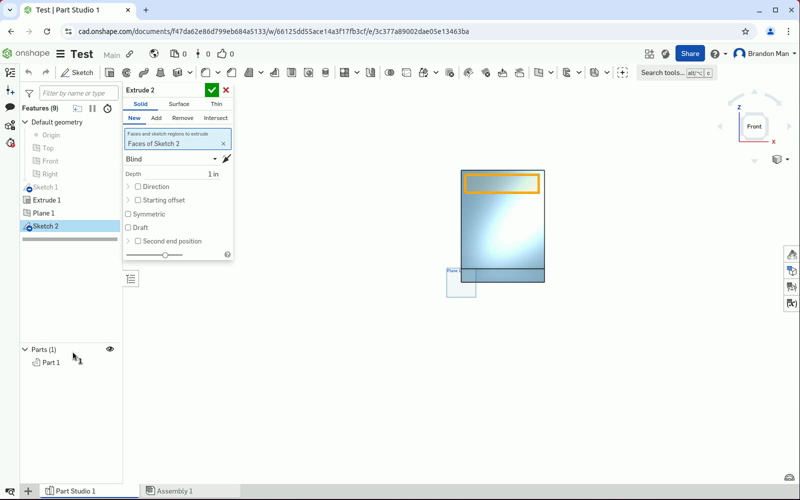
mouse_move(143, 106)
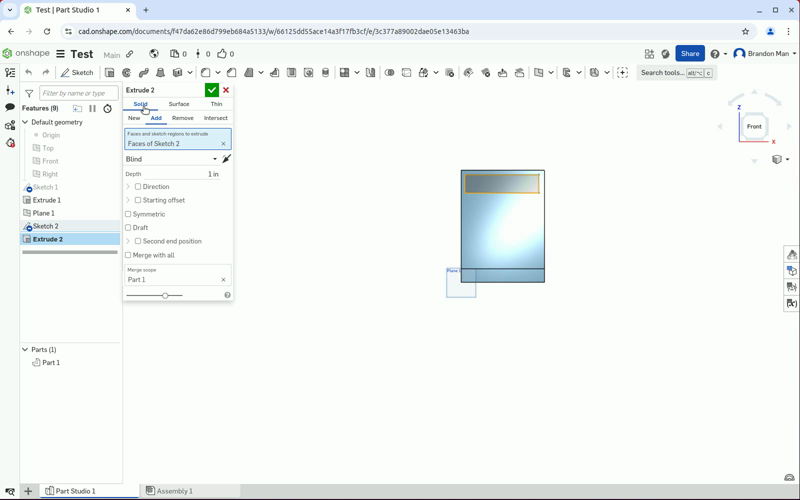
click(143, 106)
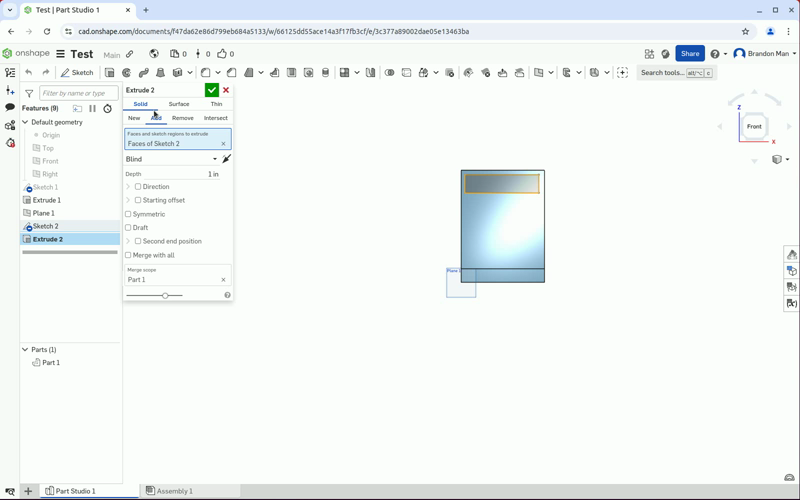
mouse_move(186, 120)
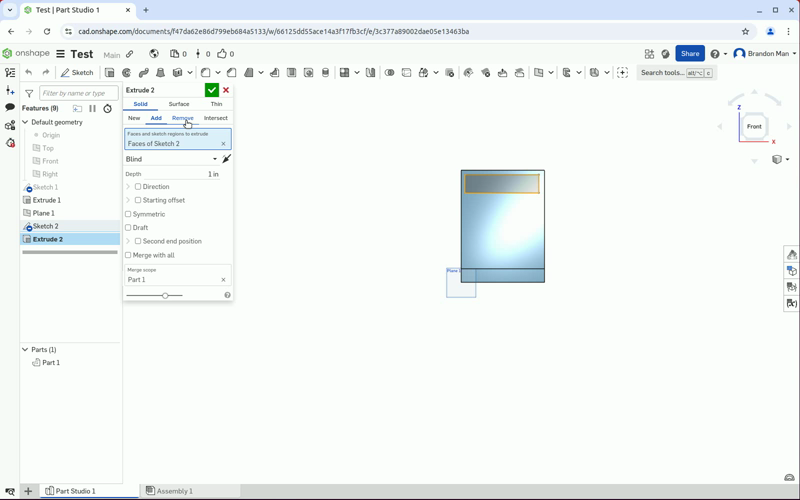
click(186, 120)
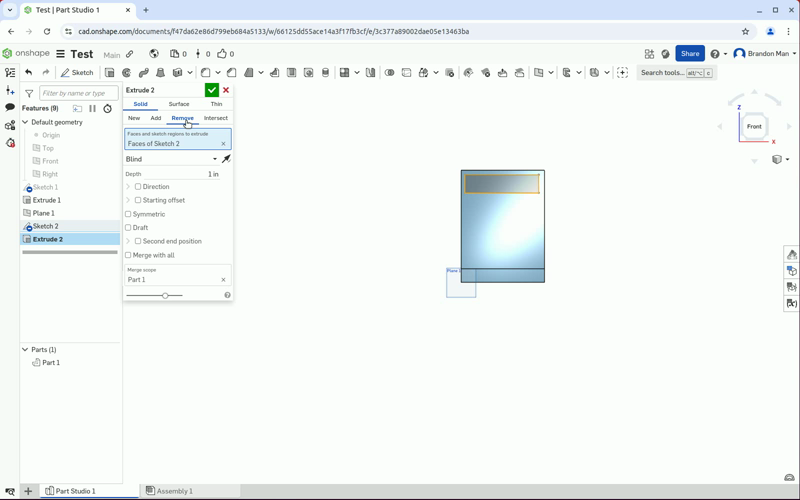
key(tab, 4)
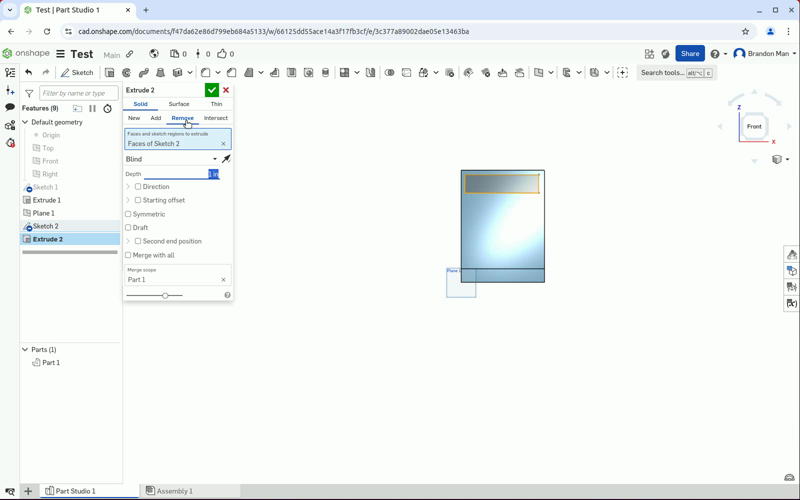
text(16.609)
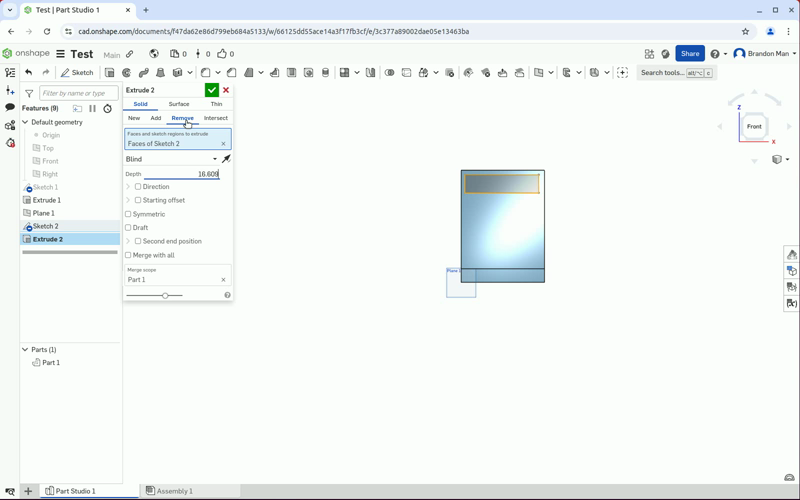
key(tab, 6)
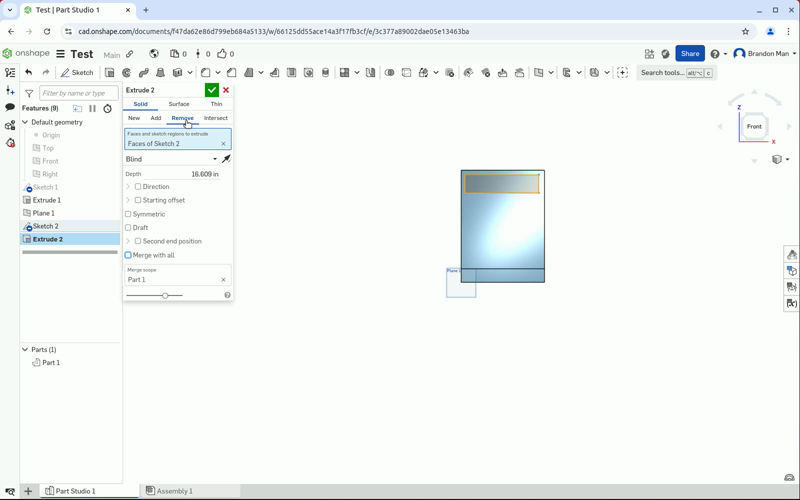
key(space)
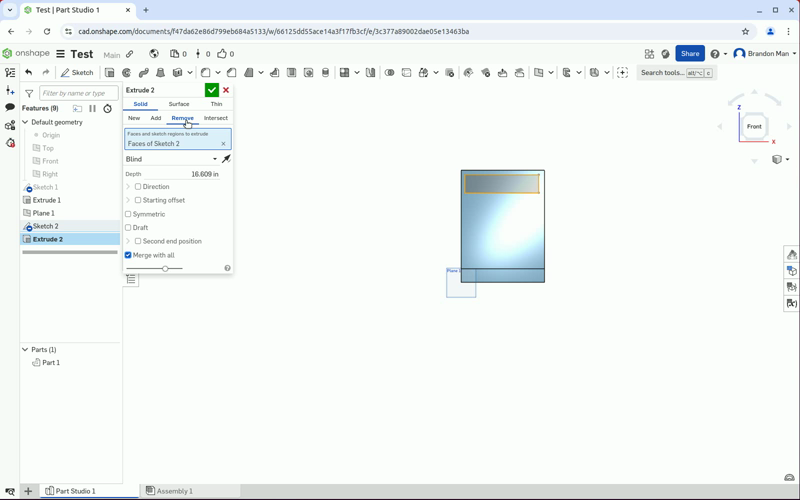
key(enter)
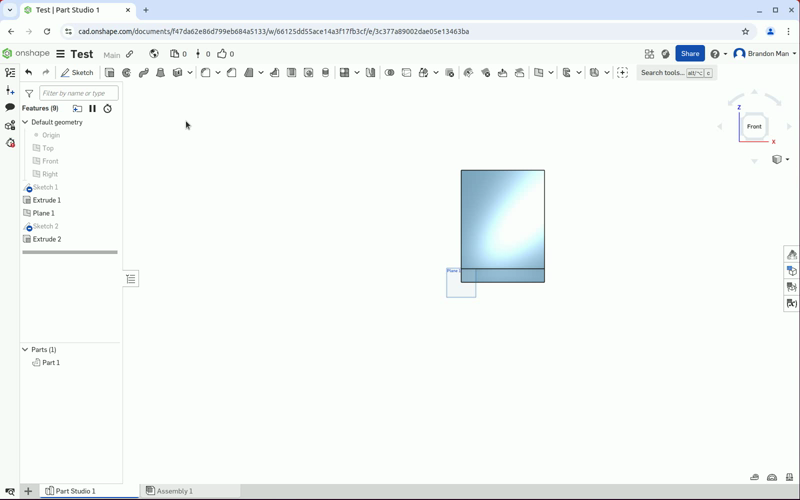
key(shift+h)
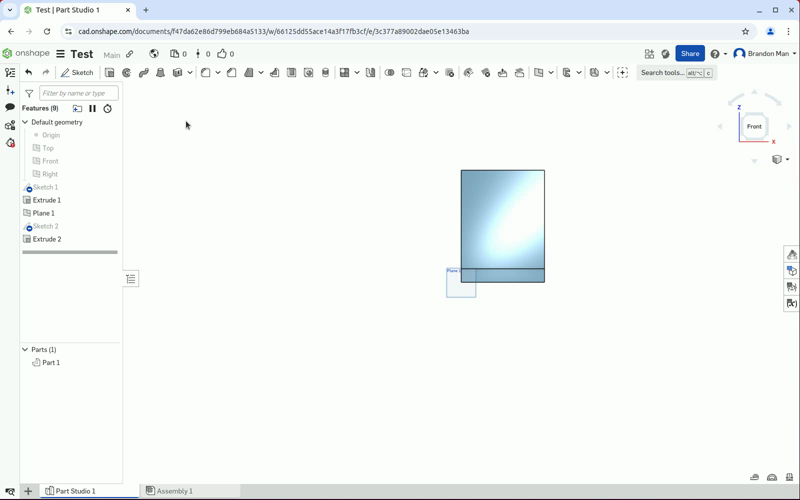
key(shift+h)
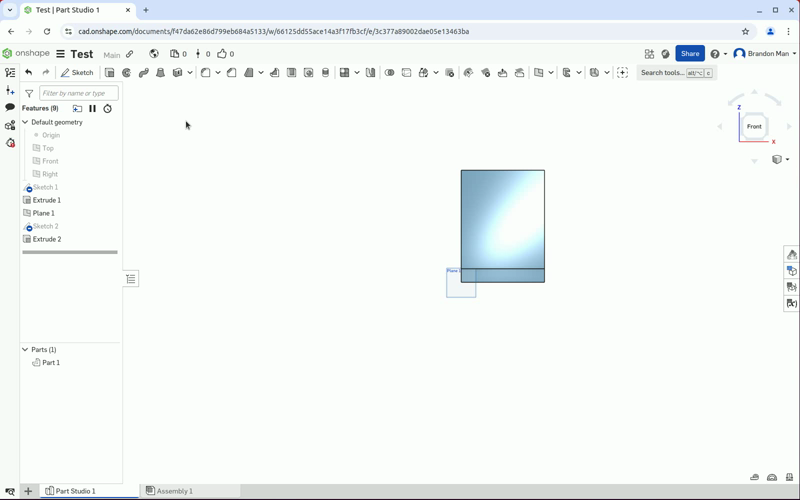
mouse_move(73, 189)
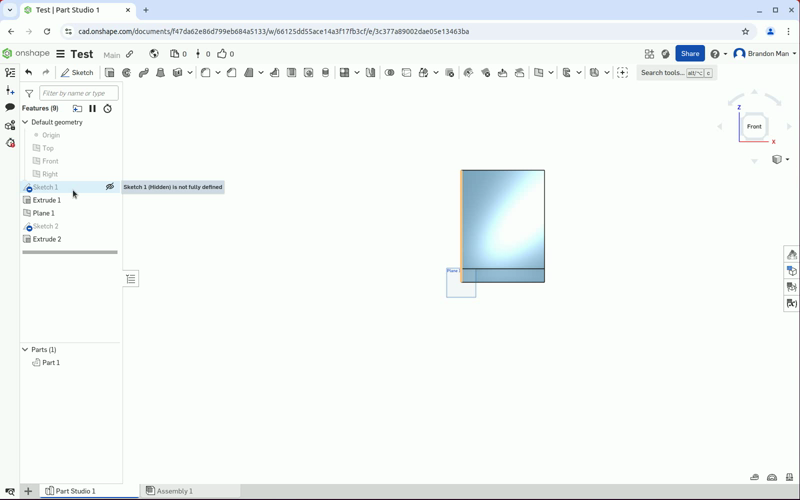
click(73, 189)
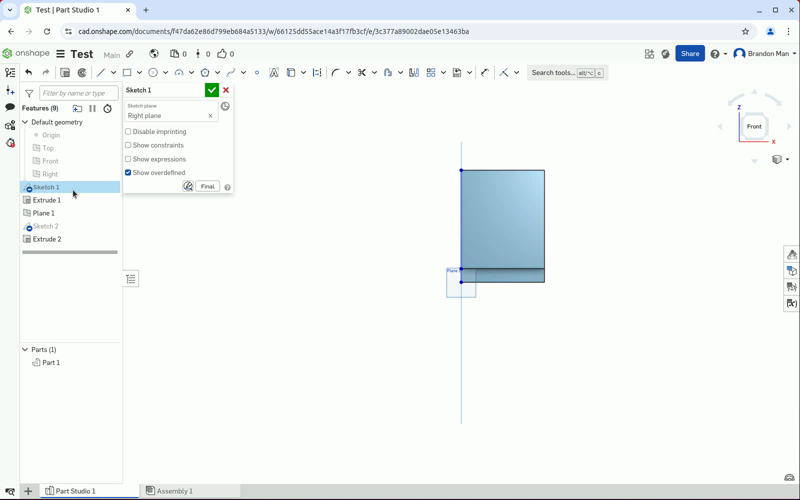
mouse_move(229, 92)
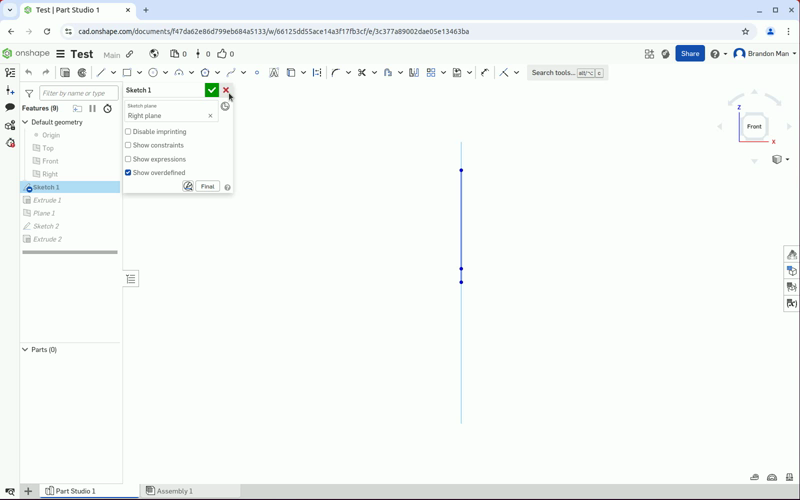
click(229, 92)
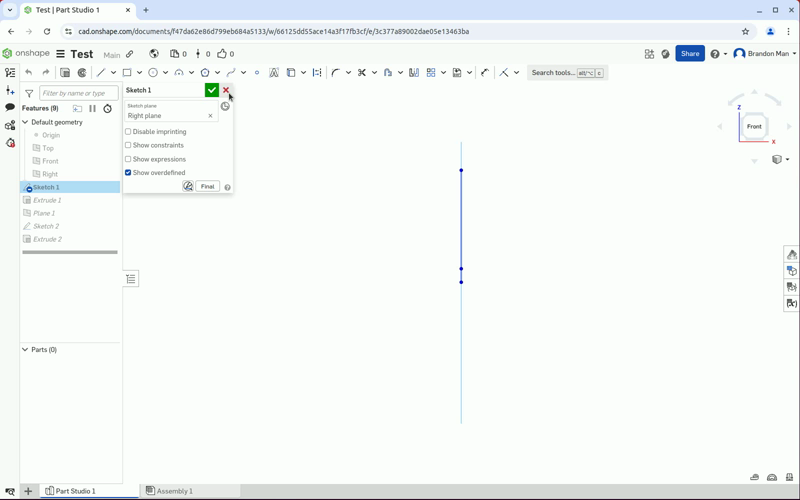
key(shift+s)
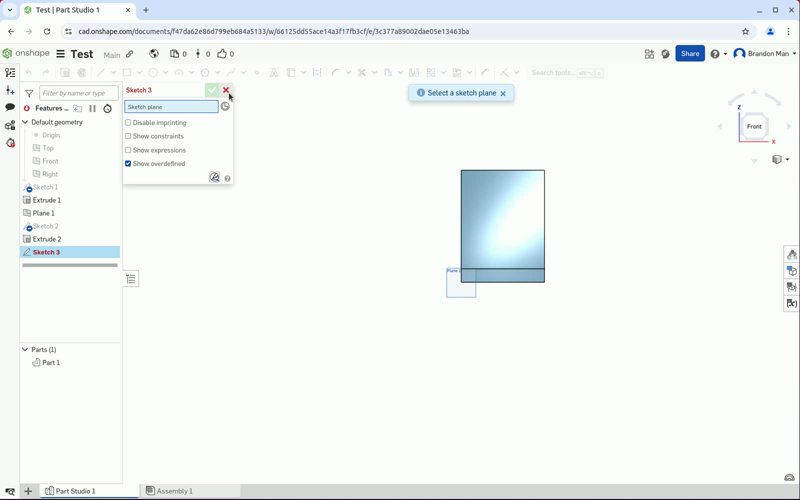
mouse_move(73, 215)
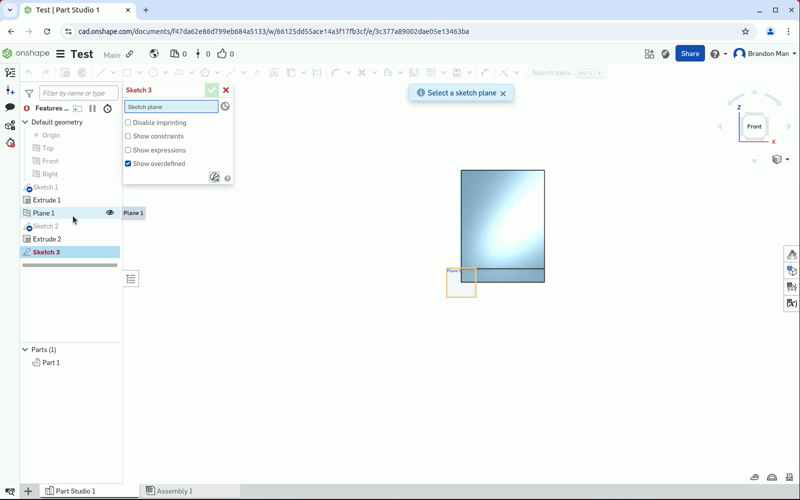
click(73, 215)
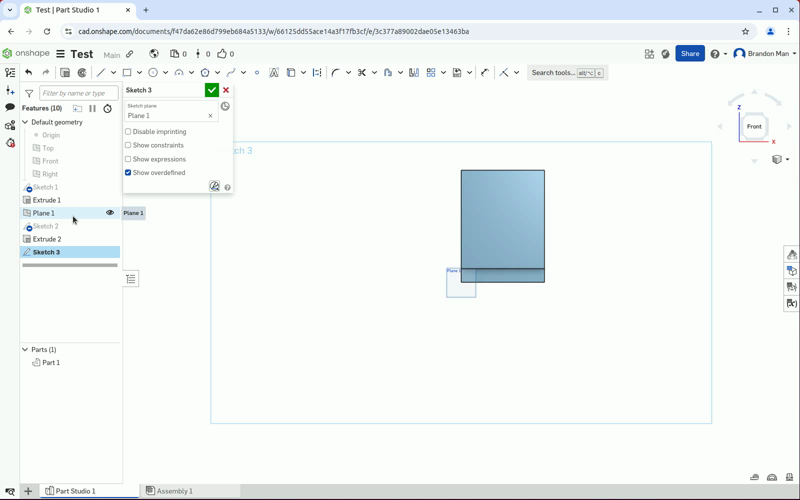
mouse_move(73, 352)
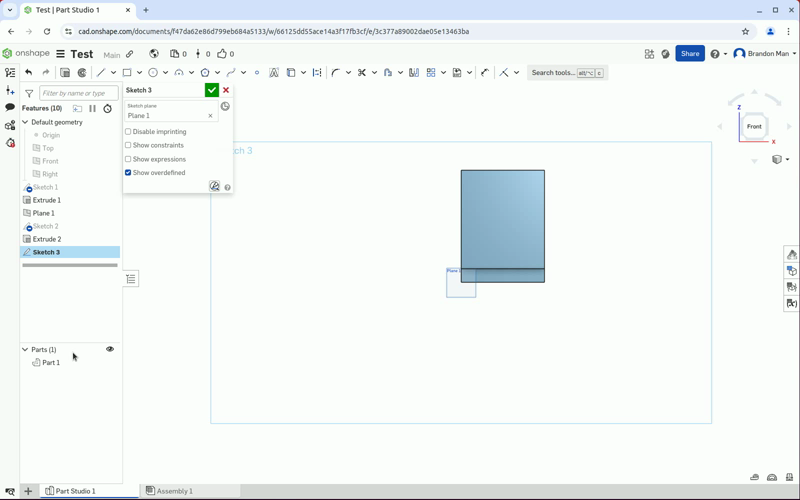
key(y)
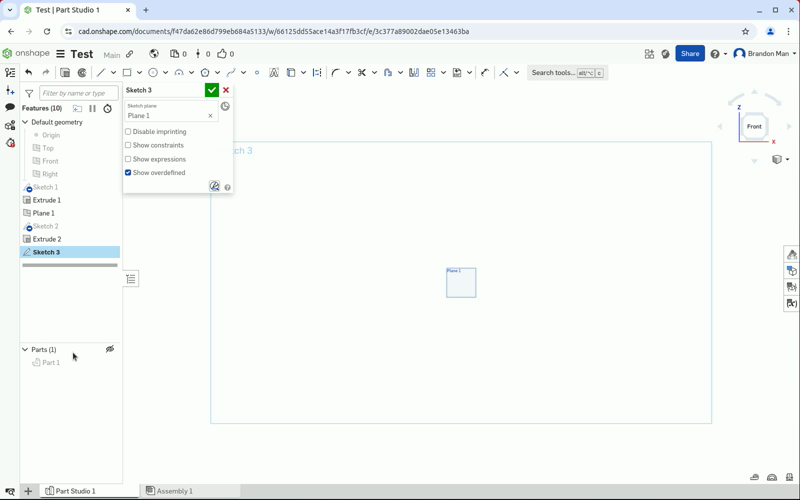
key(l)
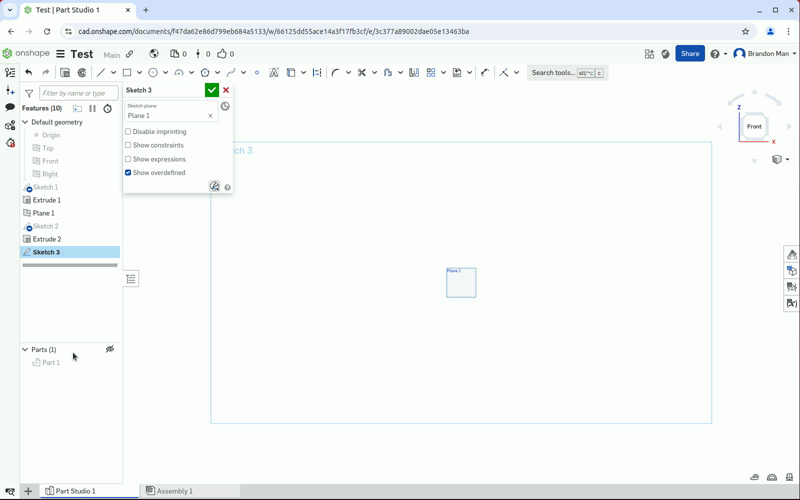
key_down(shift)
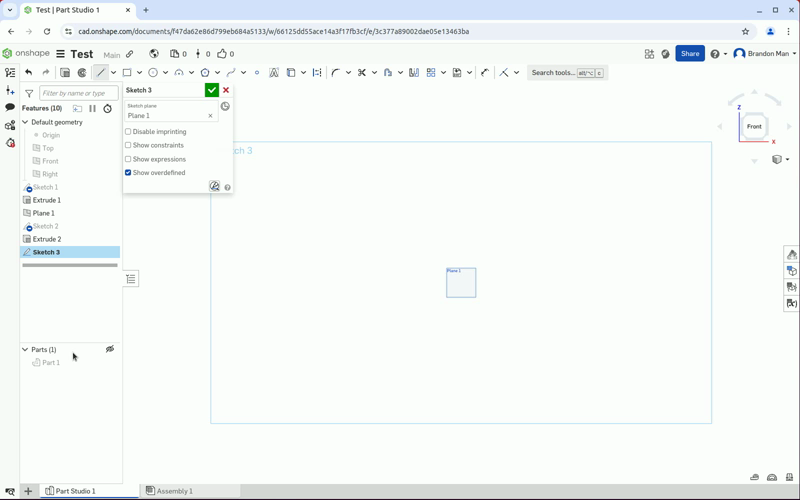
mouse_move(465, 215)
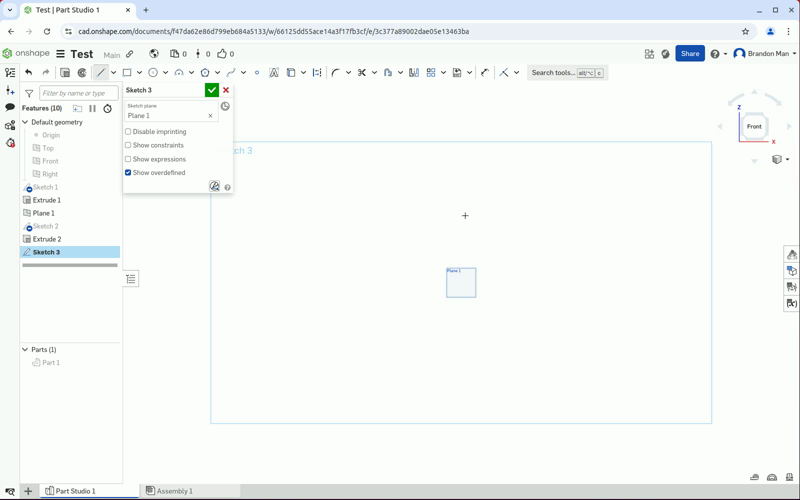
click(465, 215)
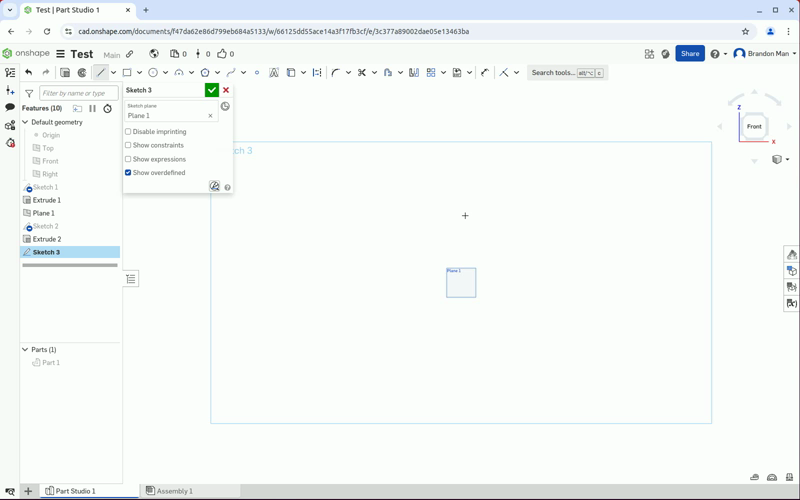
key_up(shift)
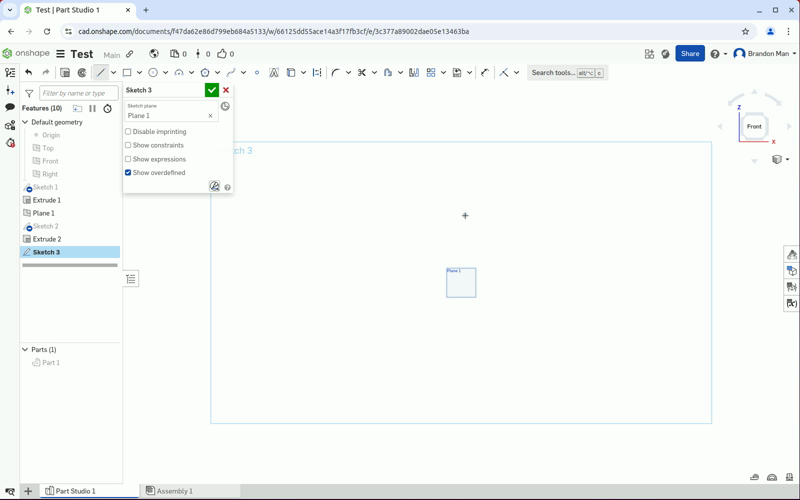
key_down(shift)
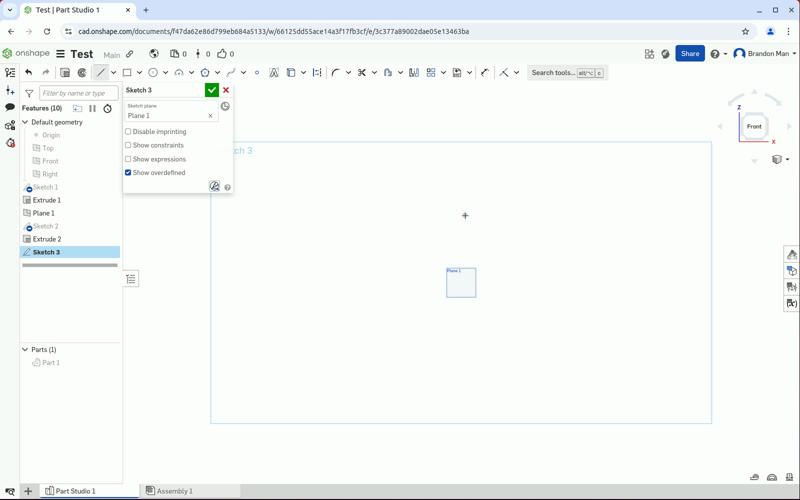
mouse_move(538, 215)
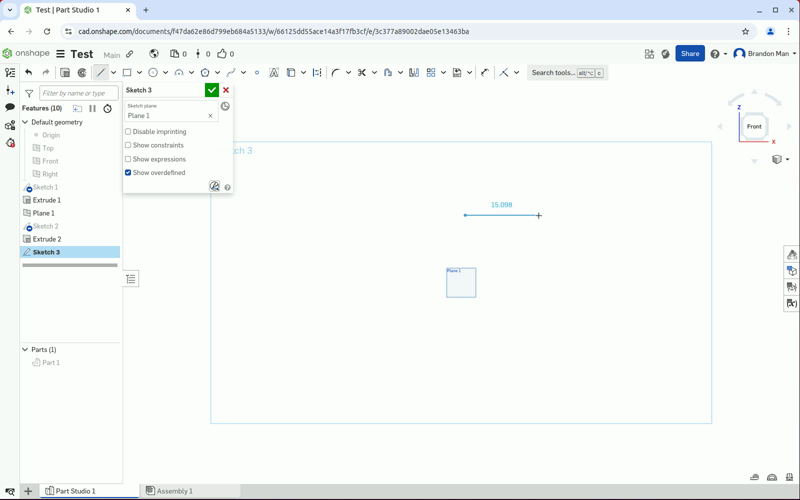
click(538, 215)
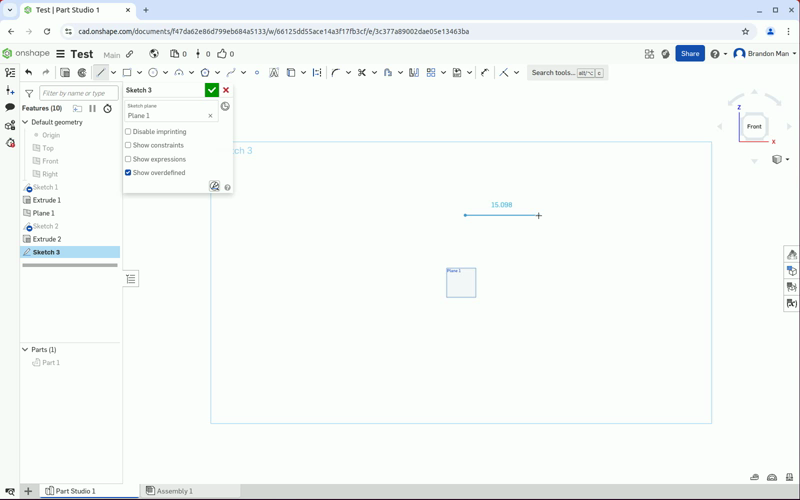
key_up(shift)
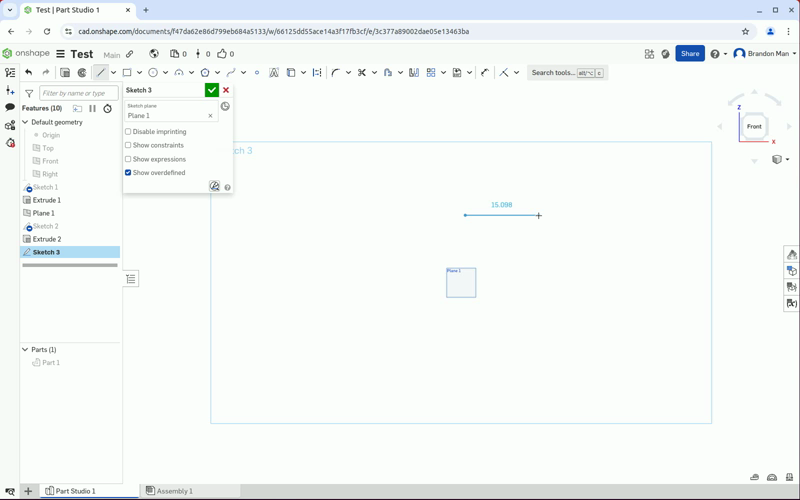
key_down(shift)
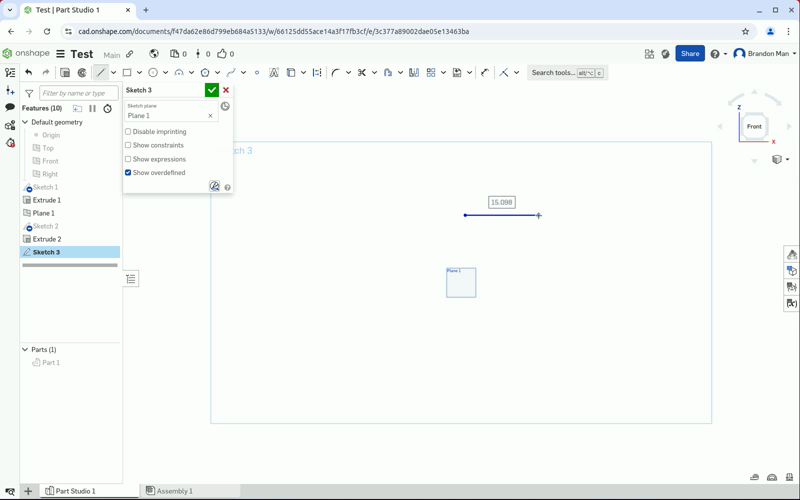
mouse_move(568, 215)
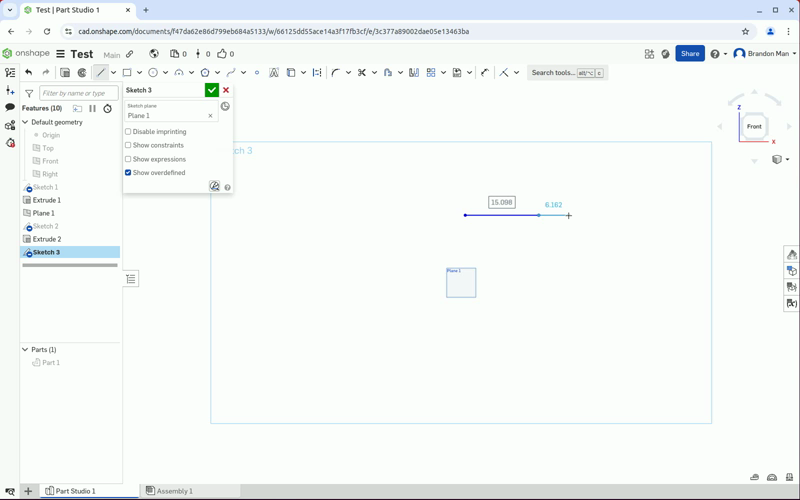
mouse_move(538, 197)
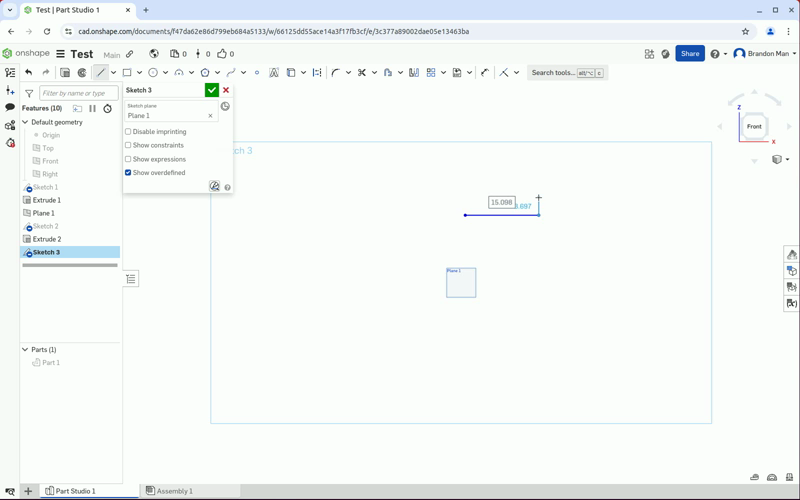
click(538, 197)
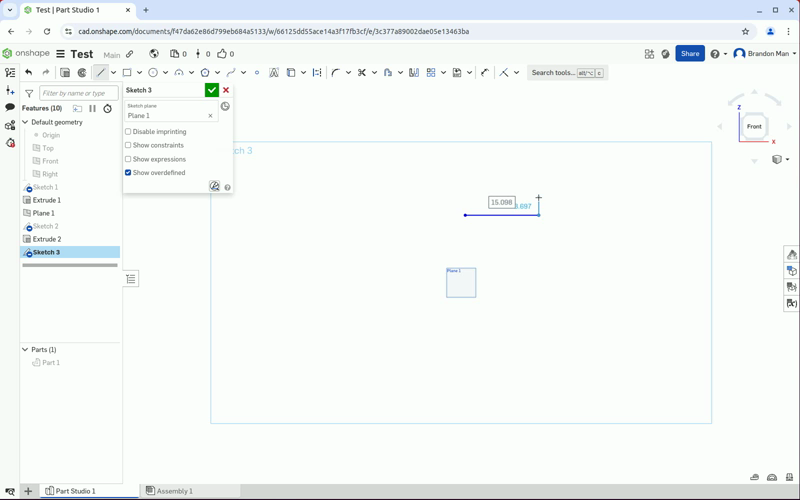
key_up(shift)
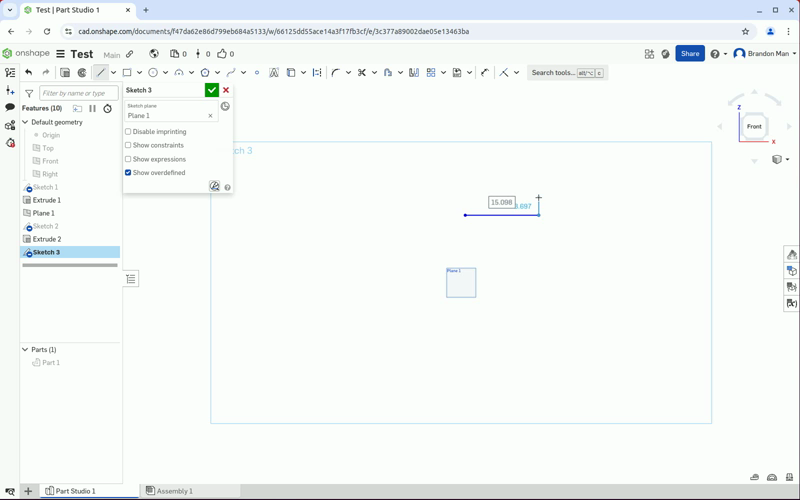
key_down(shift)
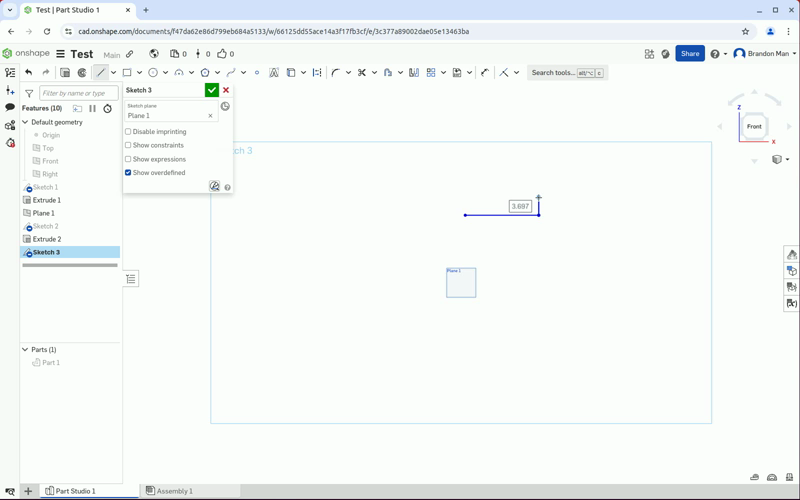
mouse_move(465, 197)
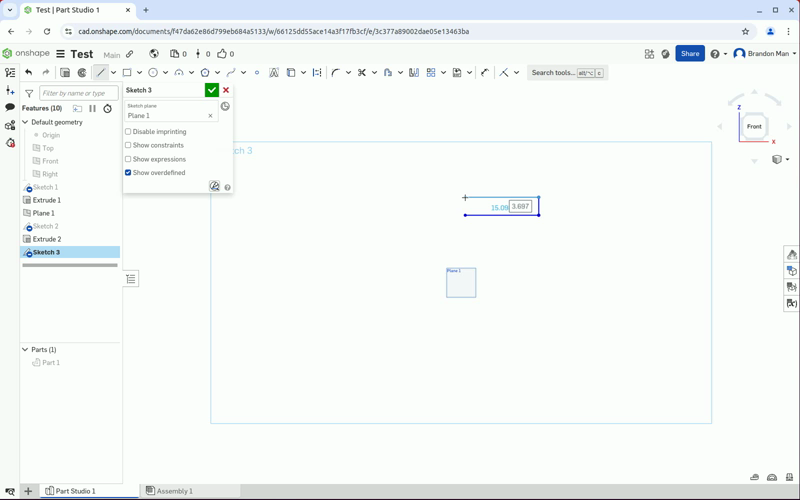
click(465, 197)
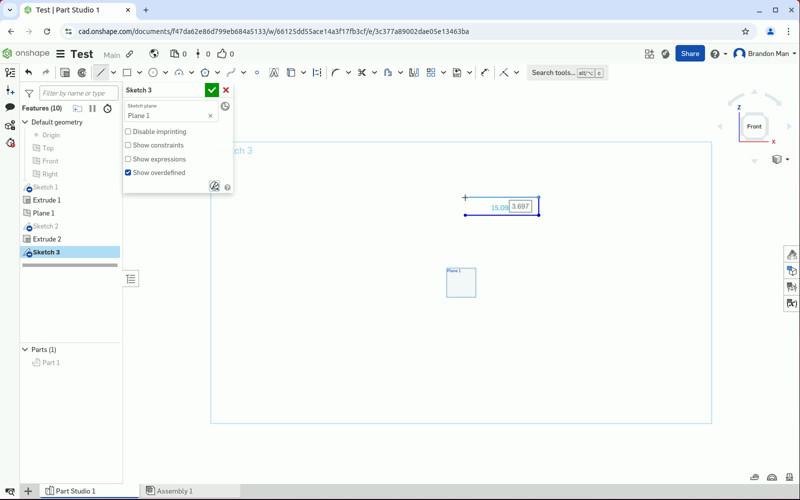
key_up(shift)
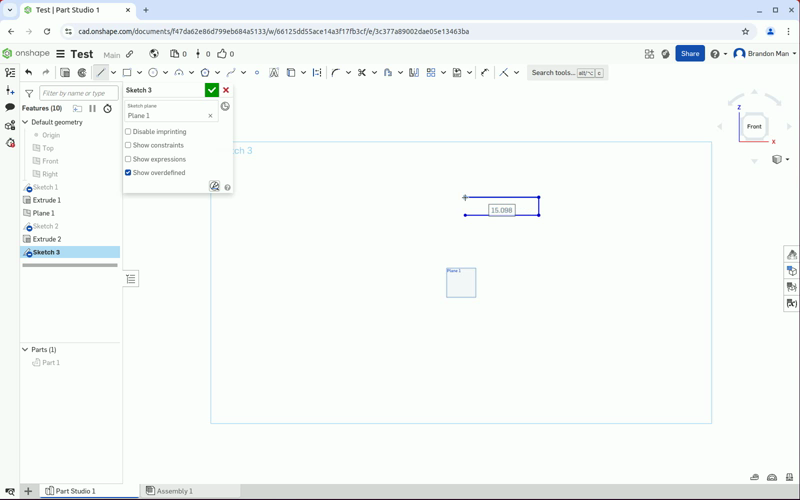
mouse_move(495, 197)
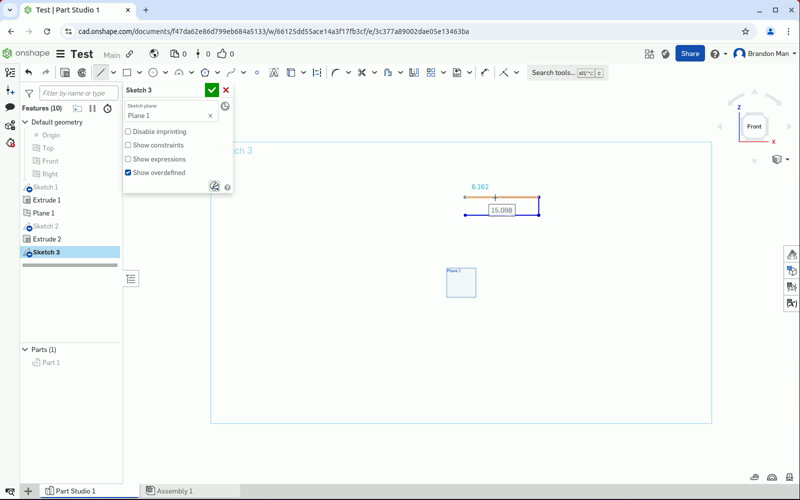
key_down(shift)
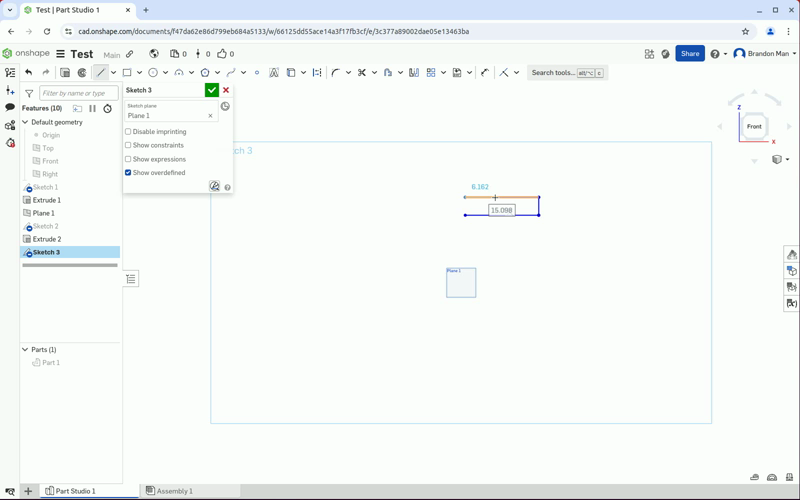
mouse_move(465, 215)
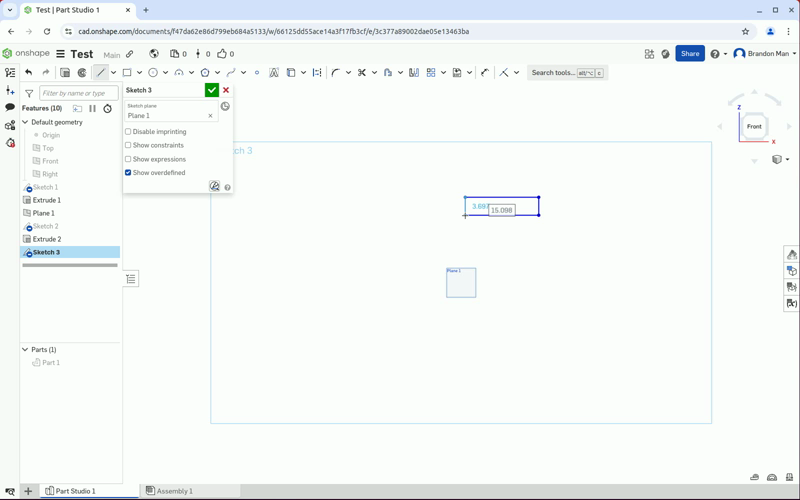
key_up(shift)
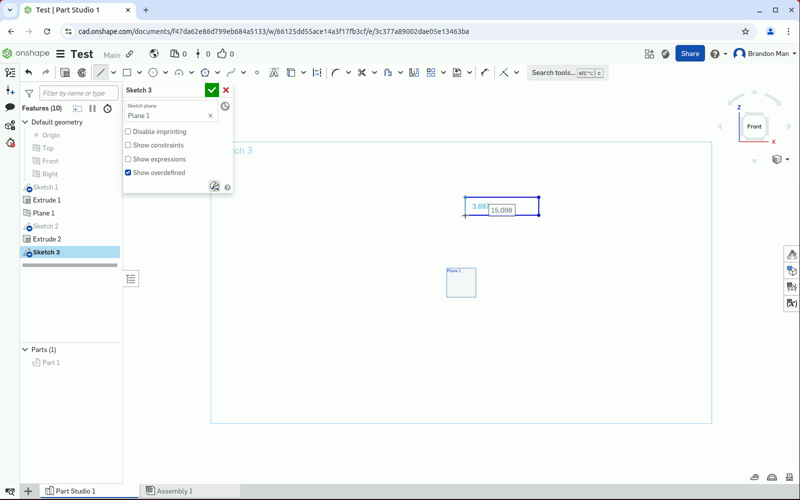
click(465, 215)
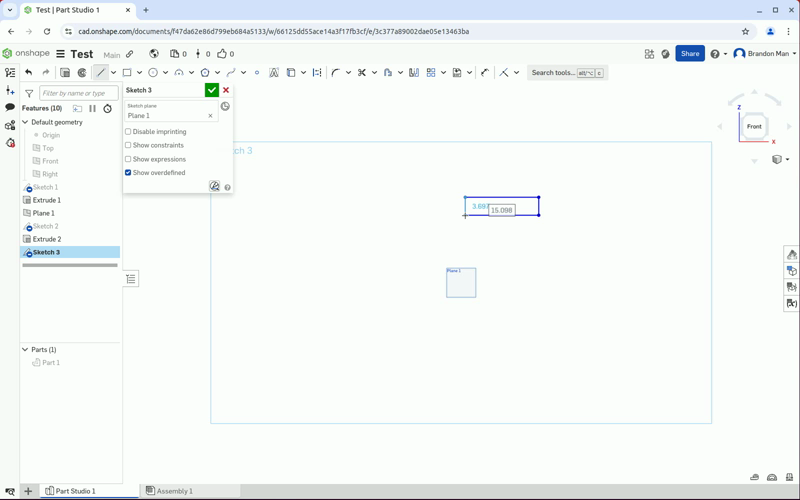
key(esc)
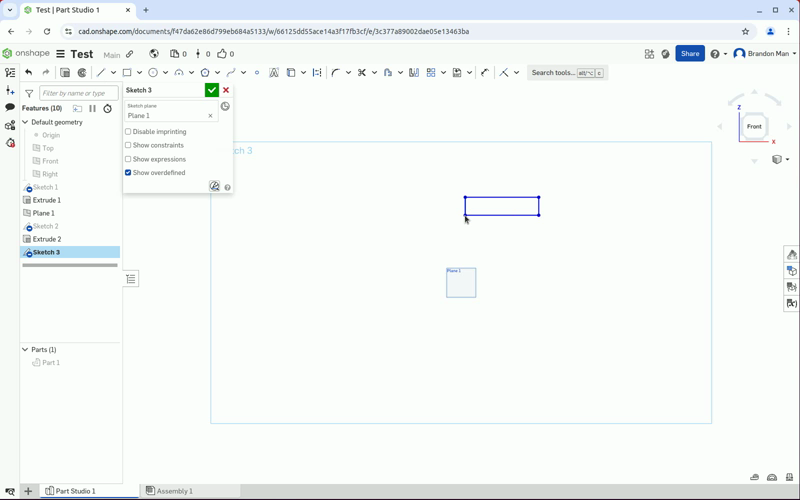
mouse_move(493, 200)
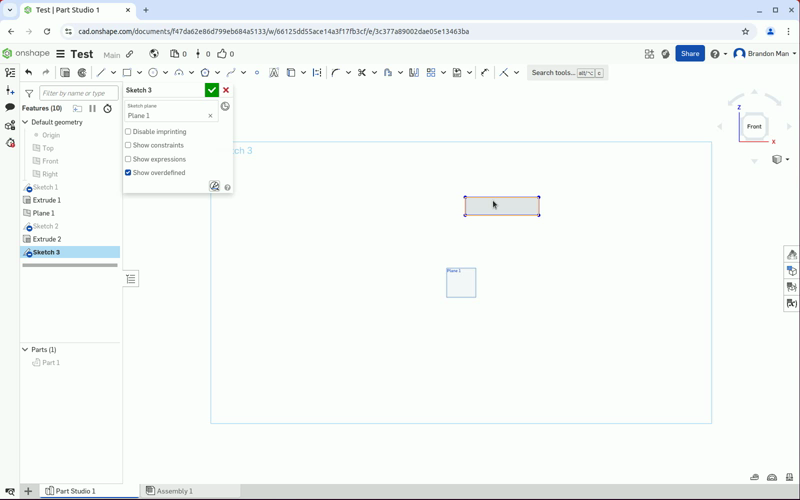
scroll(6)
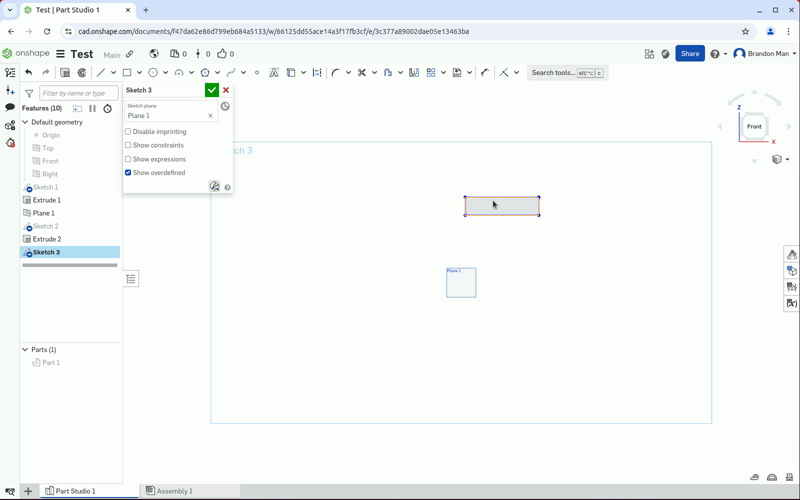
scroll(6)
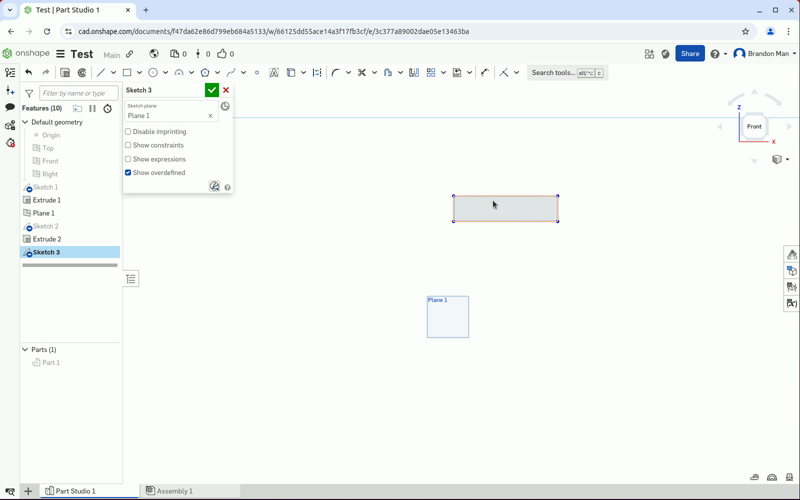
scroll(6)
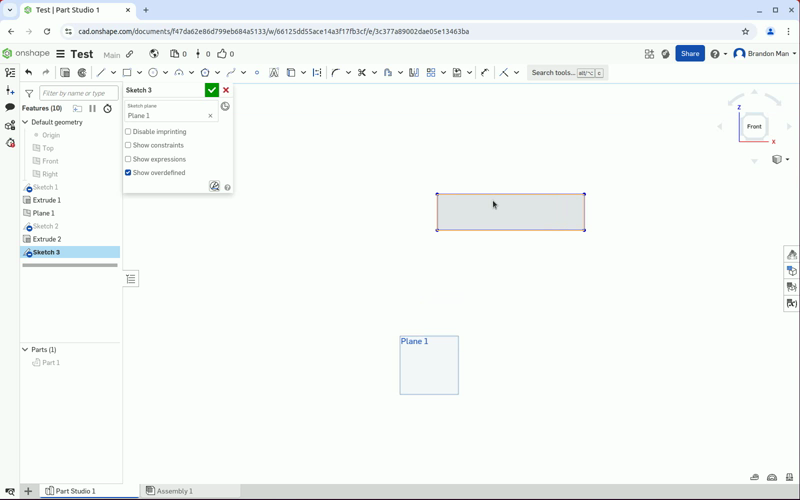
scroll(6)
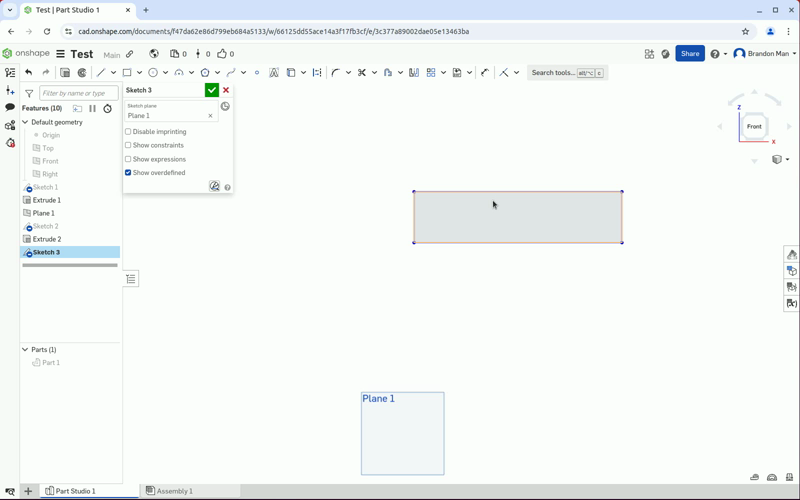
scroll(6)
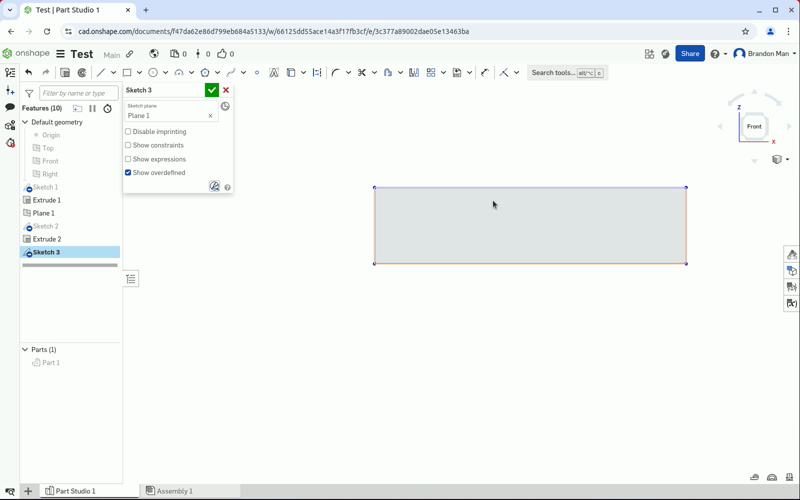
scroll(6)
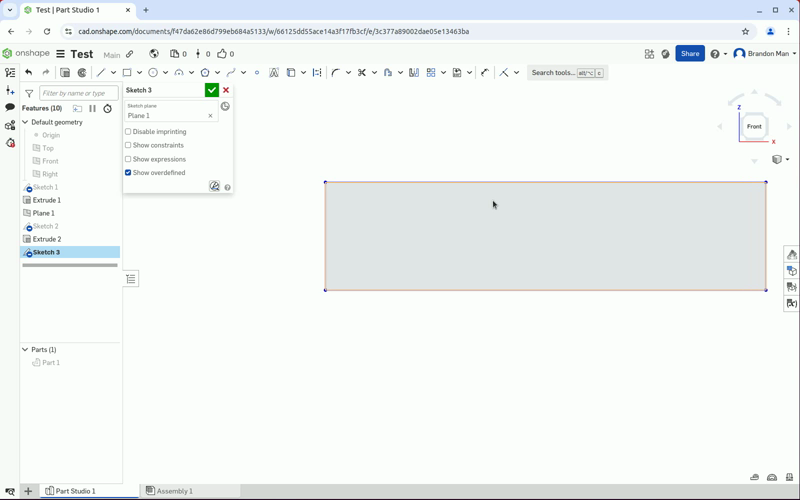
scroll(6)
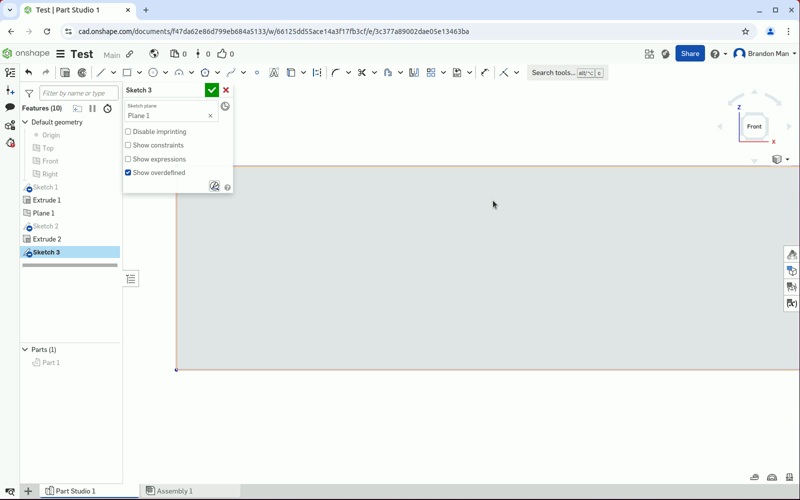
click(493, 200)
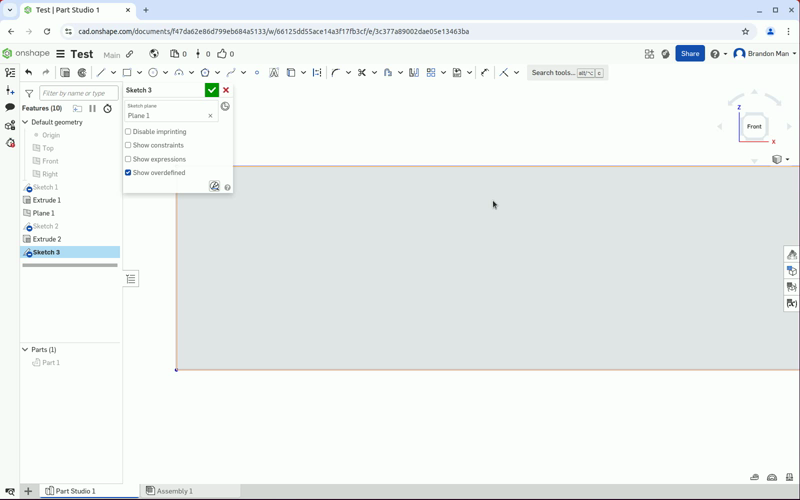
scroll(-6)
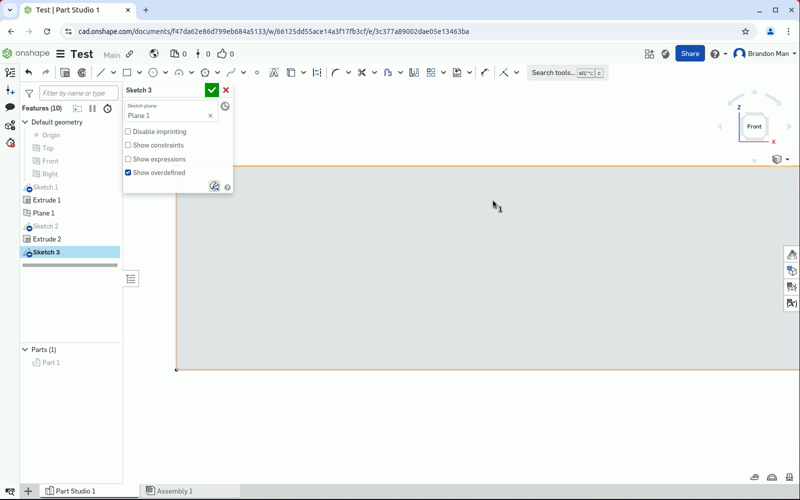
scroll(-6)
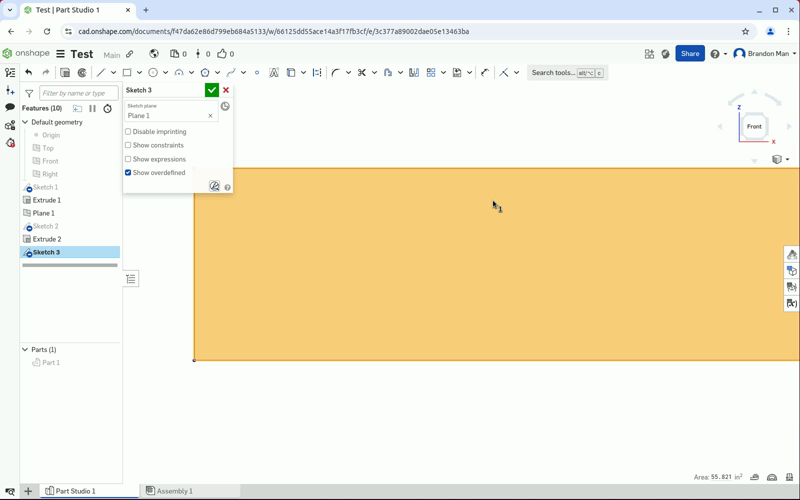
scroll(-6)
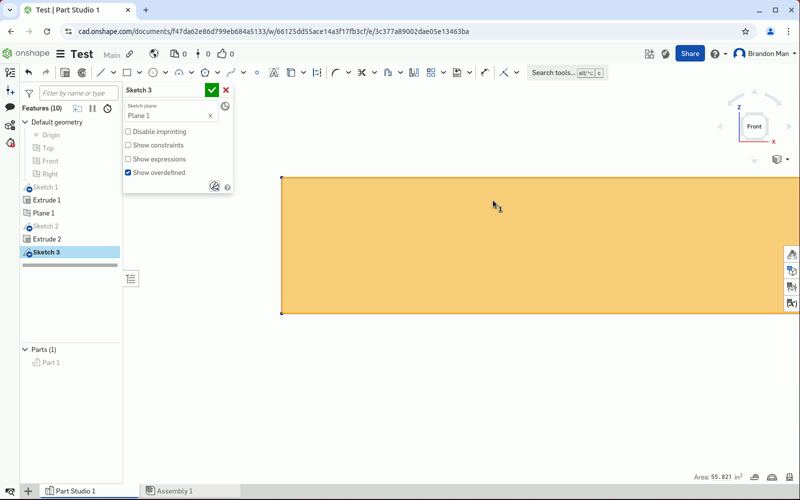
scroll(-6)
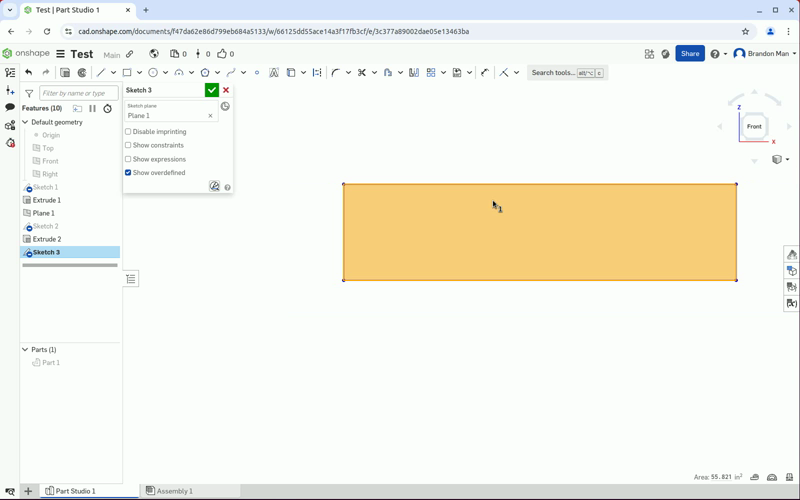
scroll(-6)
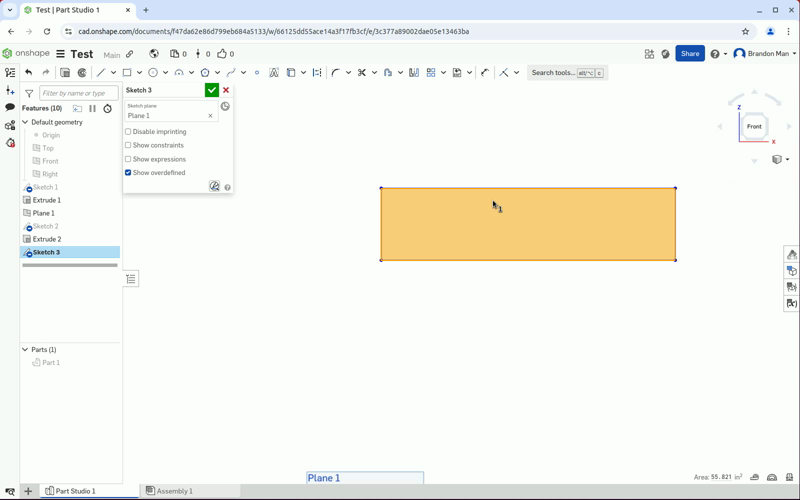
scroll(-6)
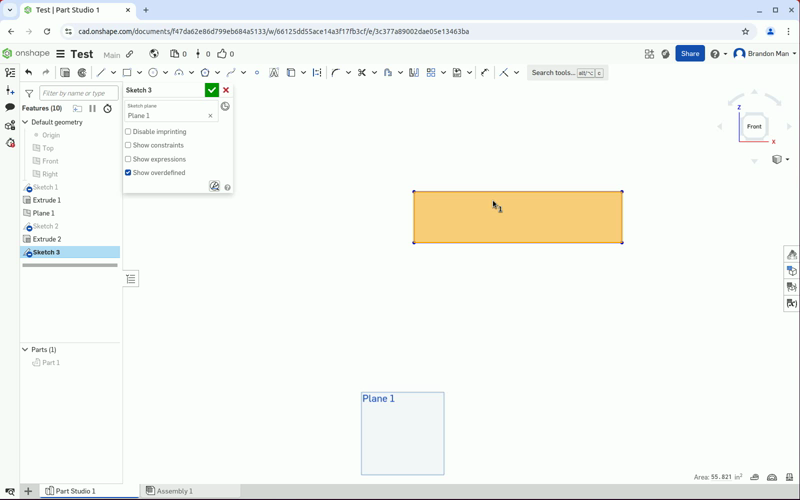
scroll(-6)
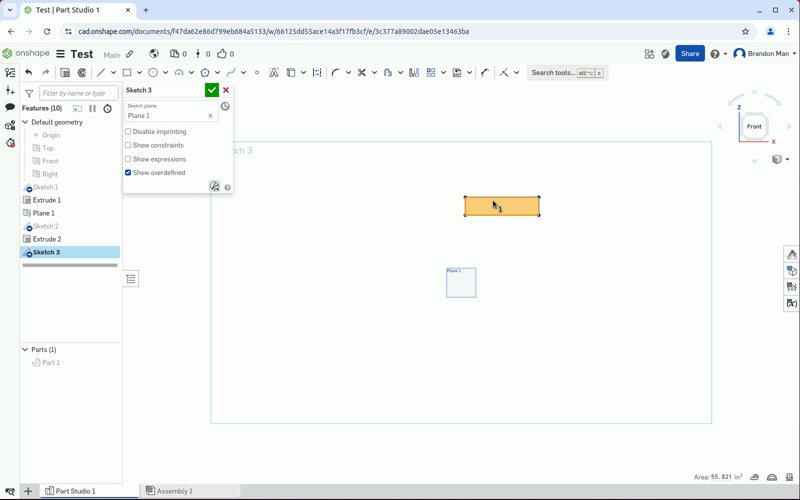
mouse_move(73, 352)
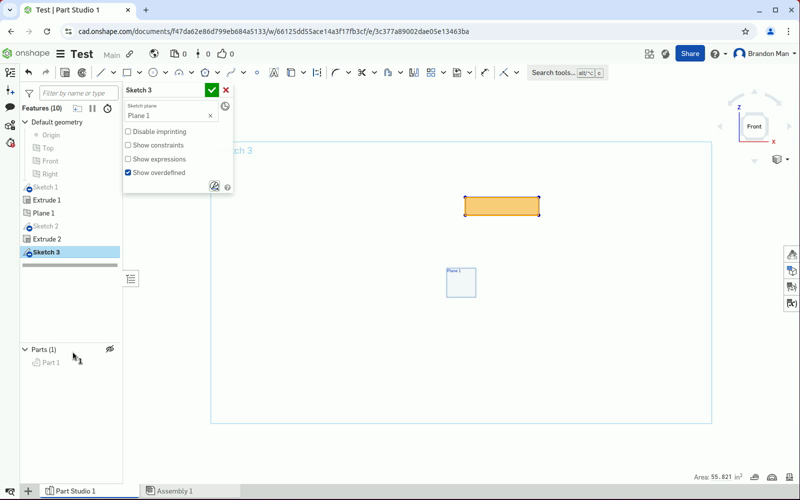
key(shift+y)
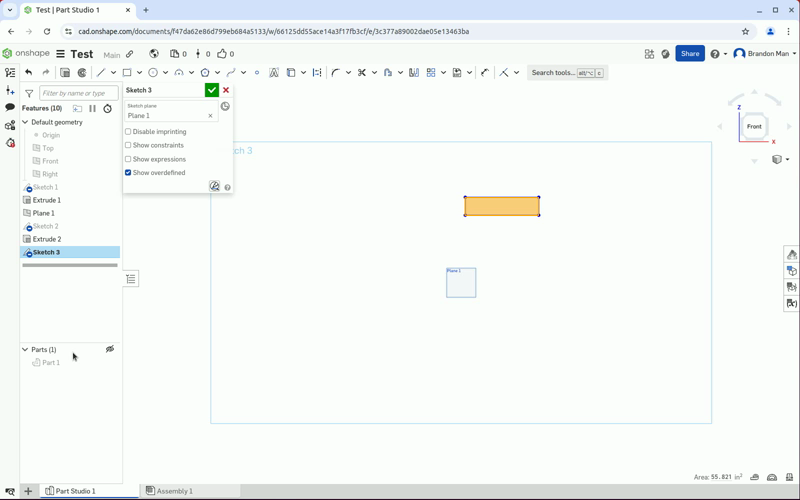
key(shift+e)
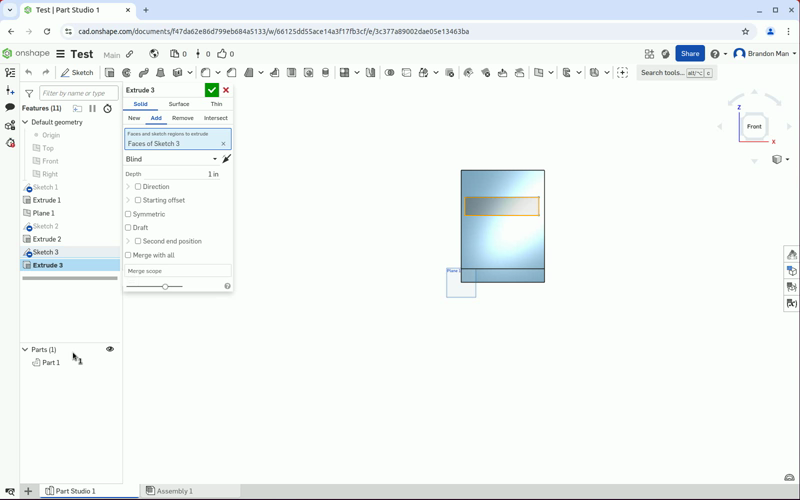
mouse_move(143, 106)
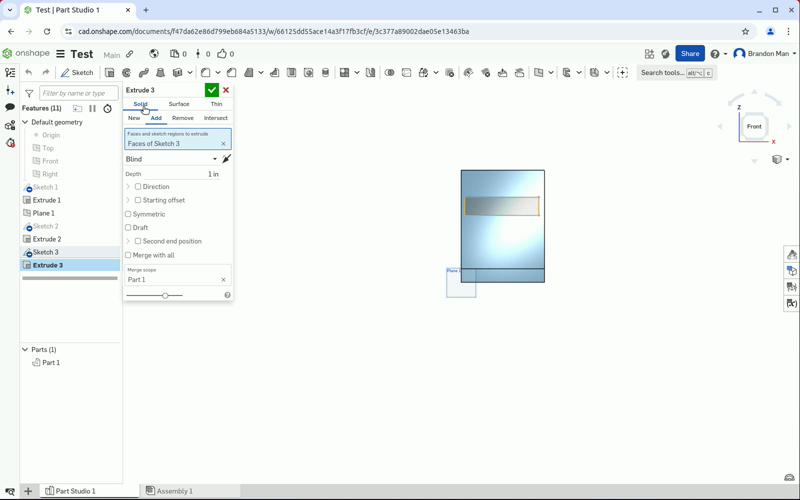
click(143, 106)
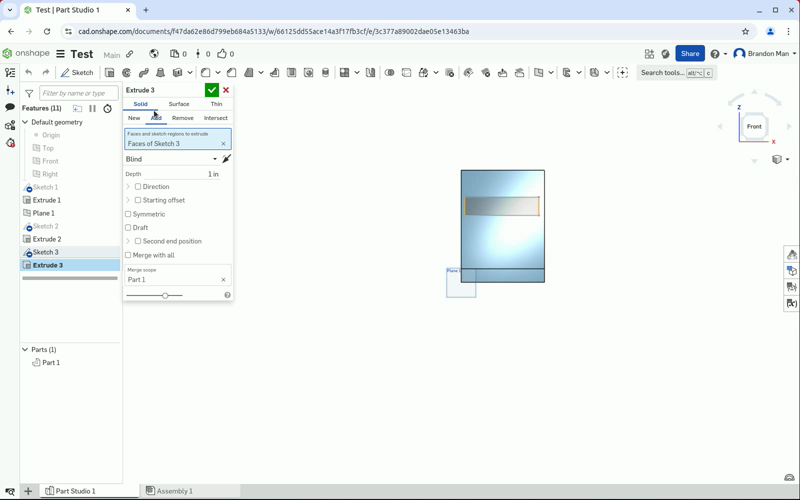
mouse_move(186, 120)
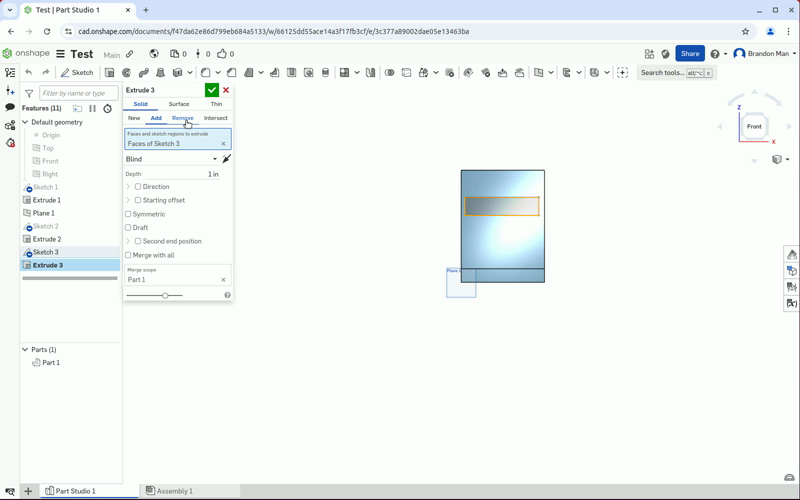
click(186, 120)
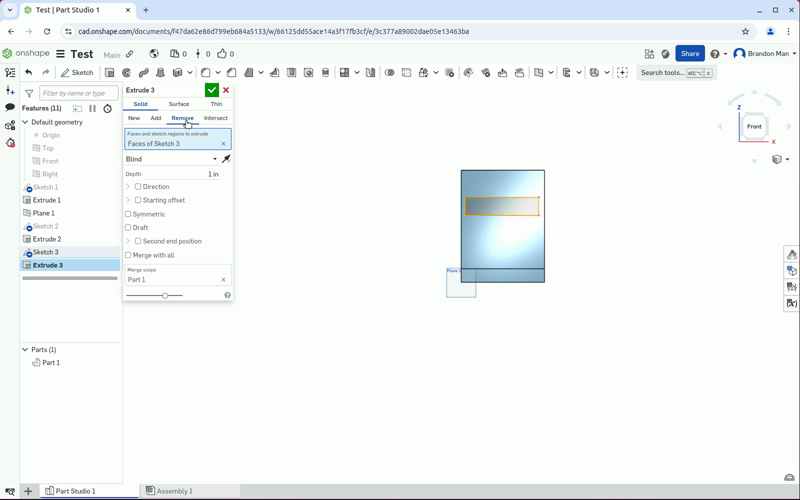
key(tab, 4)
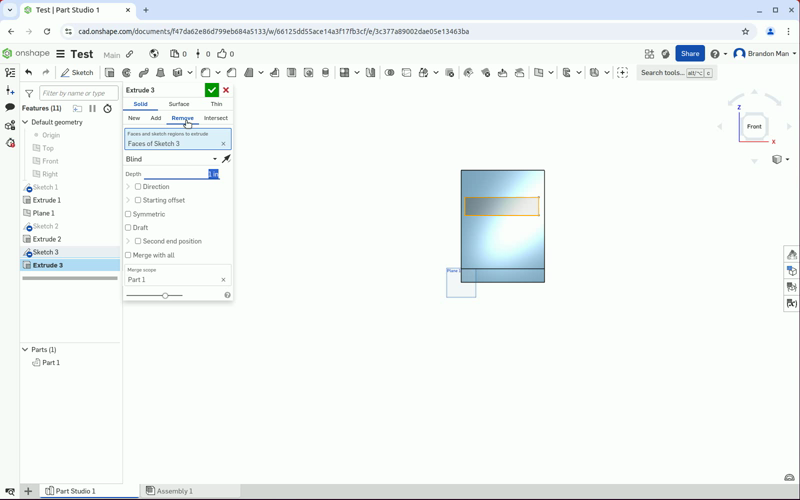
text(16.609)
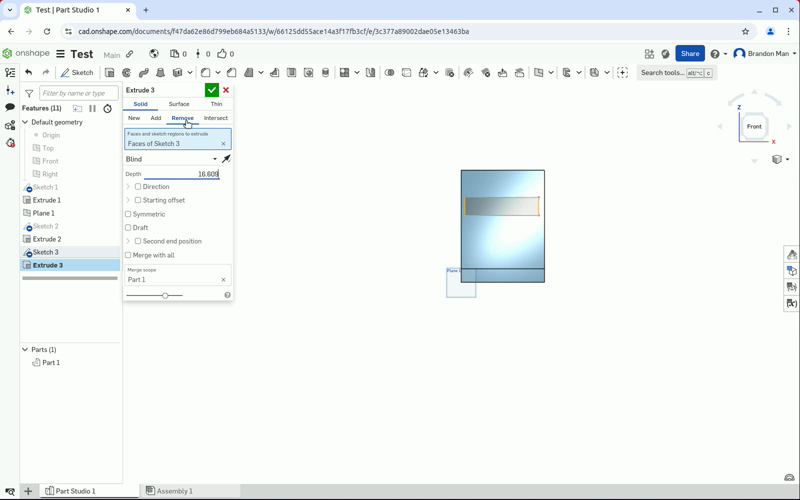
key(tab, 6)
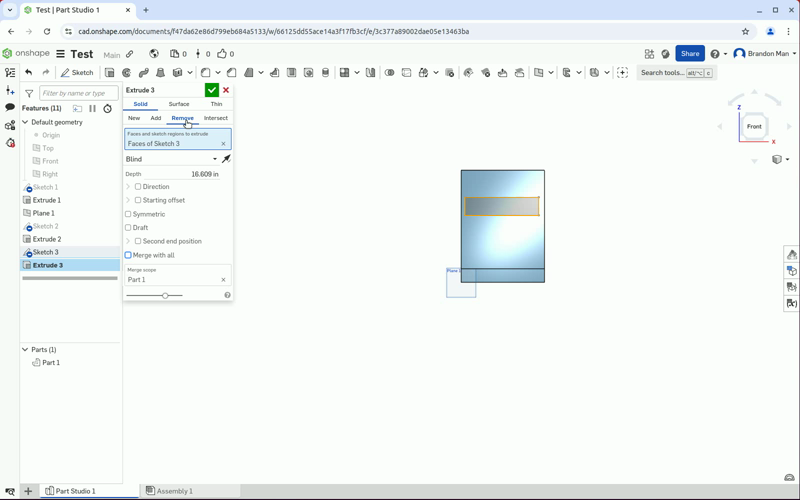
key(space)
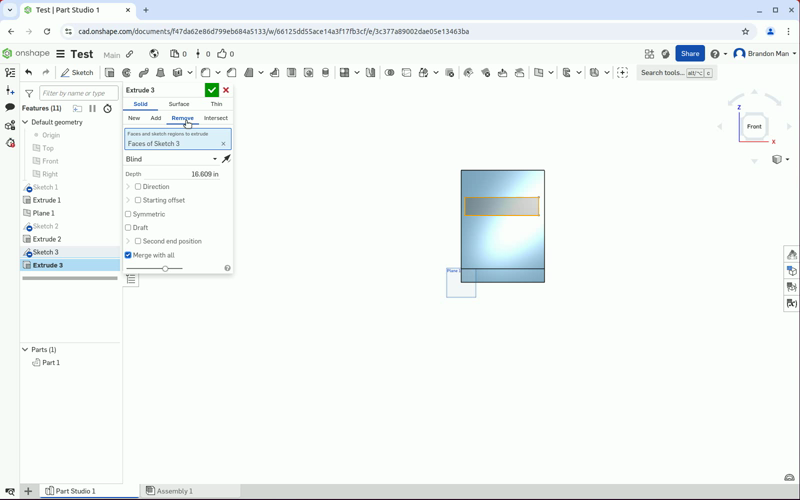
key(enter)
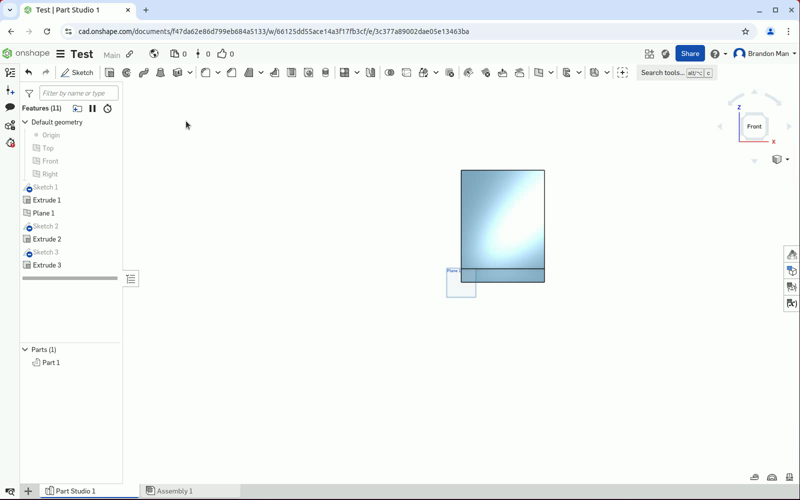
key(shift+h)
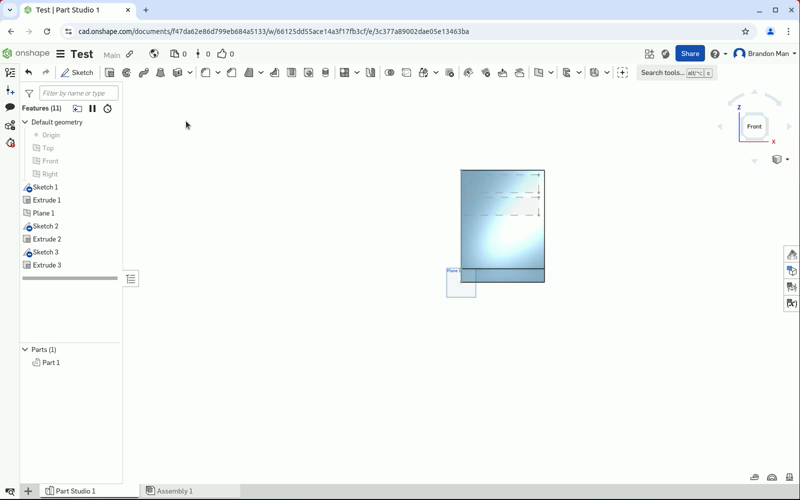
key(shift+h)
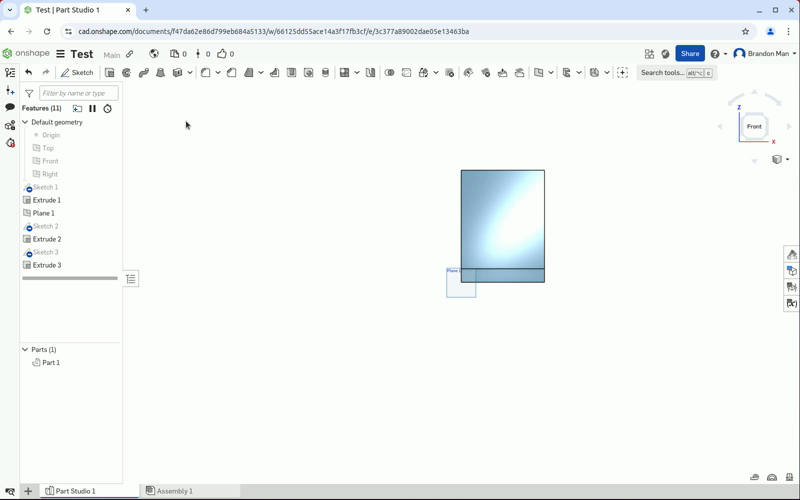
mouse_move(73, 189)
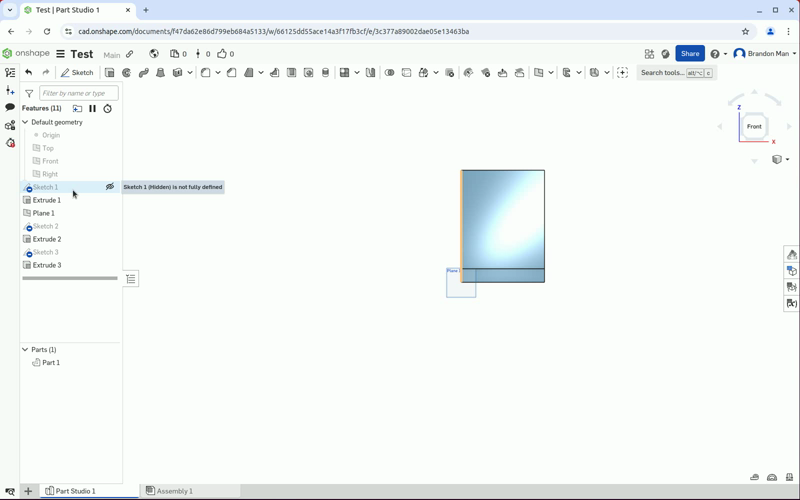
click(73, 189)
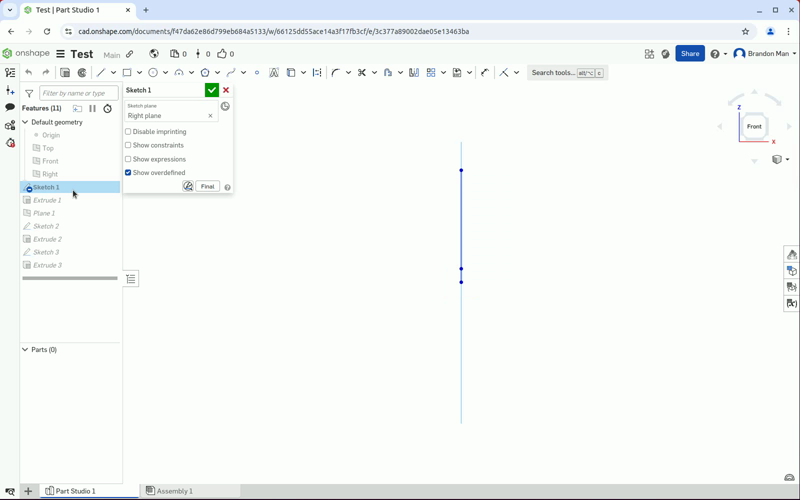
mouse_move(229, 92)
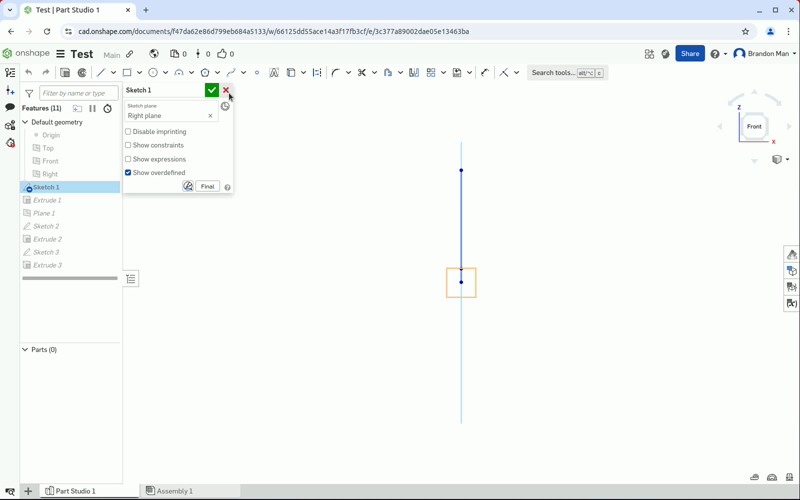
click(229, 92)
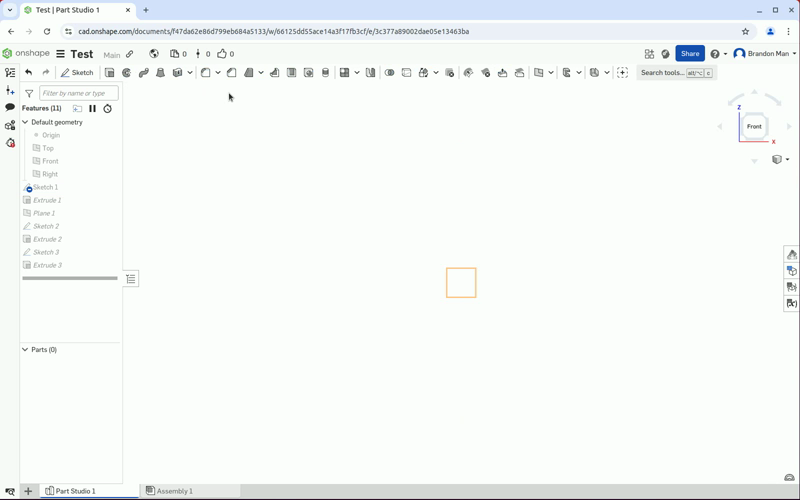
key(shift+s)
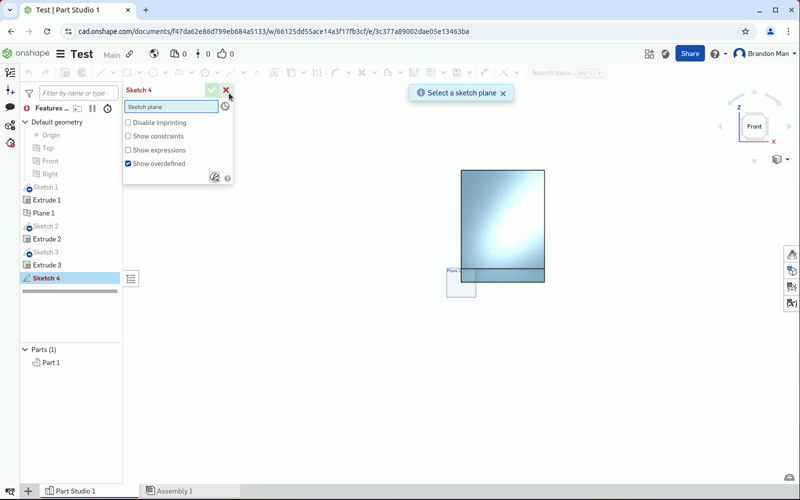
mouse_move(73, 215)
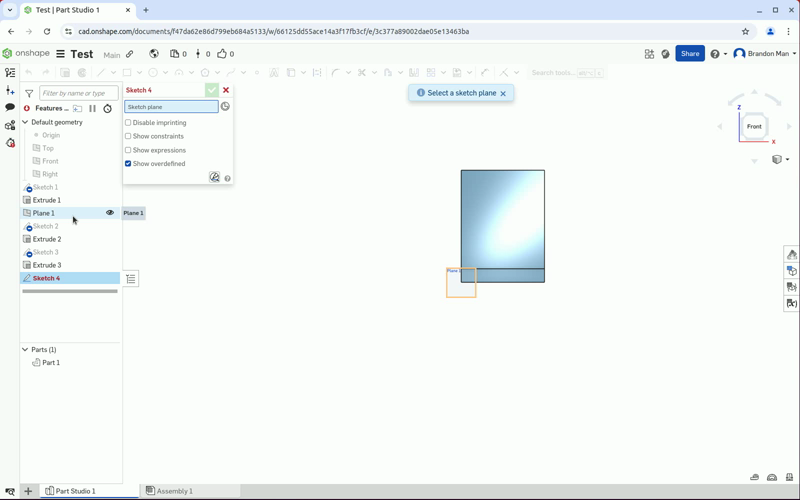
click(73, 215)
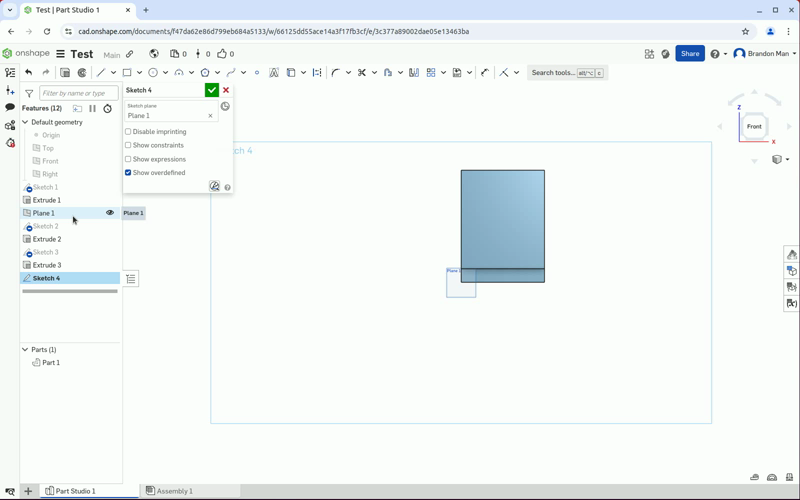
mouse_move(73, 352)
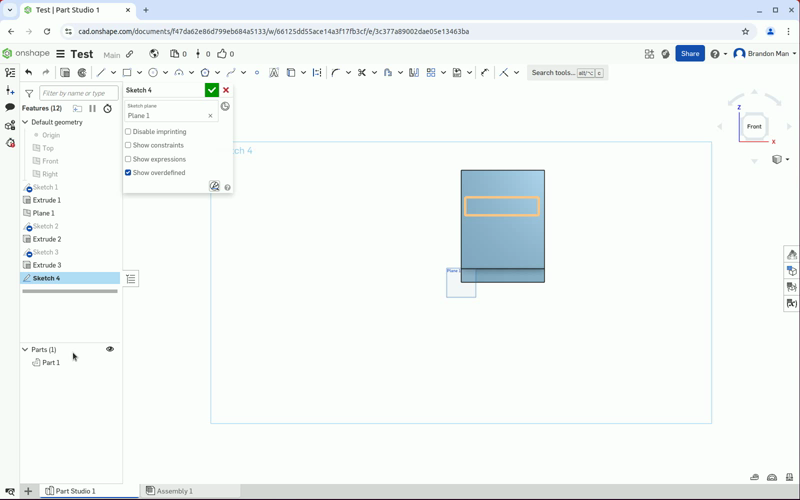
key(y)
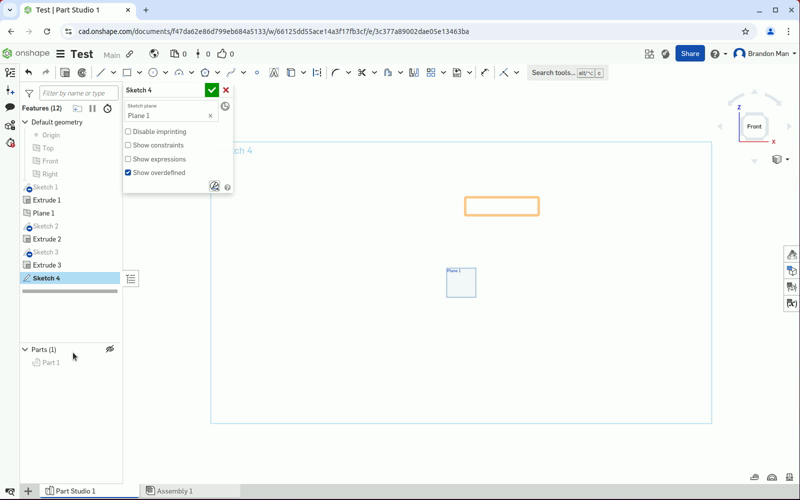
key(l)
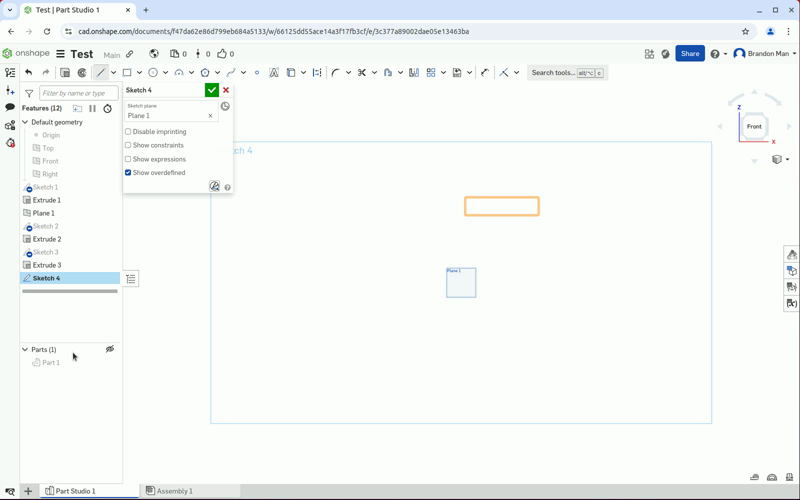
key_down(shift)
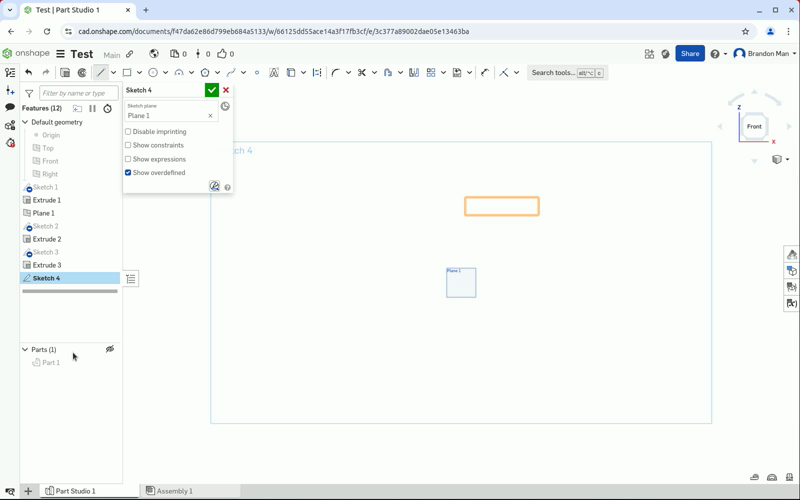
mouse_move(465, 238)
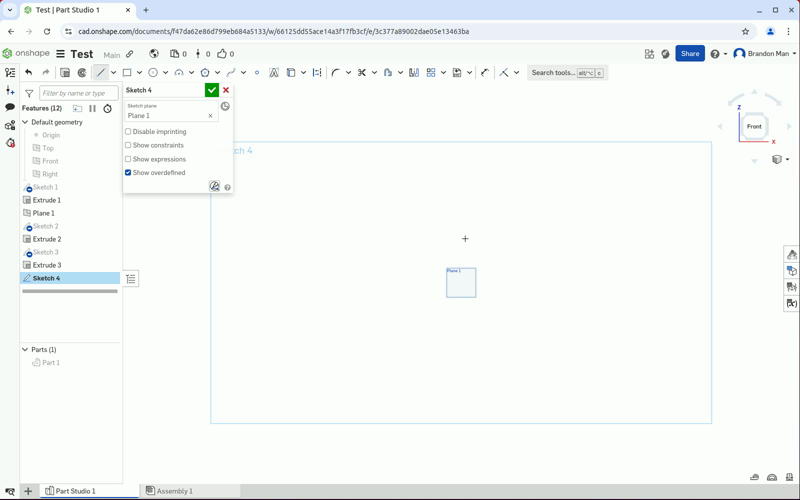
click(465, 238)
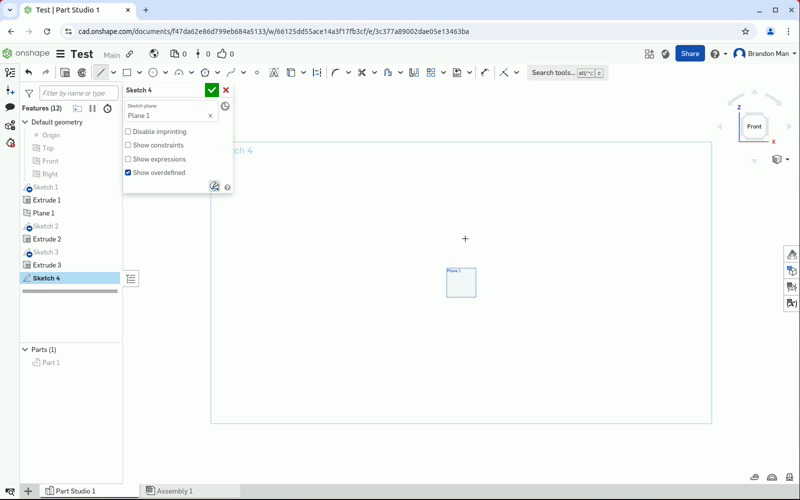
key_up(shift)
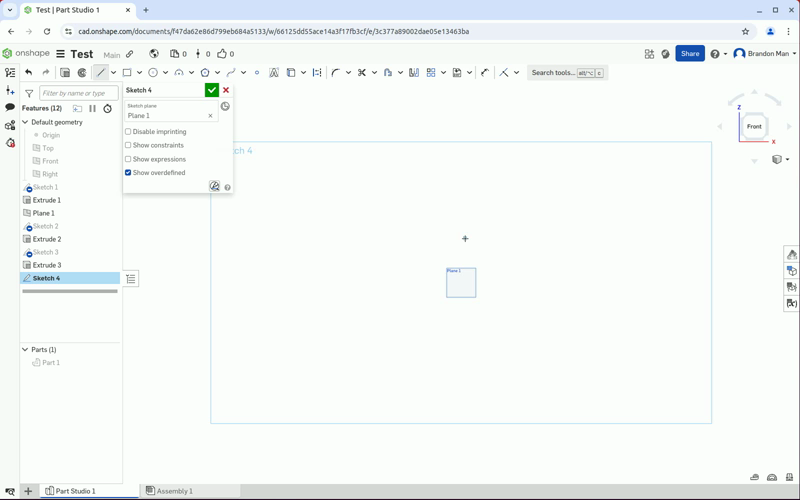
key_down(shift)
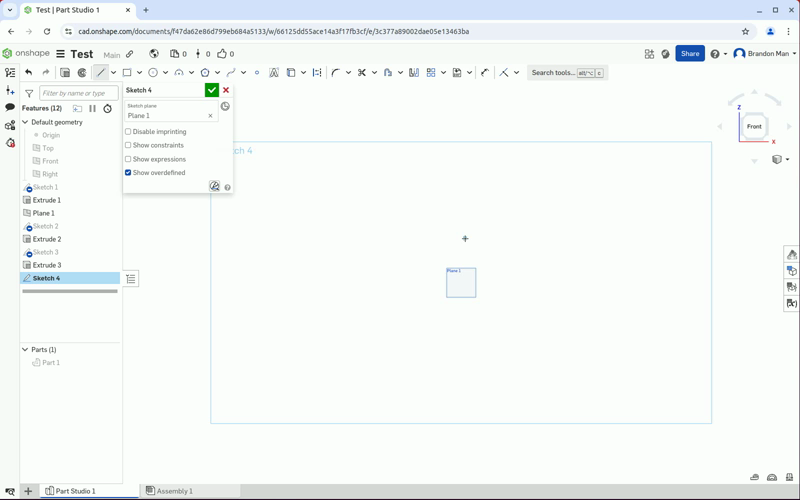
mouse_move(538, 238)
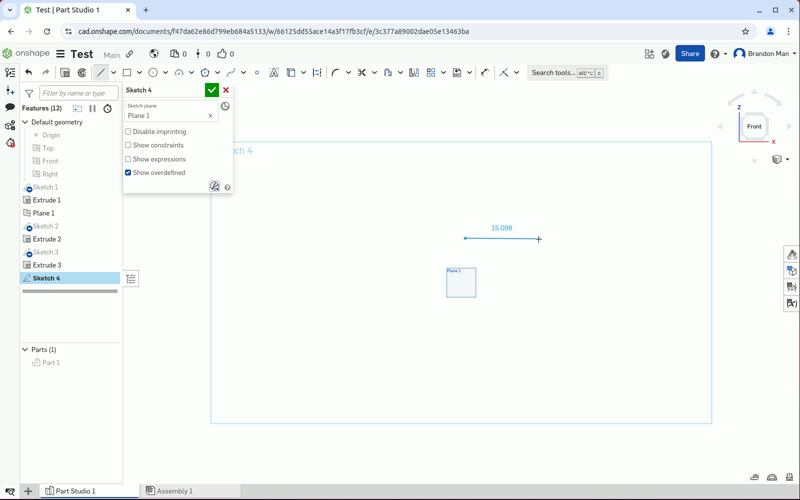
click(538, 238)
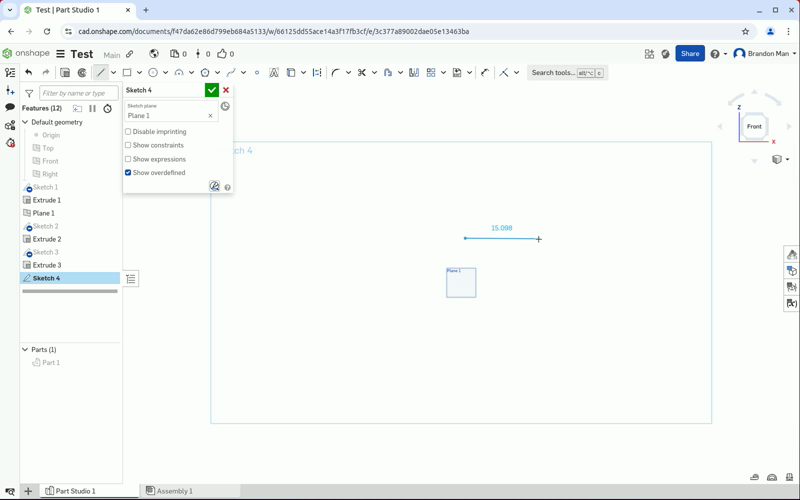
key_up(shift)
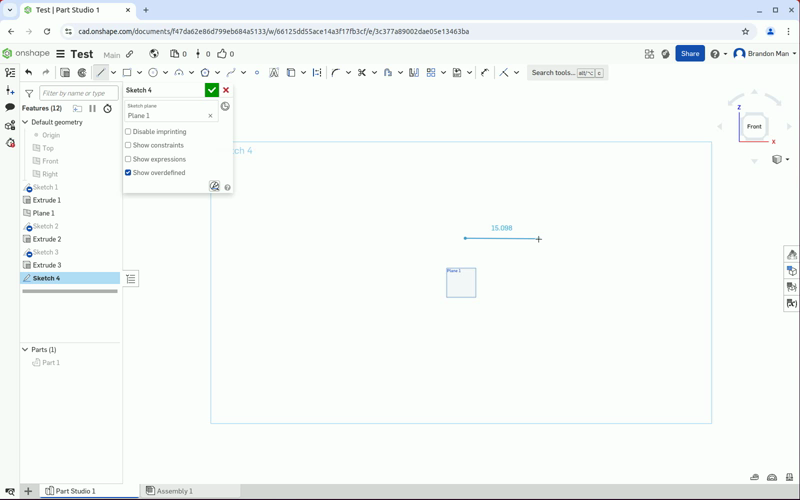
key_down(shift)
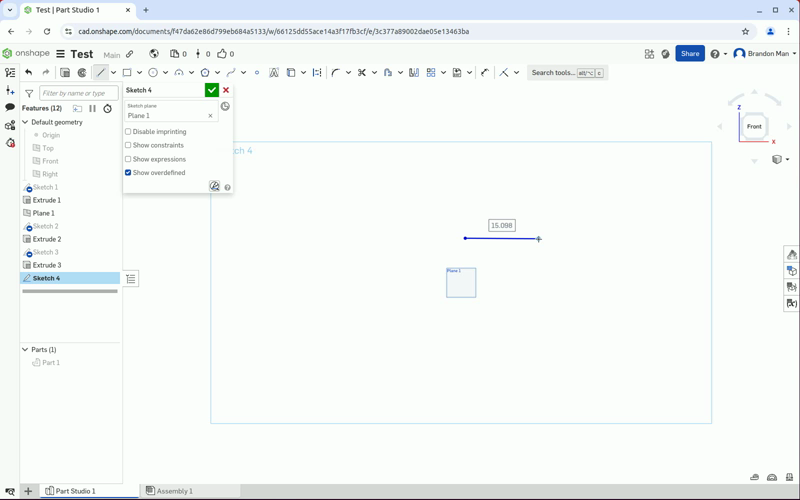
mouse_move(568, 238)
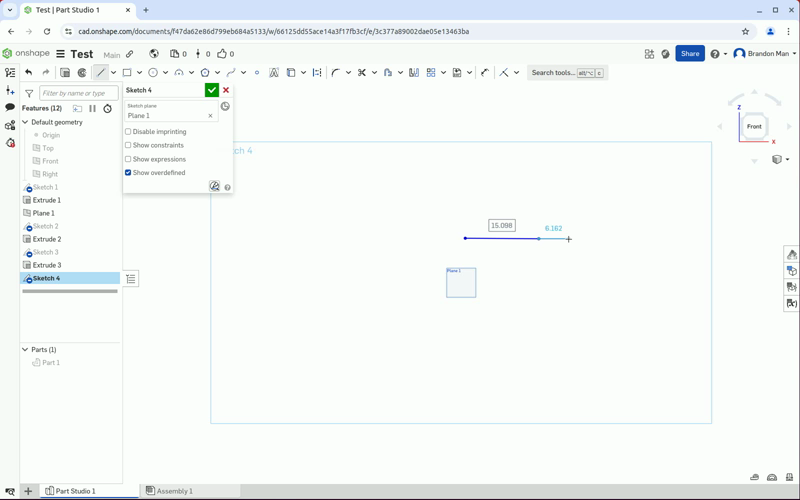
mouse_move(538, 220)
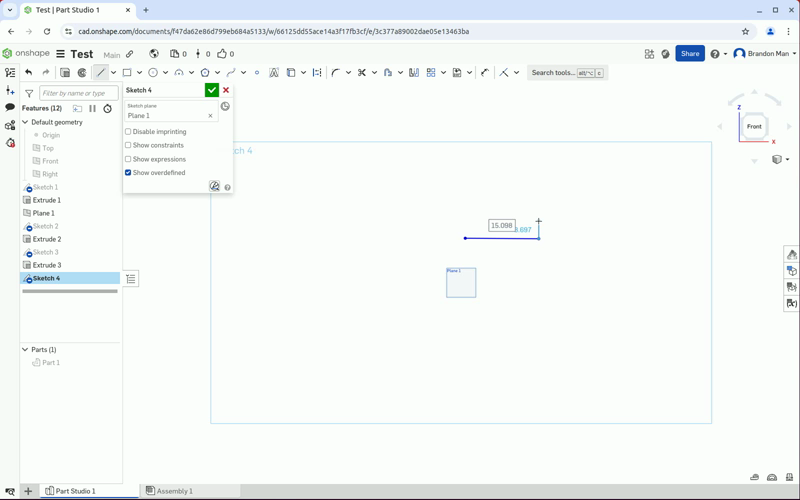
click(538, 220)
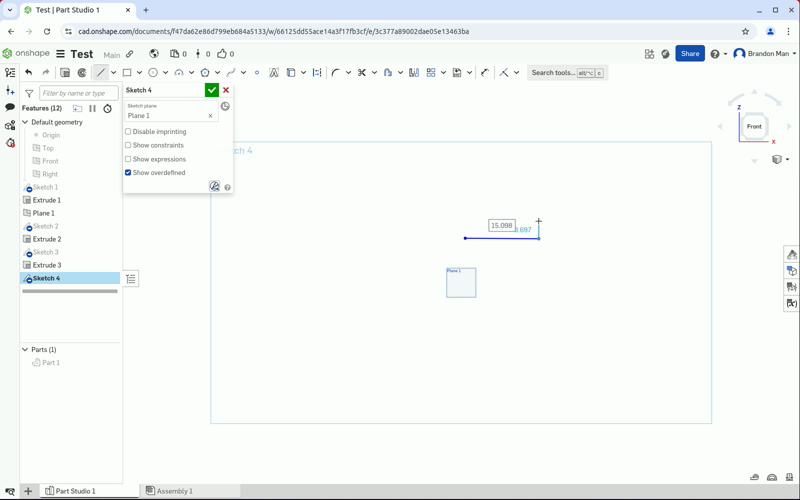
key_up(shift)
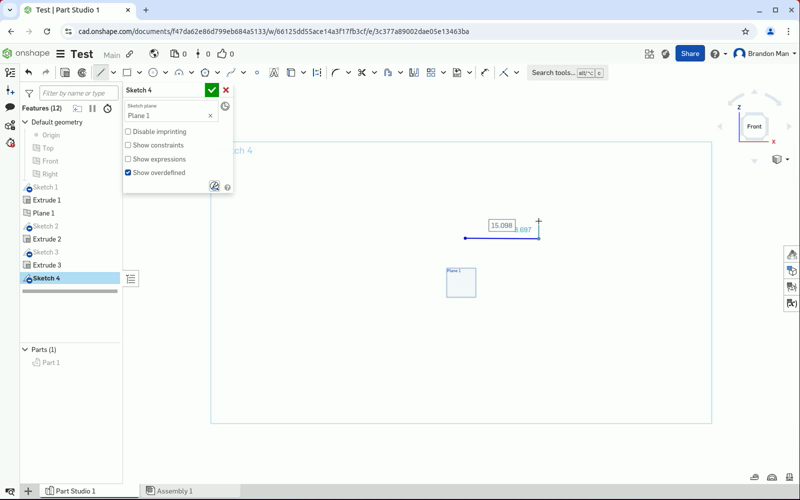
key_down(shift)
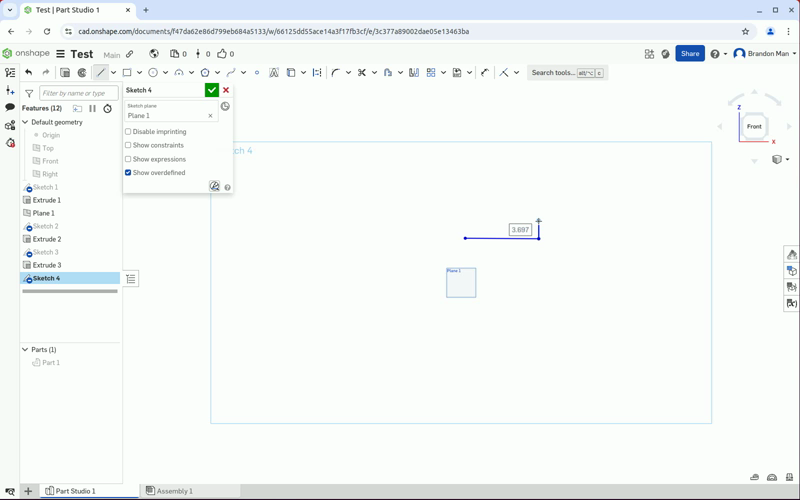
mouse_move(465, 220)
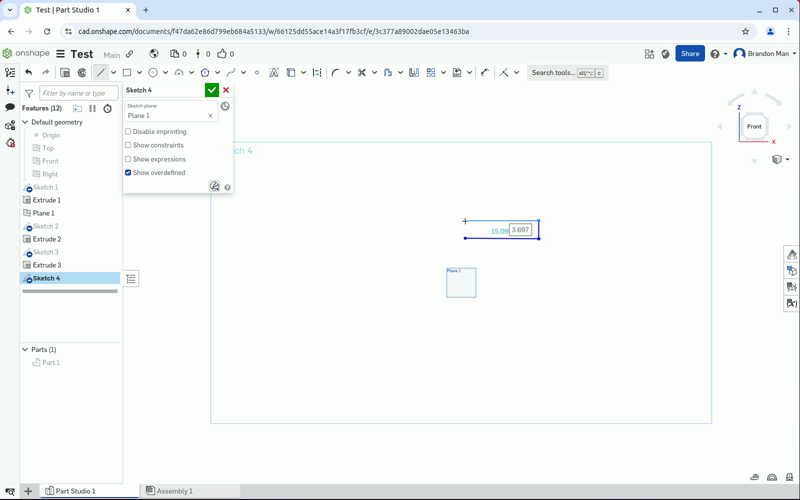
click(465, 220)
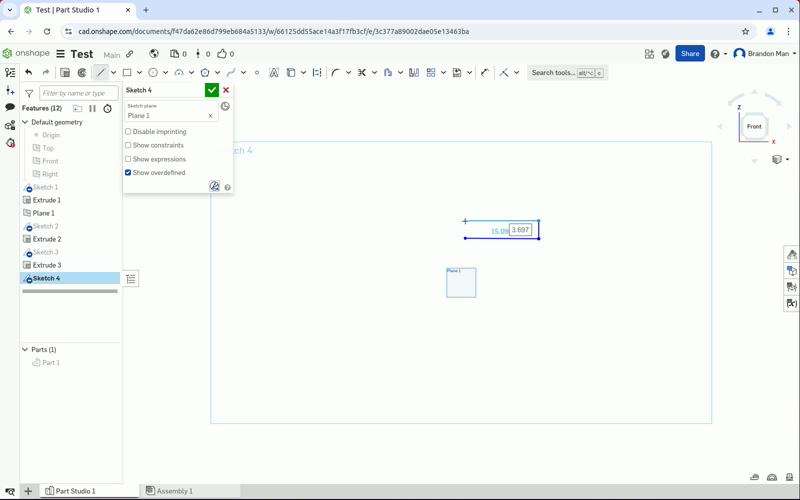
key_up(shift)
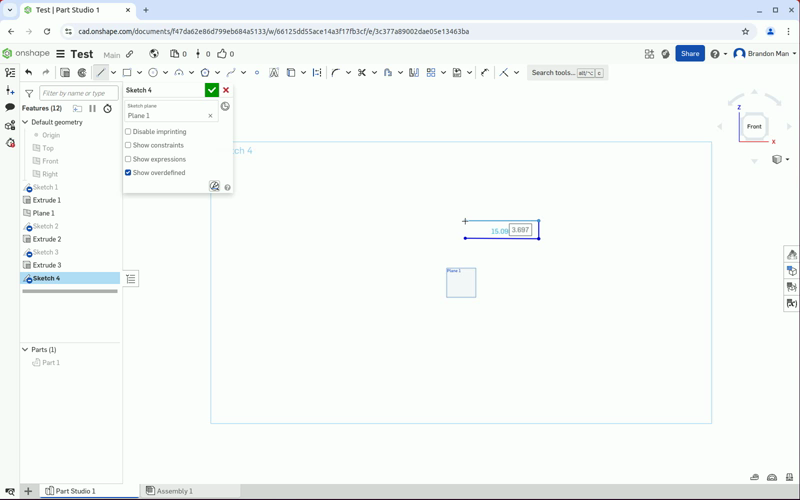
mouse_move(495, 220)
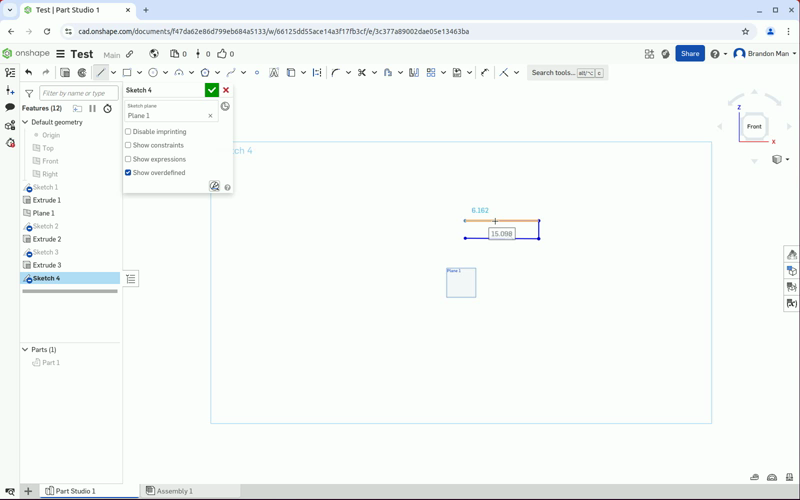
key_down(shift)
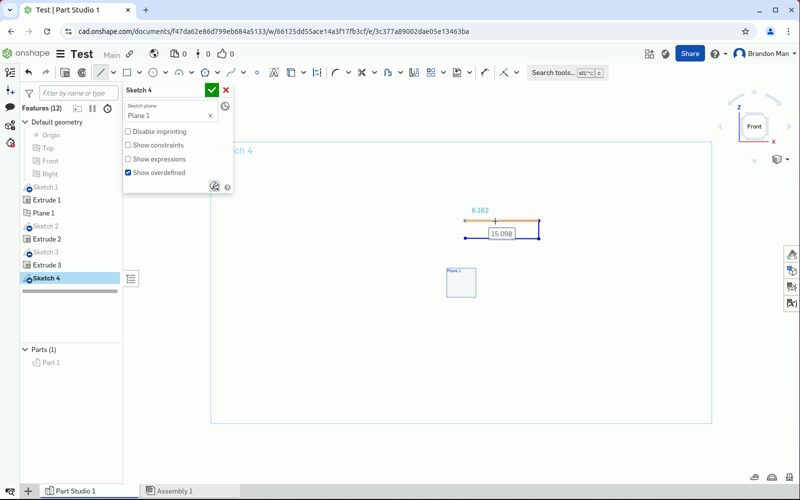
mouse_move(465, 238)
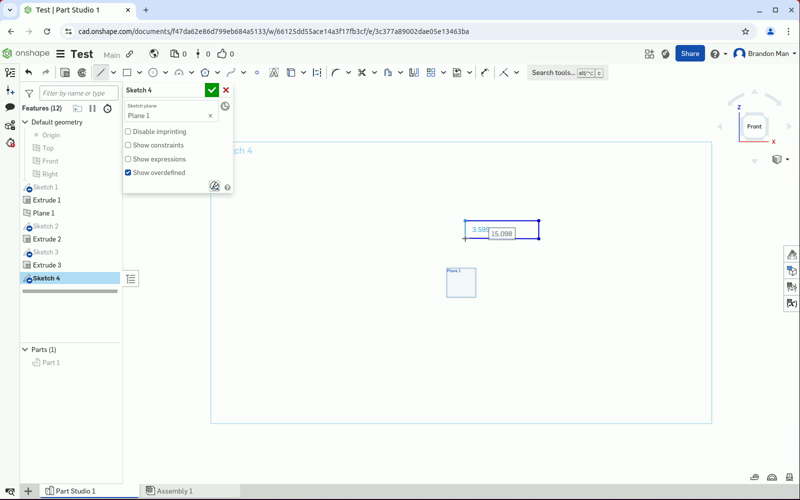
key_up(shift)
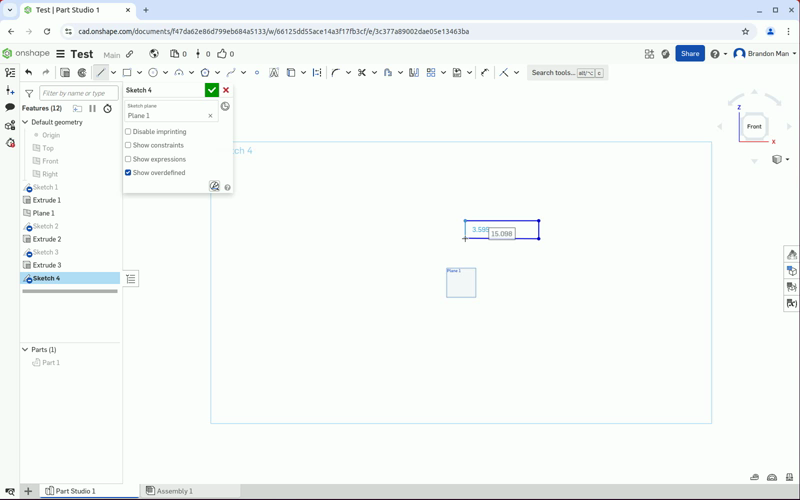
click(465, 238)
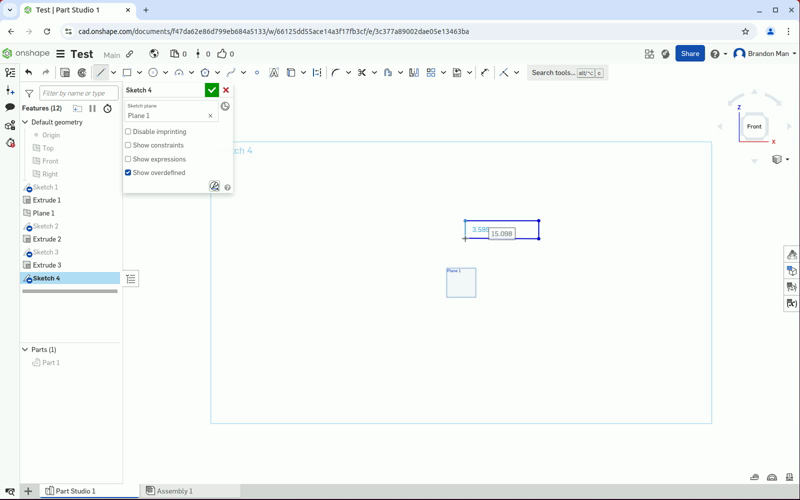
key(esc)
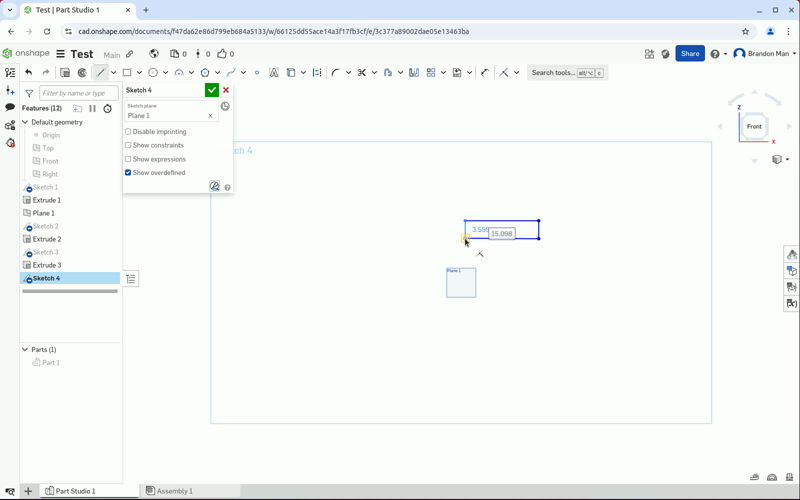
mouse_move(519, 225)
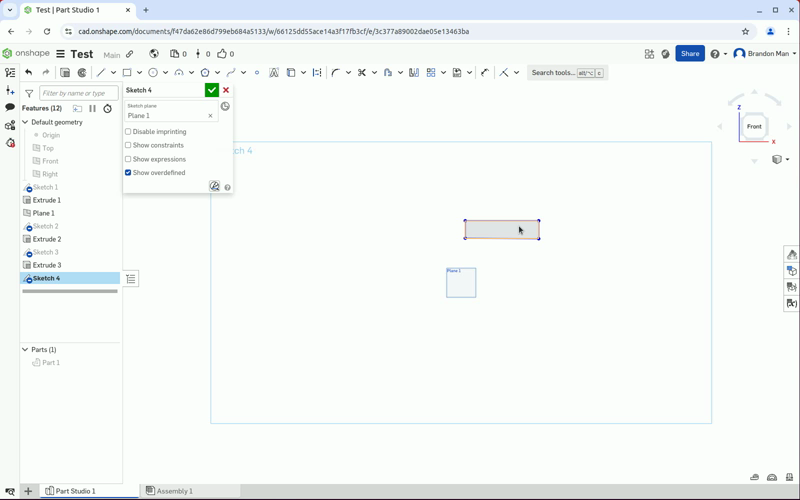
scroll(6)
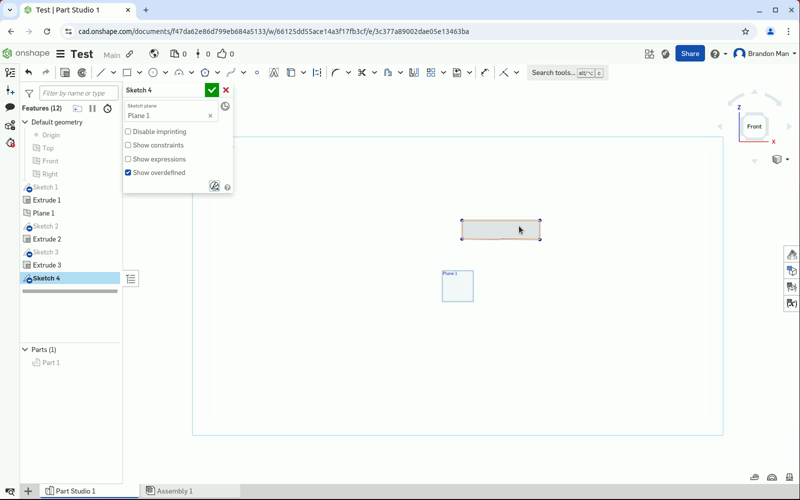
scroll(6)
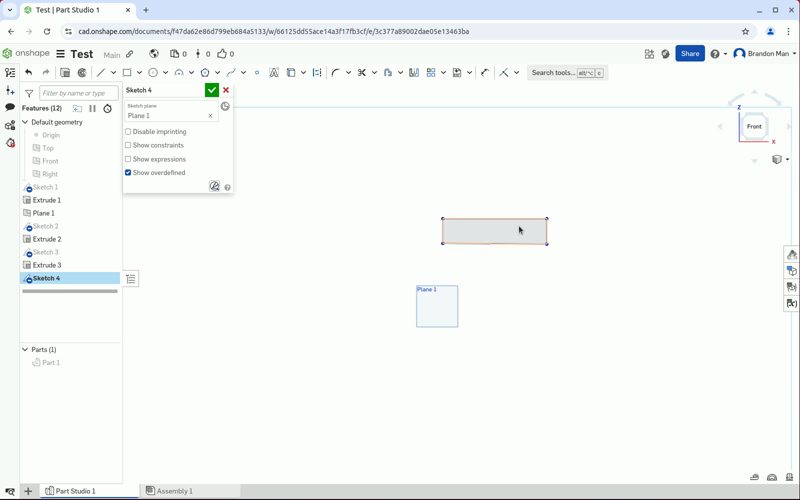
scroll(6)
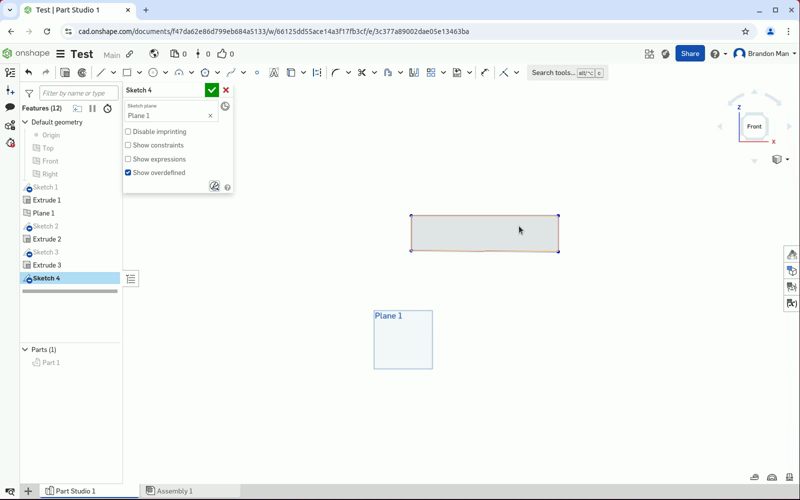
scroll(6)
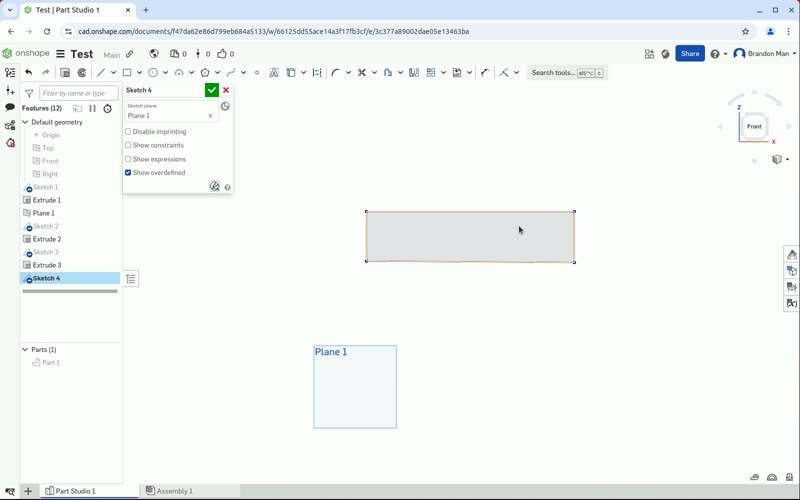
scroll(6)
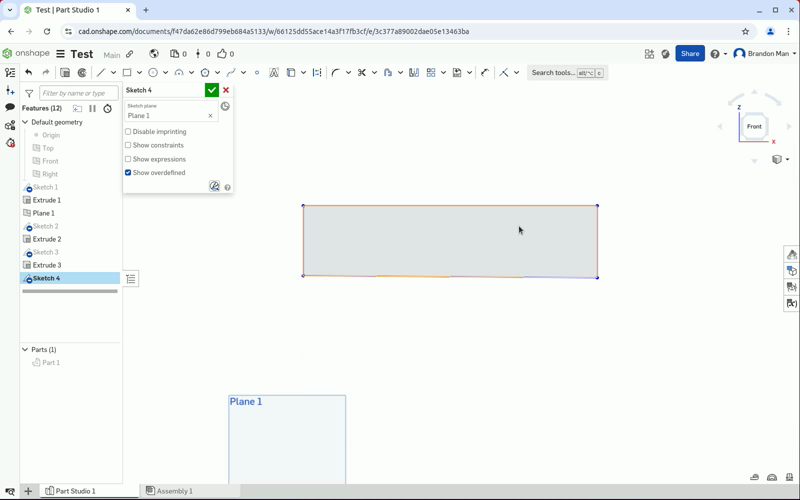
scroll(6)
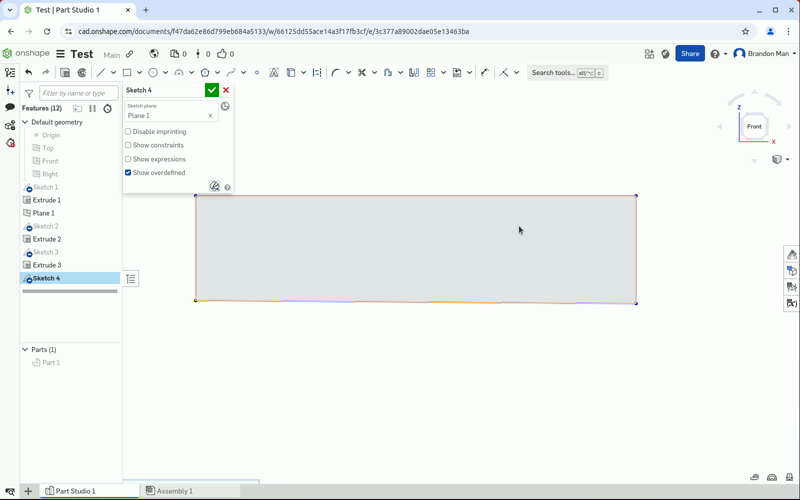
scroll(6)
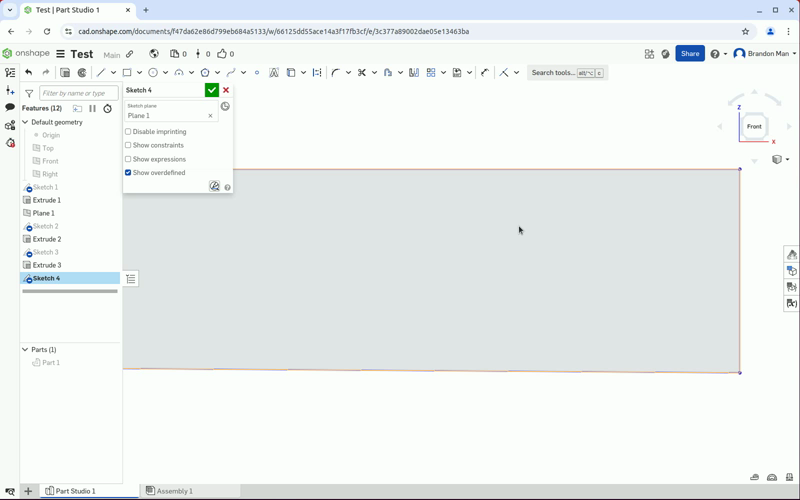
click(519, 225)
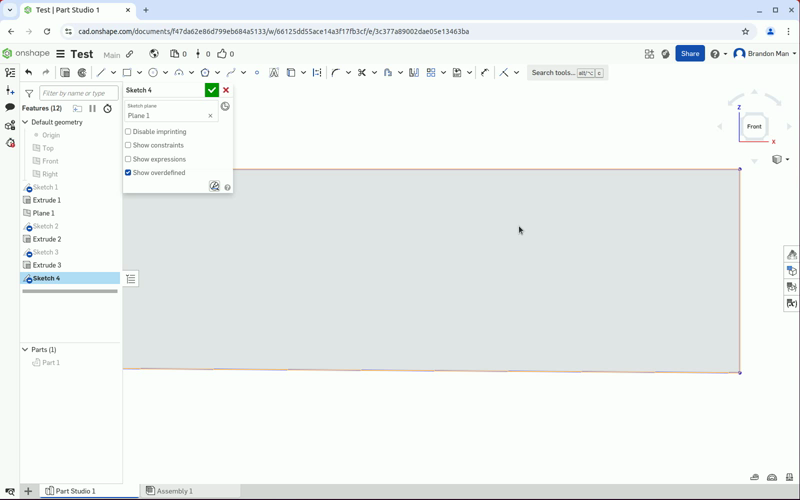
scroll(-6)
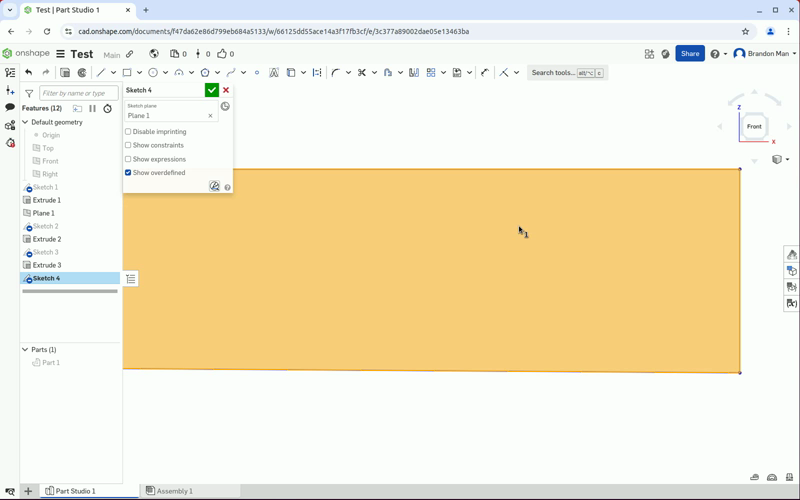
scroll(-6)
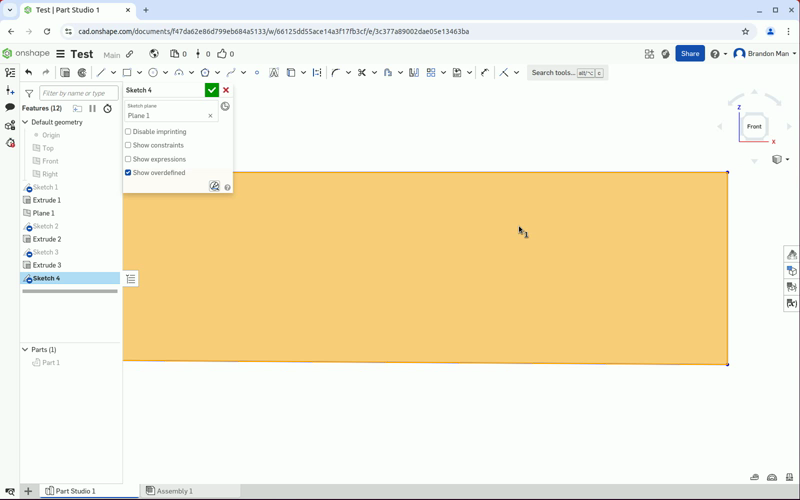
scroll(-6)
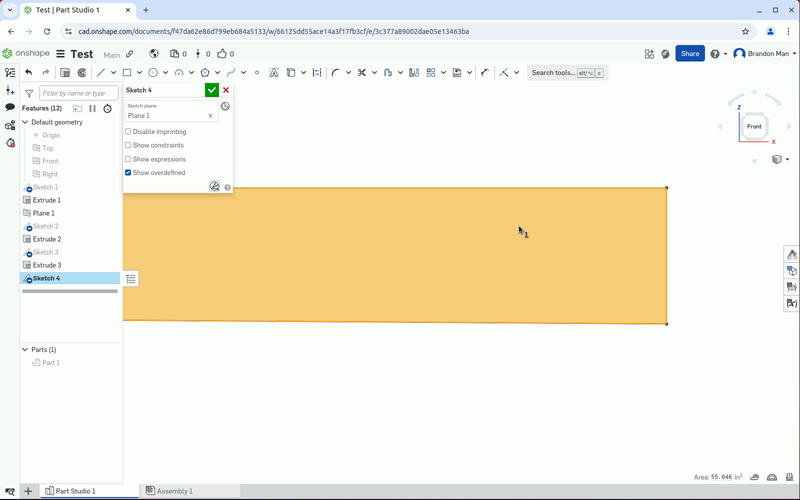
scroll(-6)
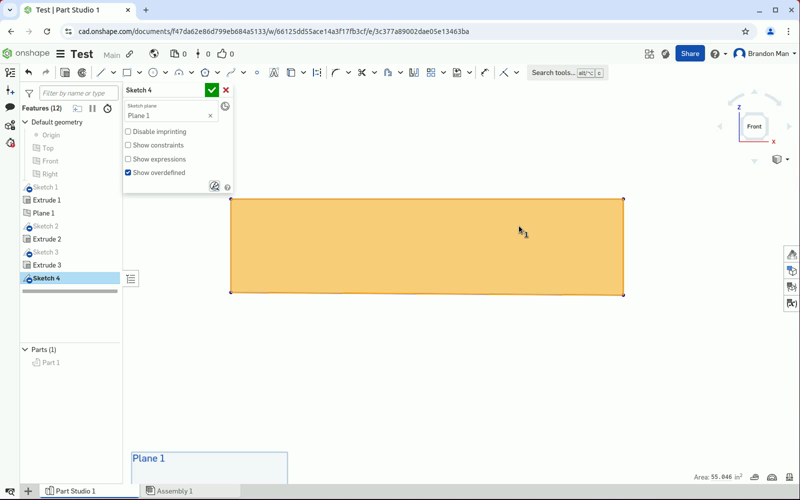
scroll(-6)
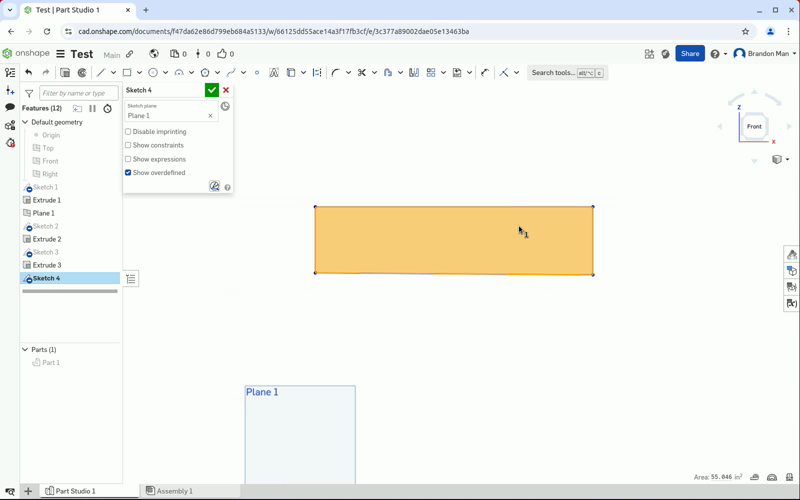
scroll(-6)
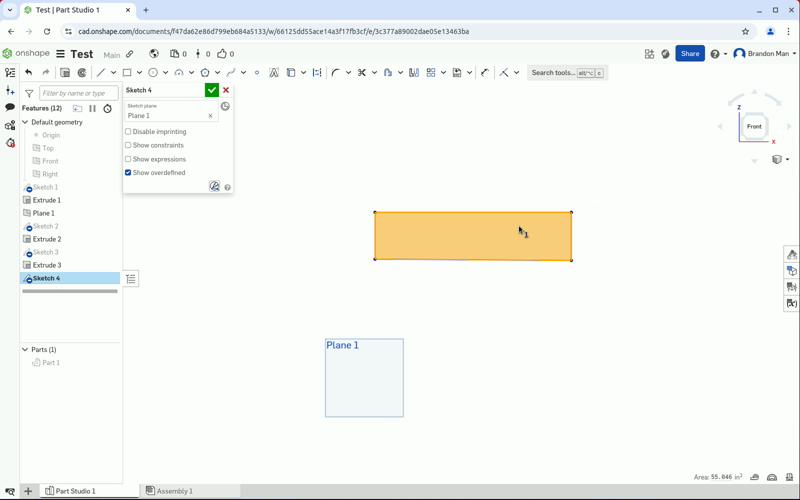
scroll(-6)
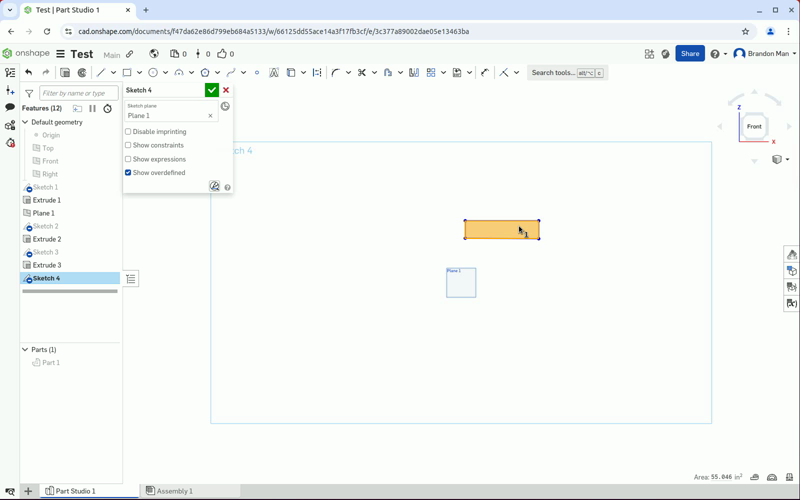
mouse_move(73, 352)
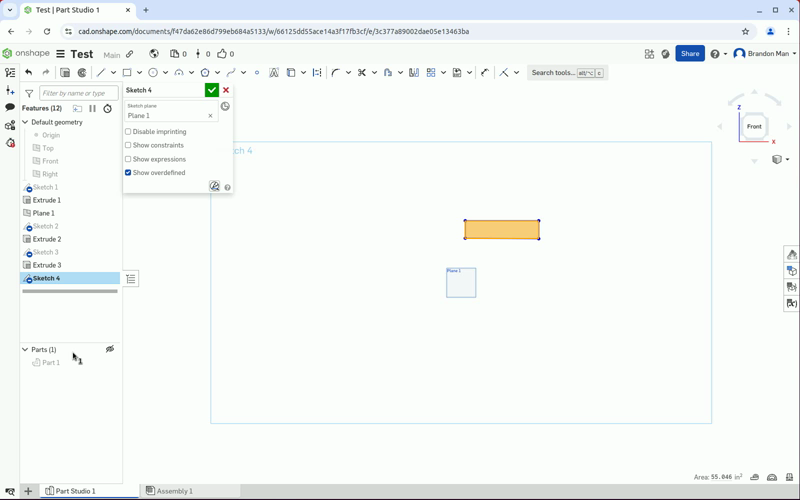
key(shift+y)
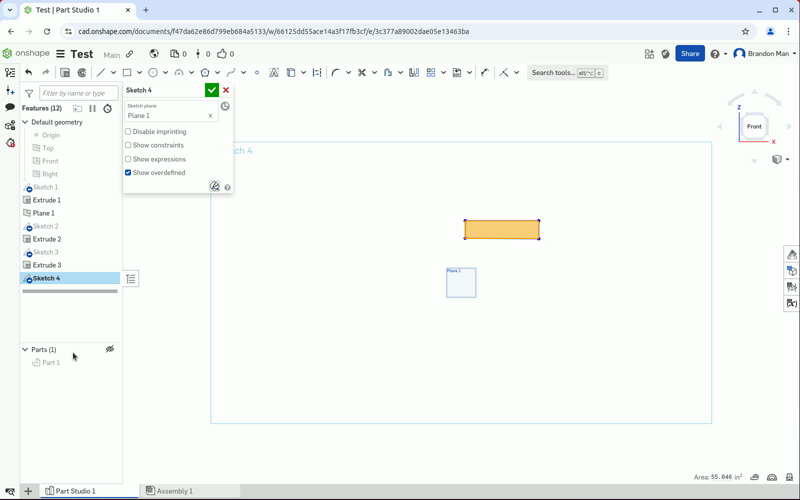
key(shift+e)
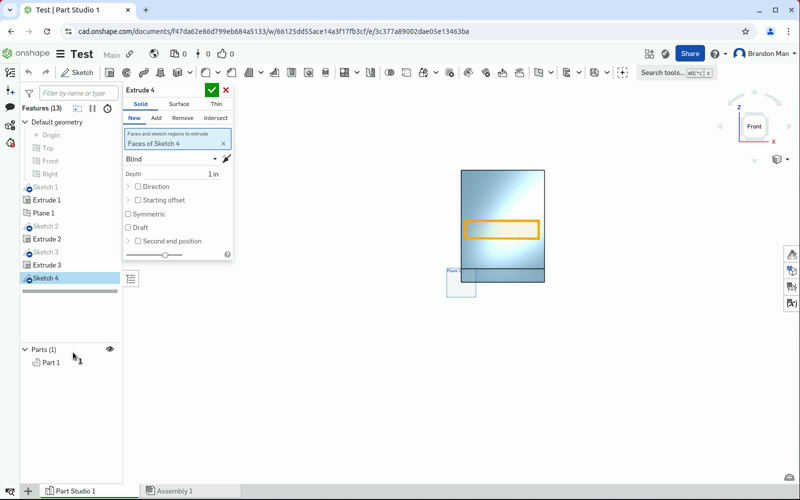
mouse_move(143, 106)
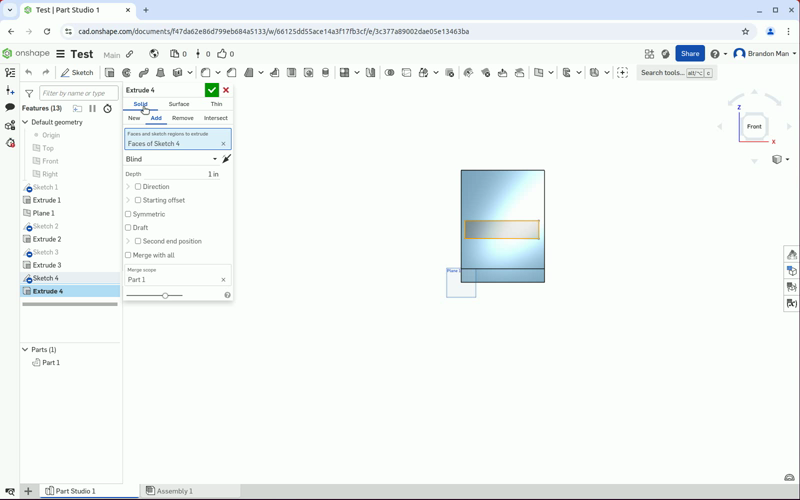
click(143, 106)
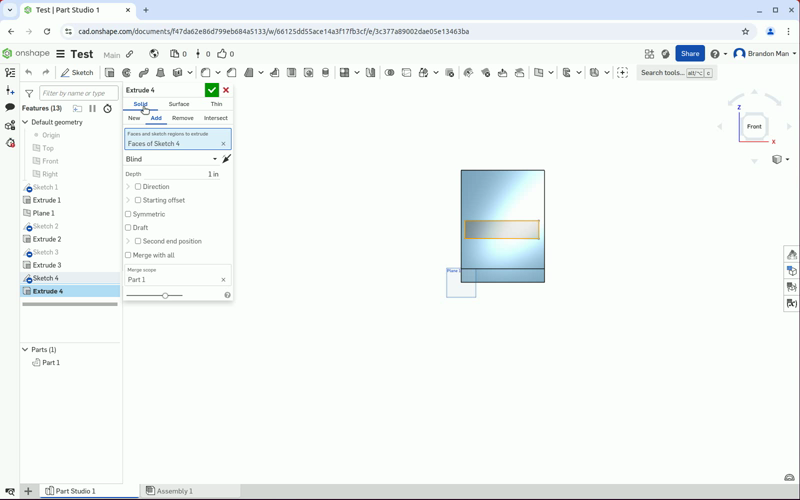
mouse_move(186, 120)
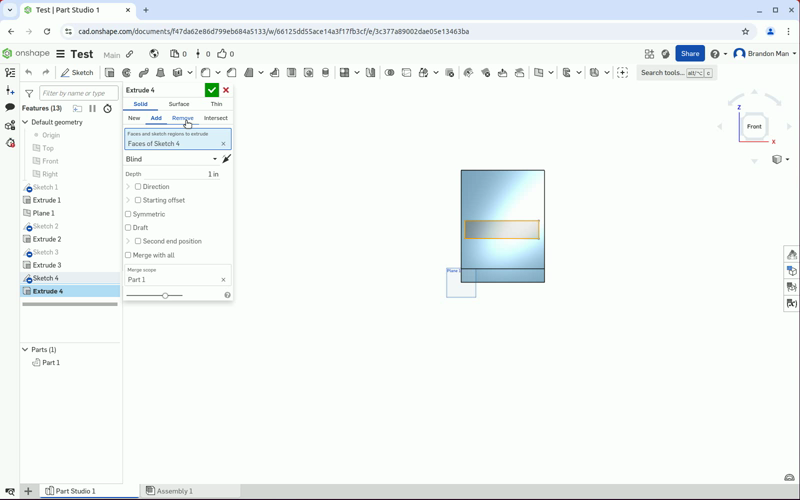
click(186, 120)
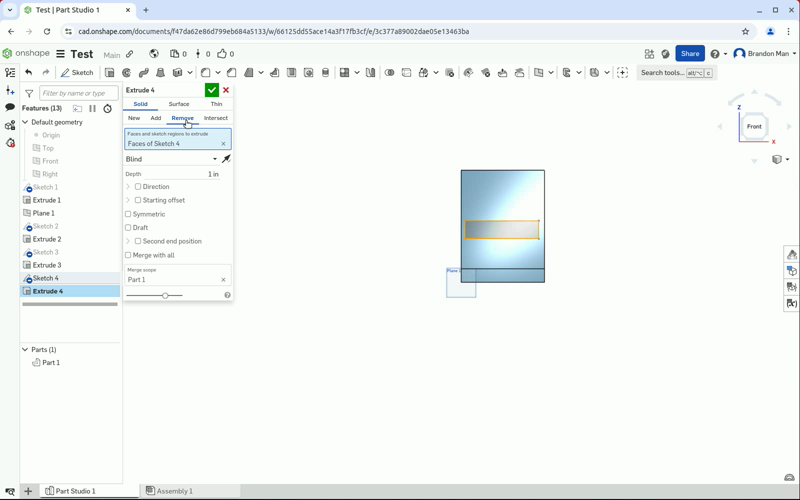
key(tab, 4)
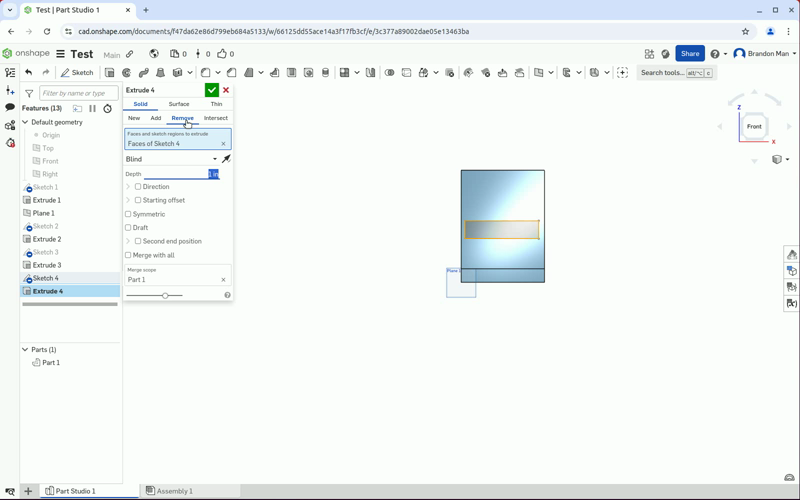
text(16.609)
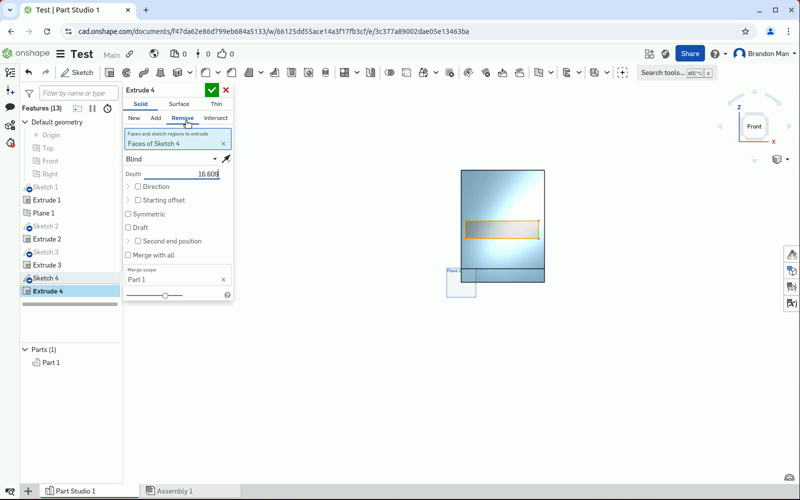
key(tab, 6)
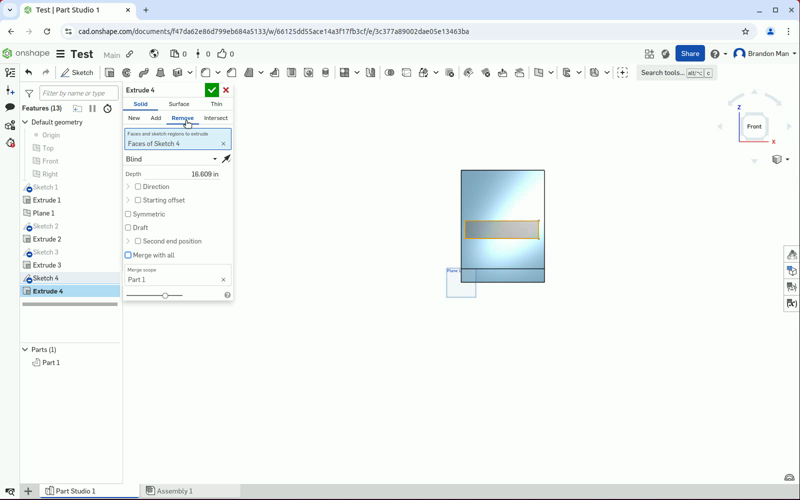
key(space)
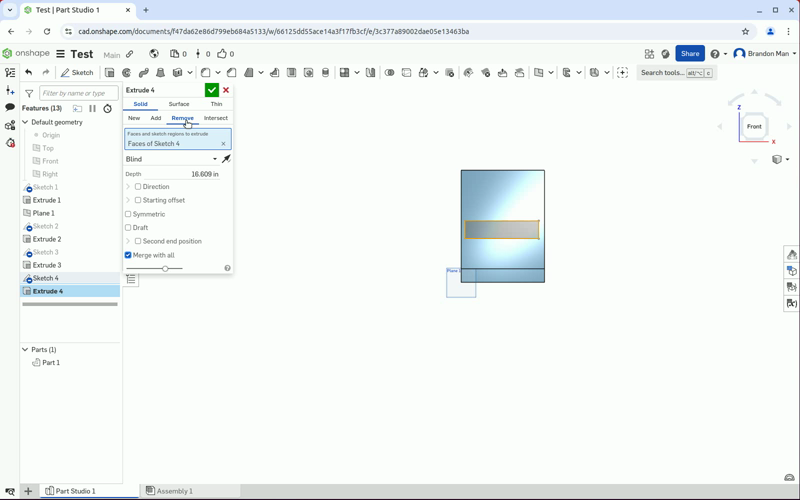
key(enter)
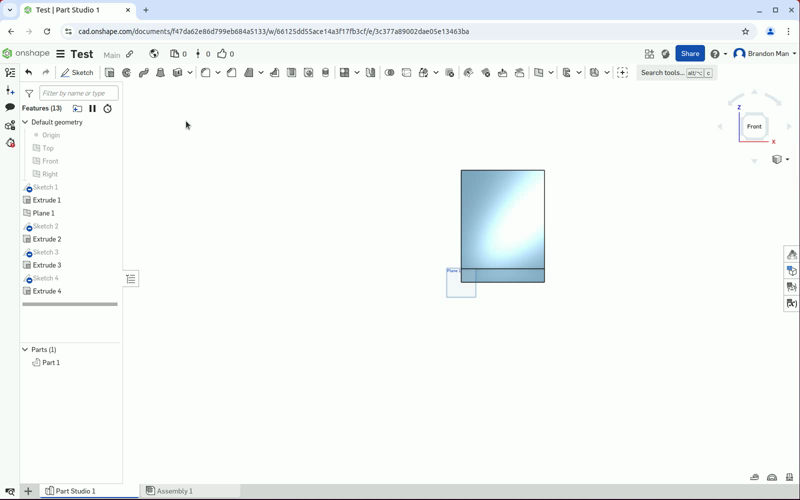
key(shift+h)
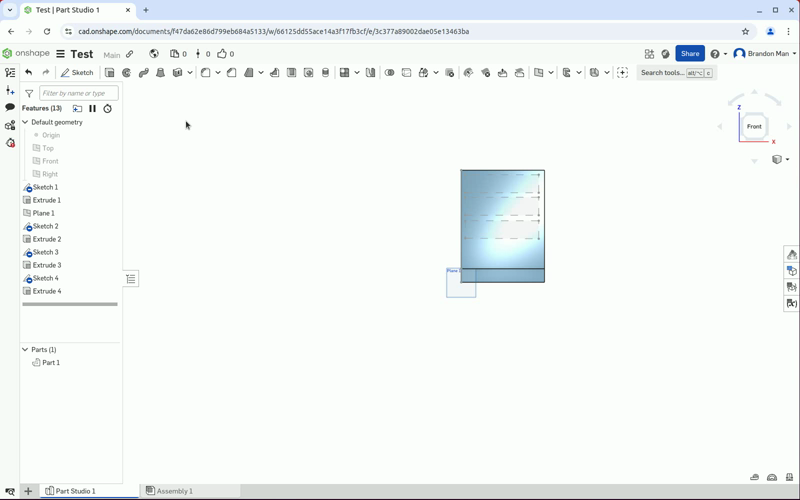
key(shift+h)
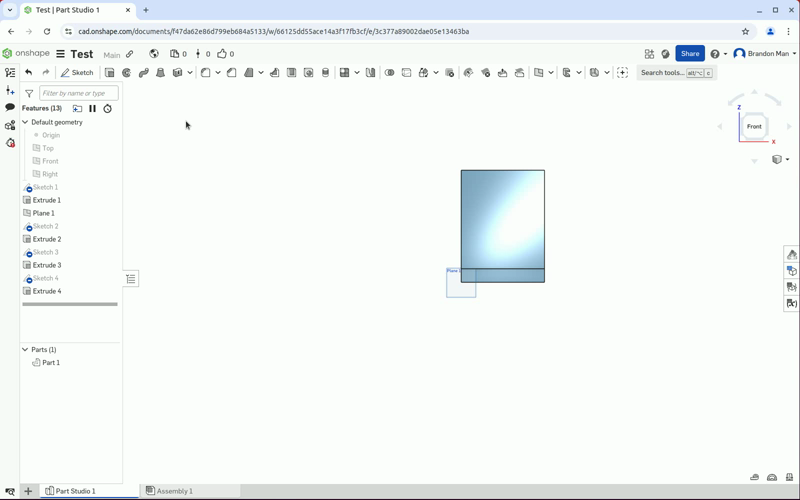
mouse_move(73, 189)
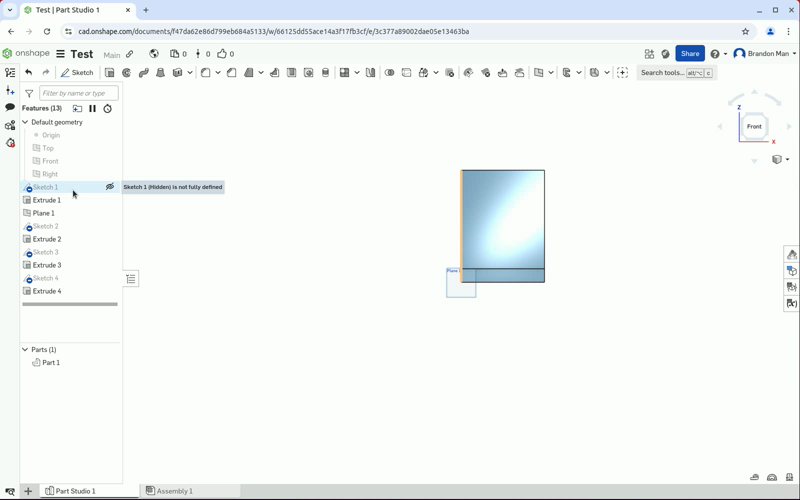
click(73, 189)
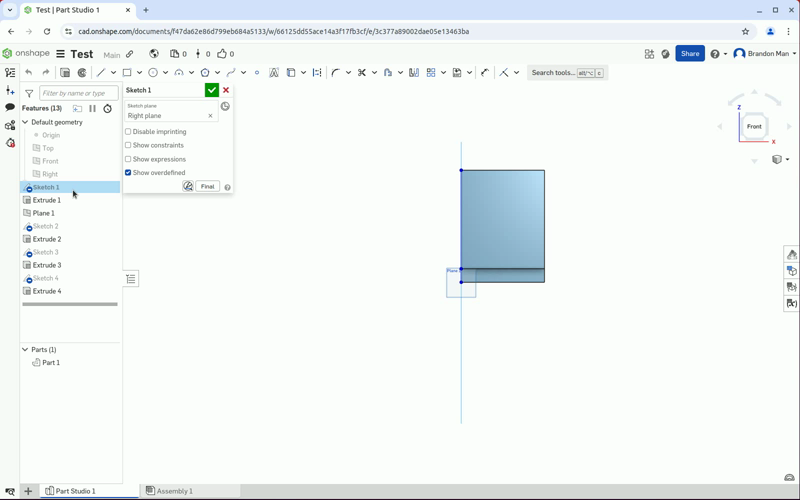
mouse_move(229, 92)
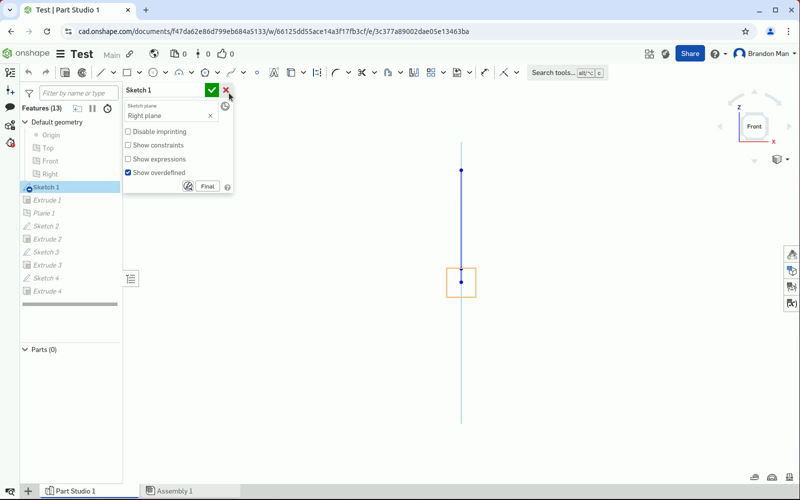
click(229, 92)
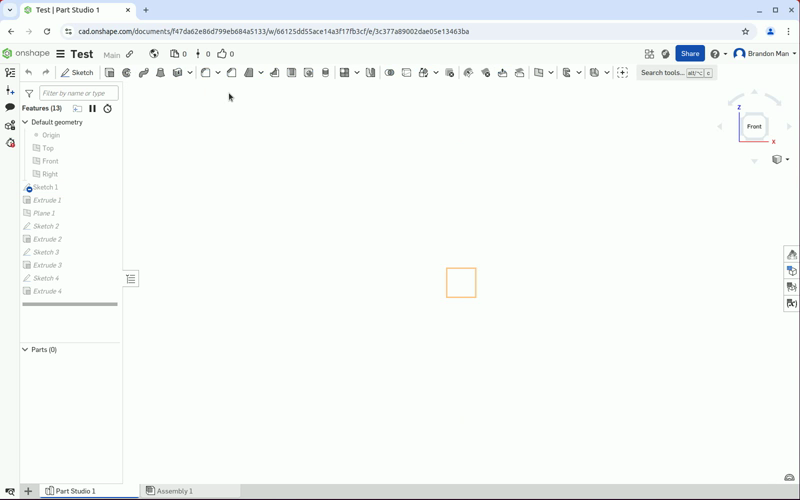
key(shift+s)
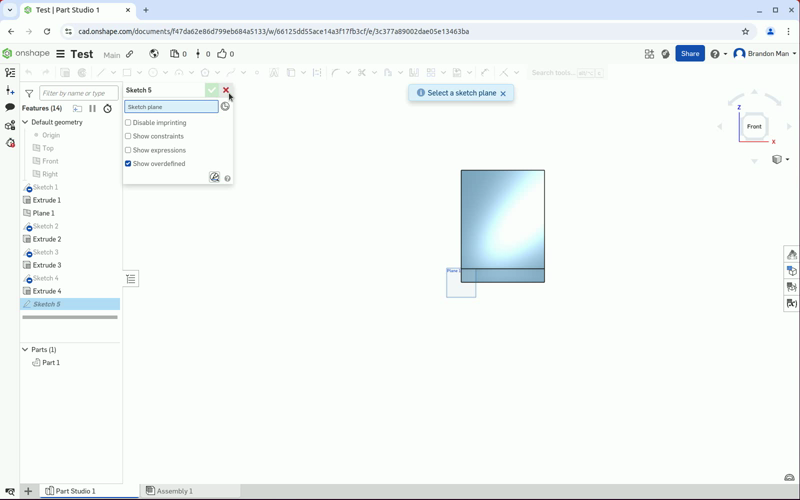
mouse_move(73, 215)
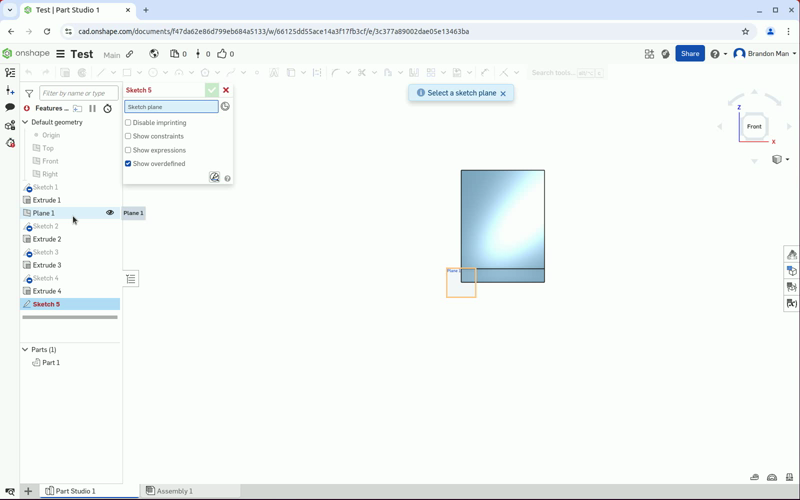
click(73, 215)
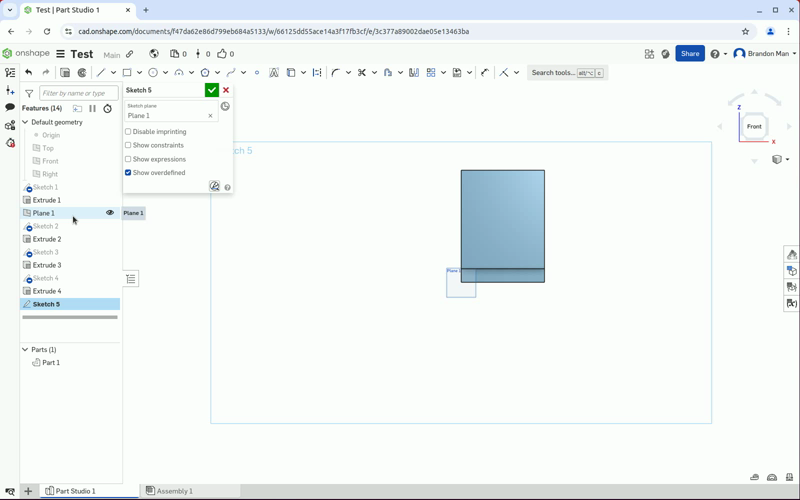
mouse_move(73, 352)
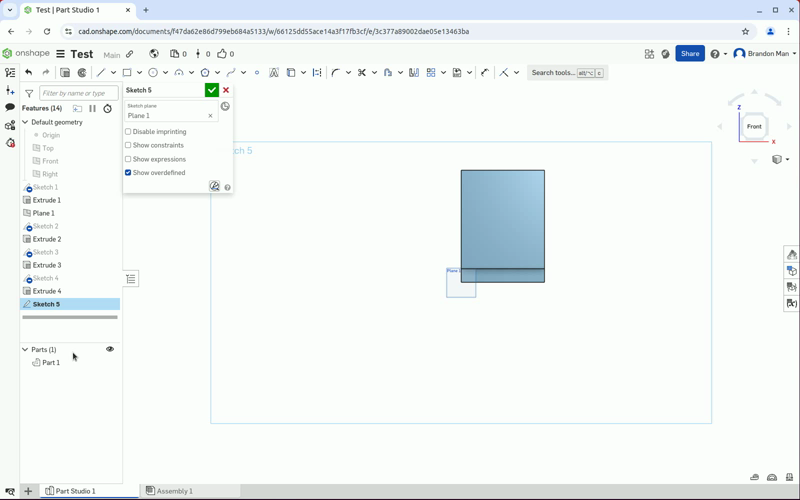
key(y)
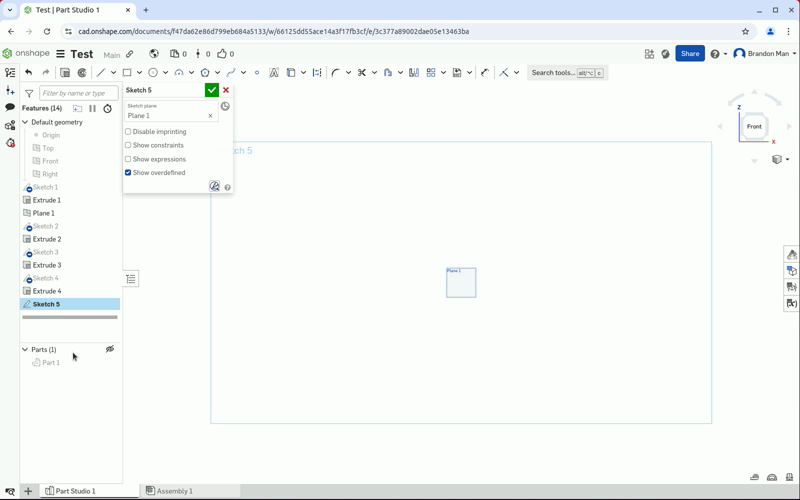
key(l)
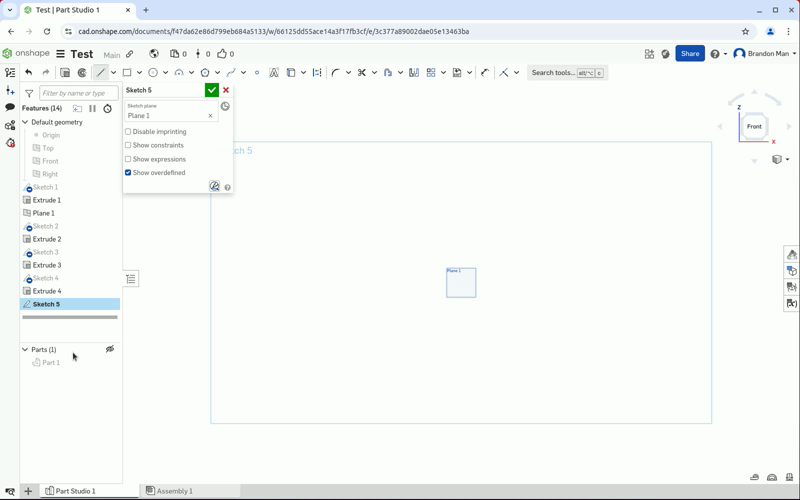
key_down(shift)
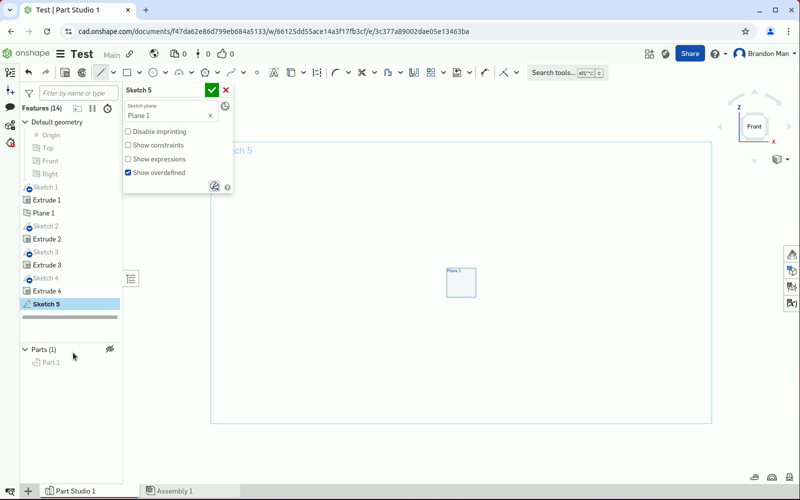
mouse_move(465, 264)
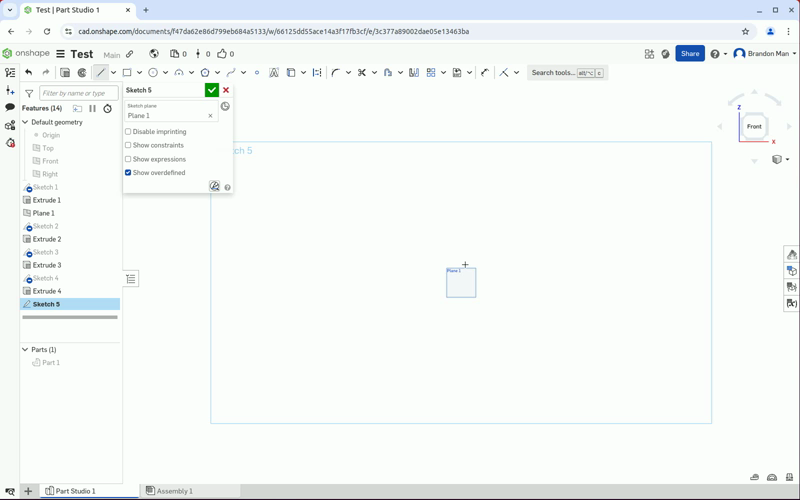
click(465, 264)
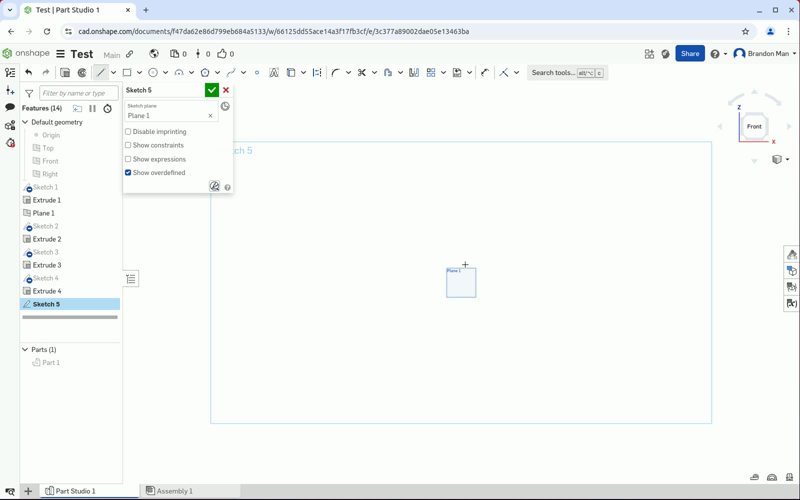
key_up(shift)
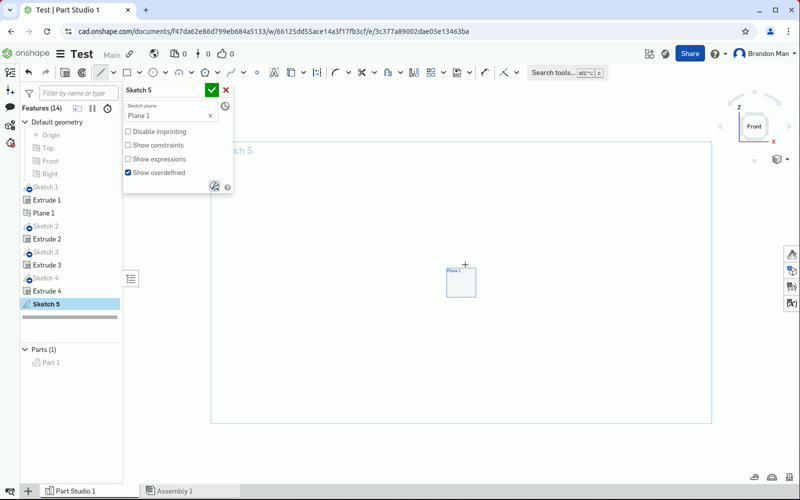
key_down(shift)
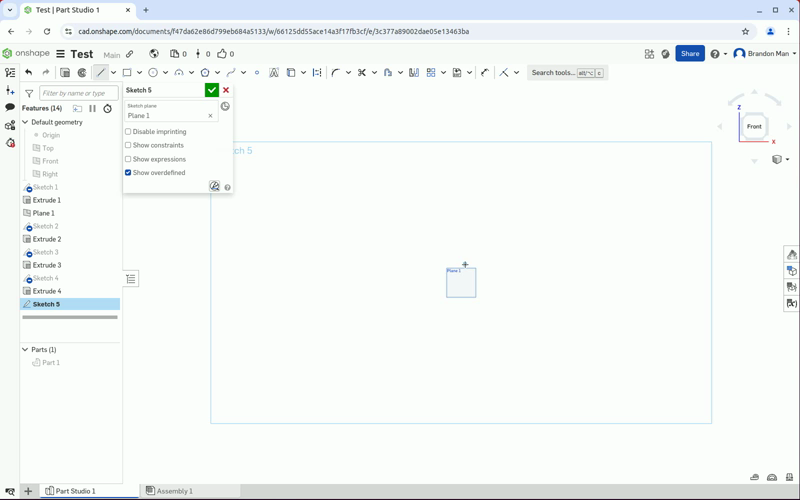
mouse_move(538, 264)
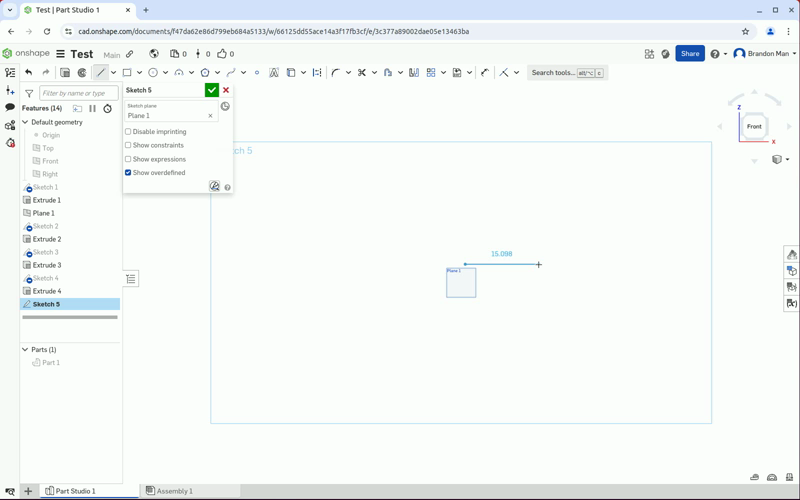
click(538, 264)
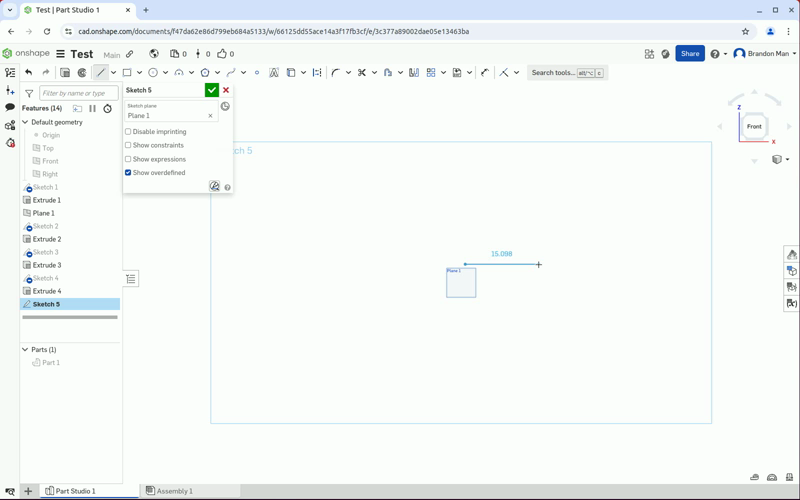
key_up(shift)
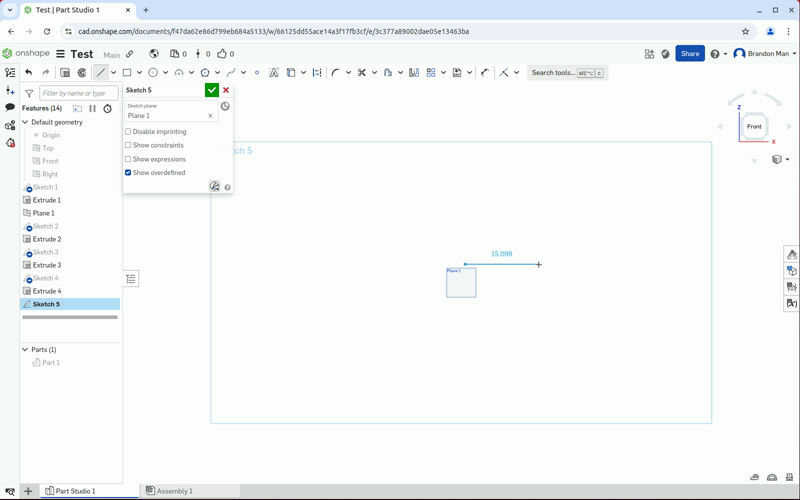
key_down(shift)
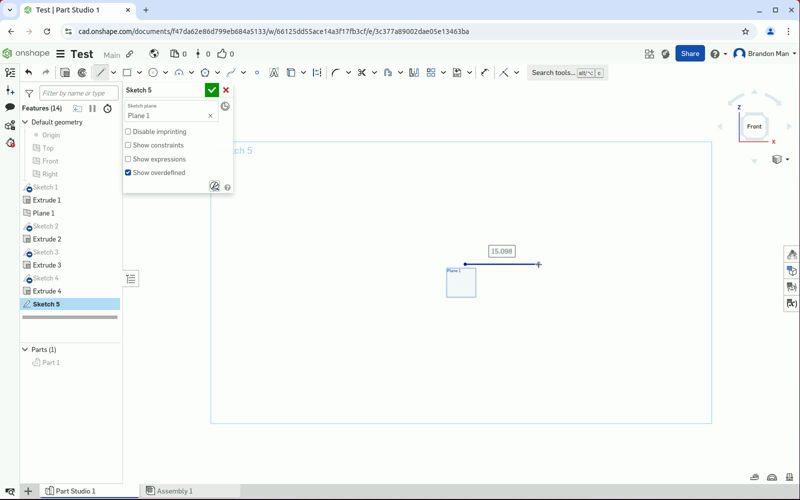
mouse_move(568, 264)
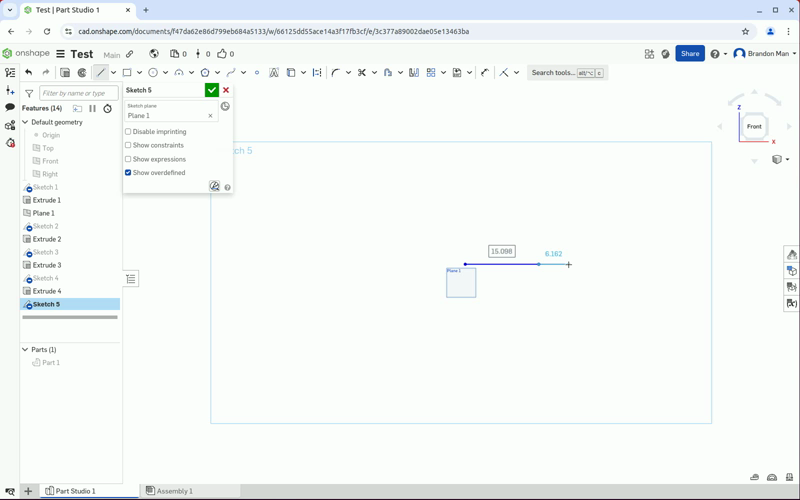
mouse_move(538, 243)
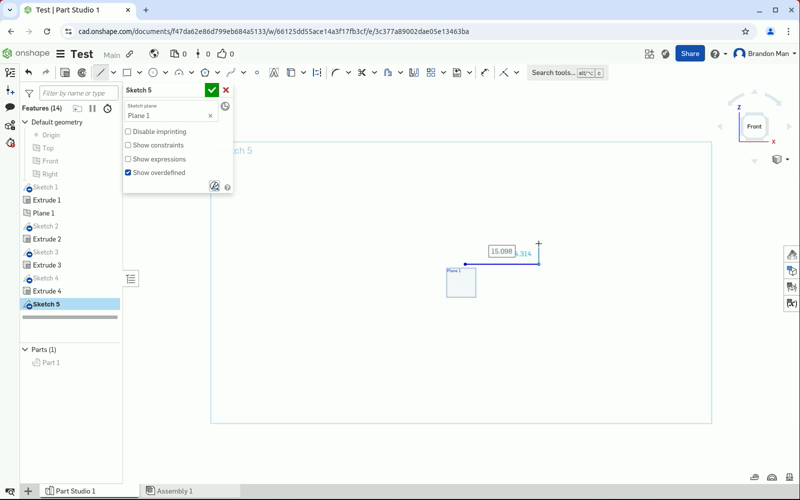
click(538, 243)
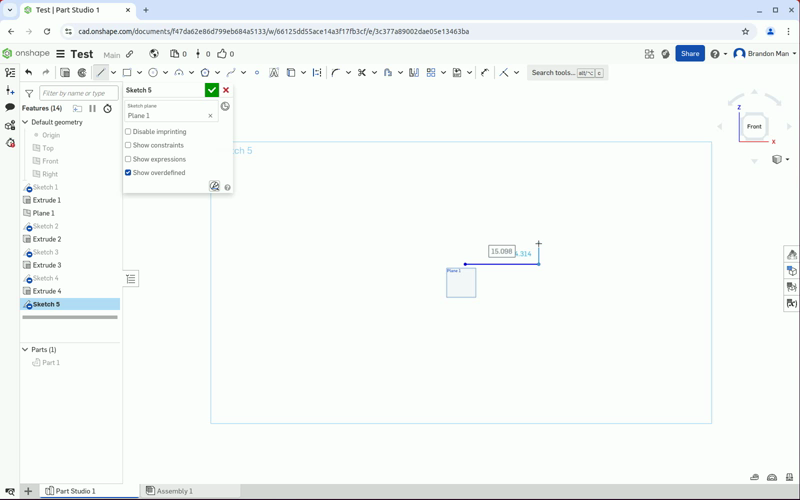
key_up(shift)
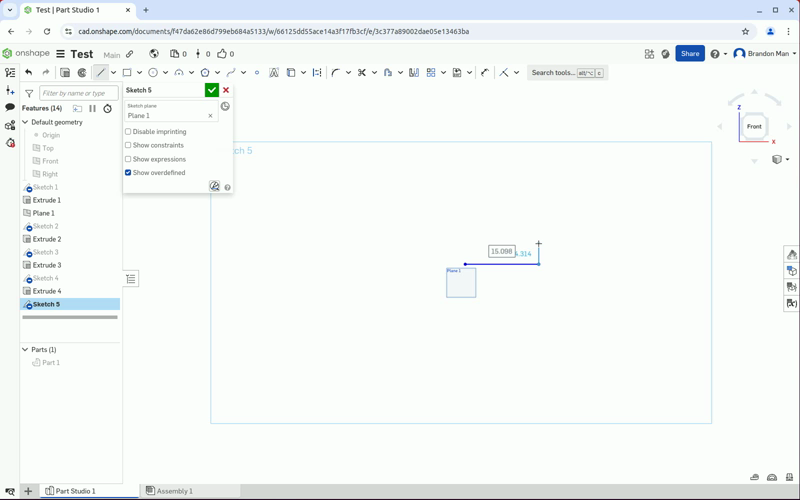
key_down(shift)
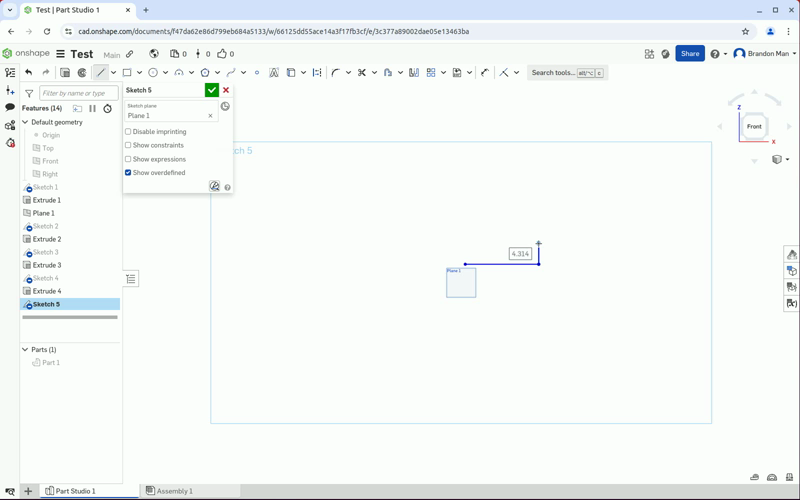
mouse_move(465, 243)
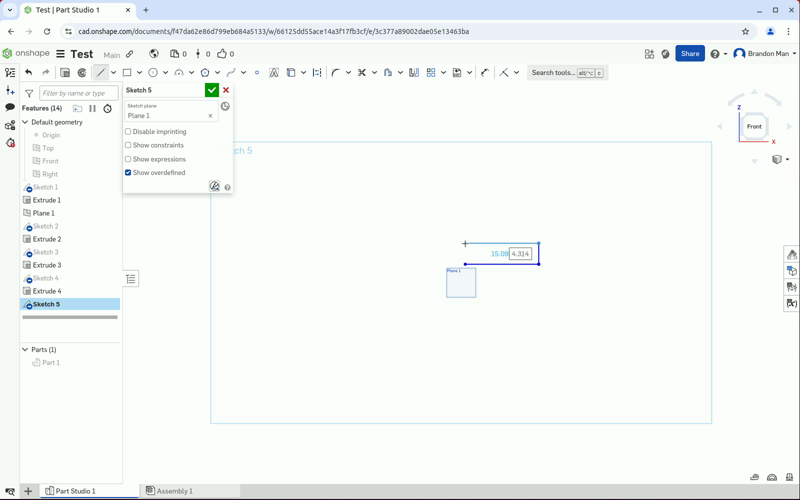
click(465, 243)
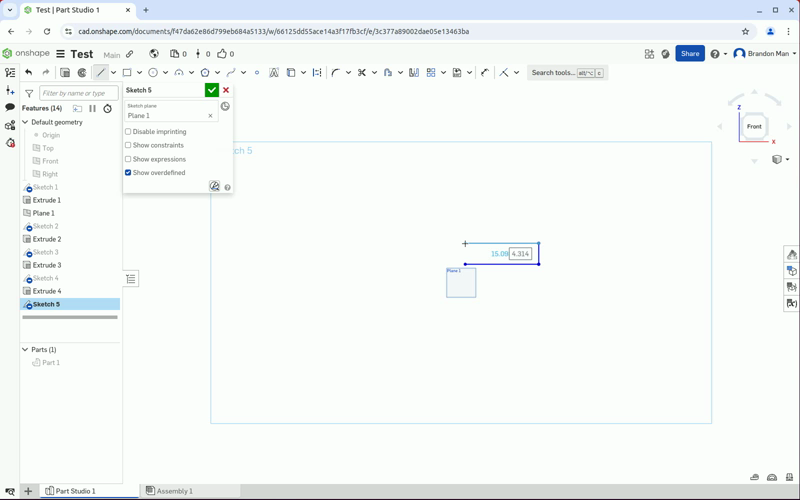
key_up(shift)
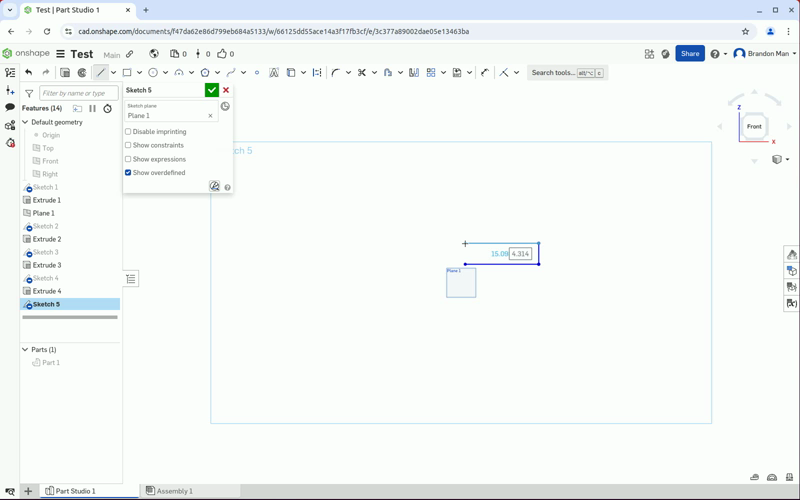
mouse_move(495, 243)
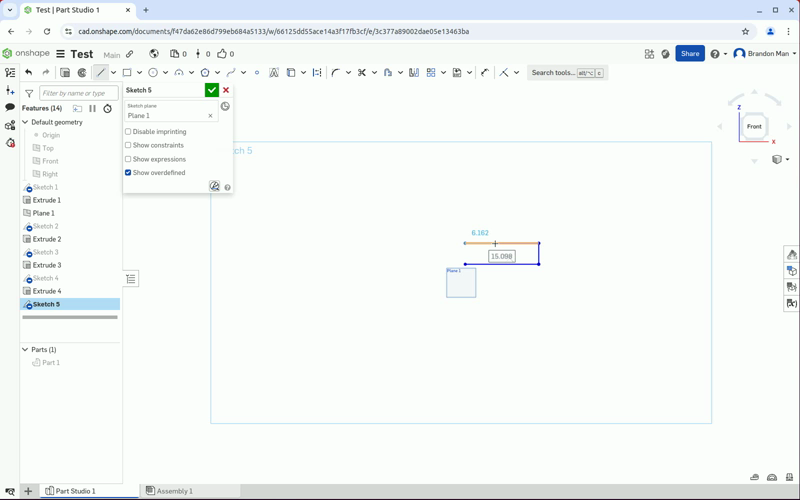
key_down(shift)
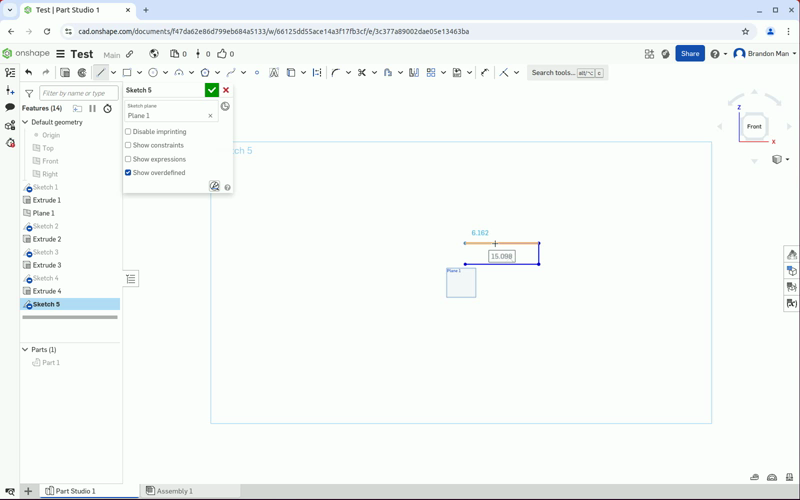
mouse_move(465, 264)
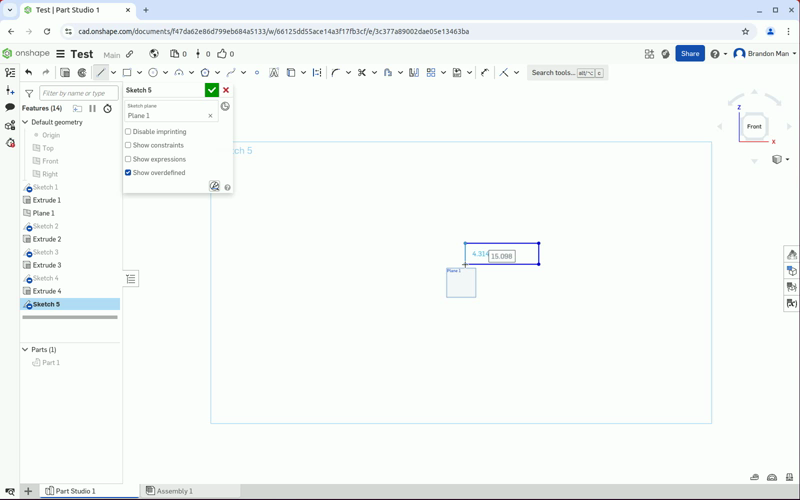
key_up(shift)
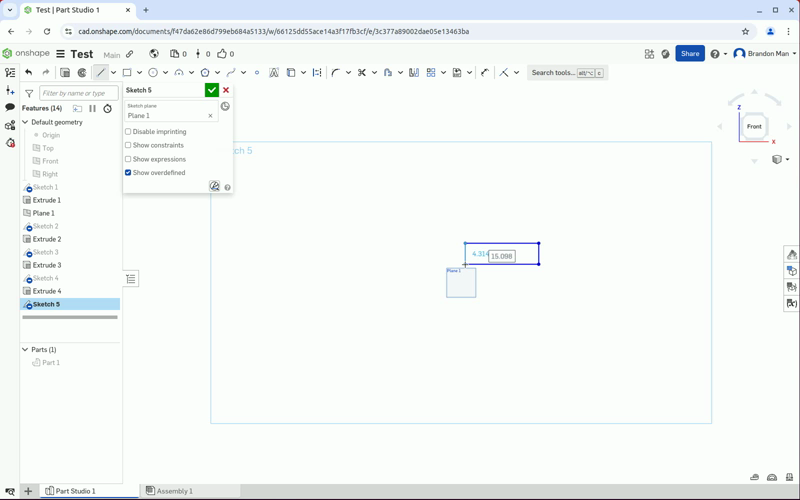
click(465, 264)
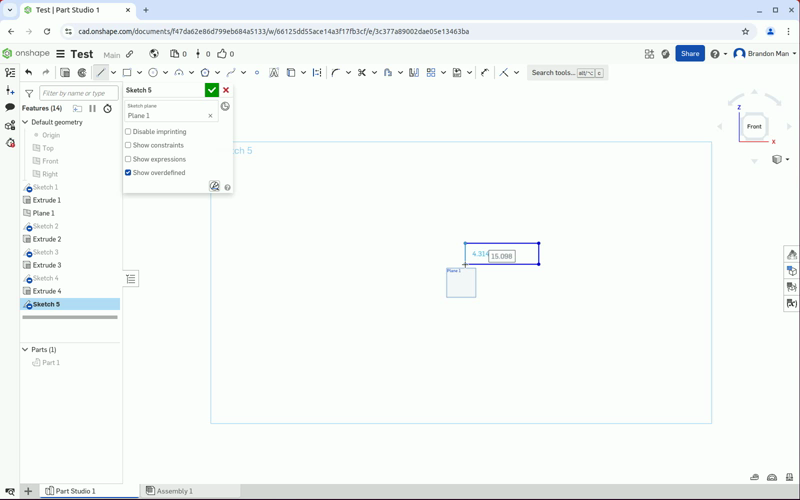
key(esc)
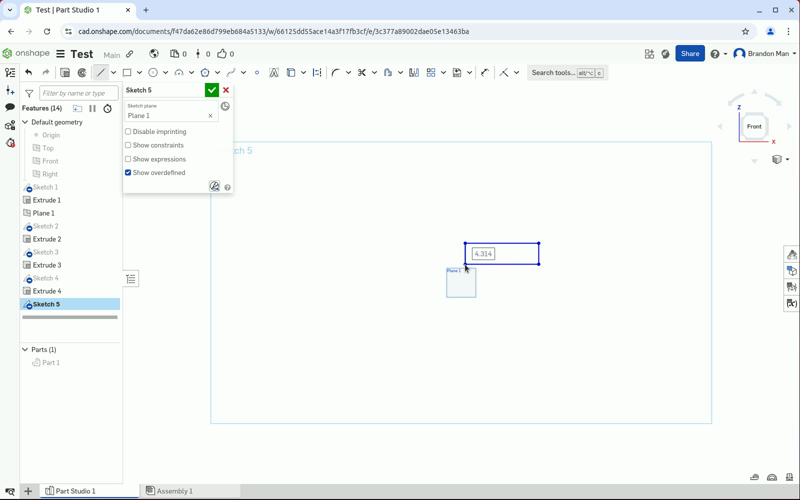
mouse_move(492, 247)
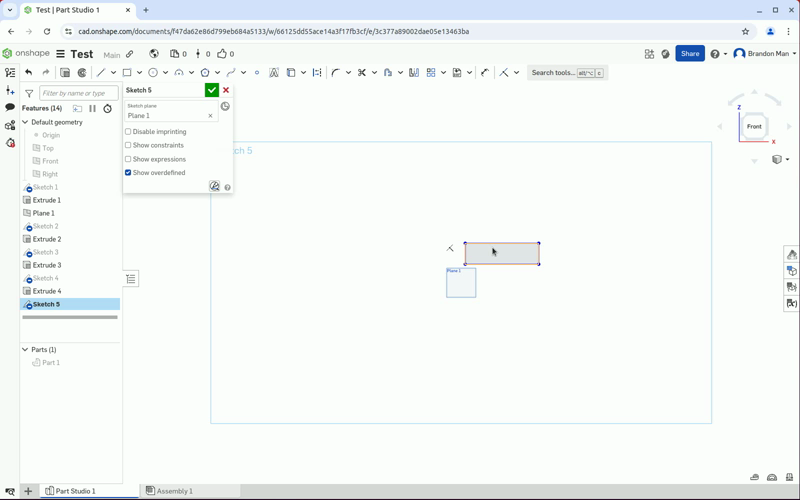
scroll(6)
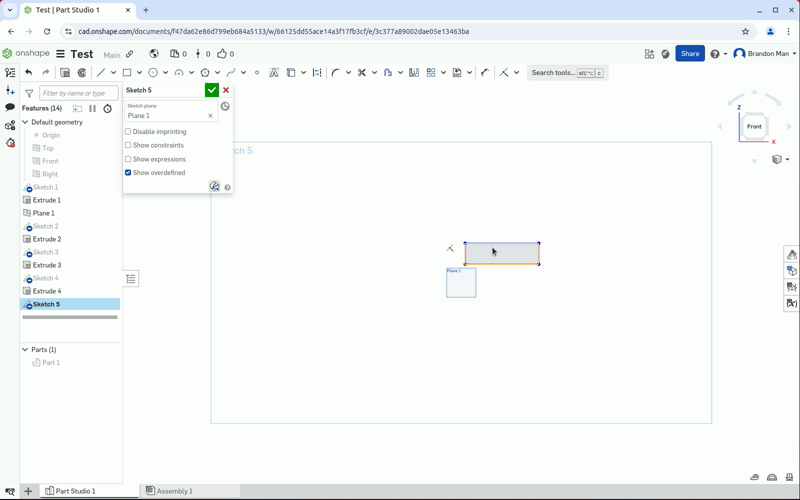
scroll(6)
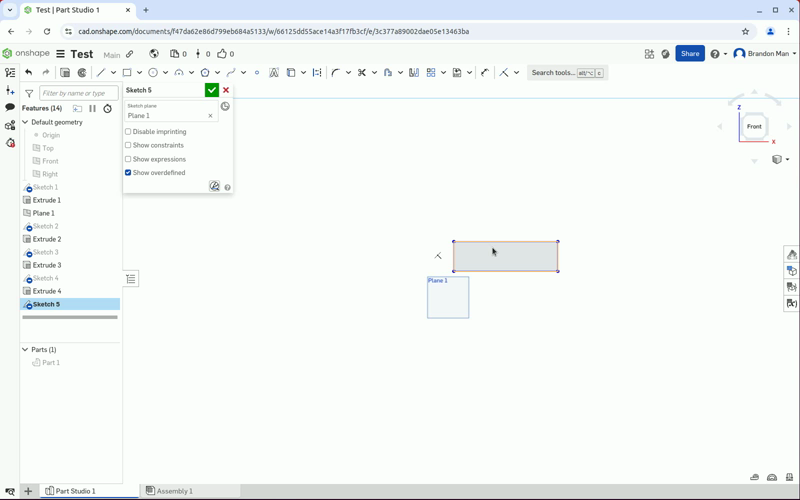
scroll(6)
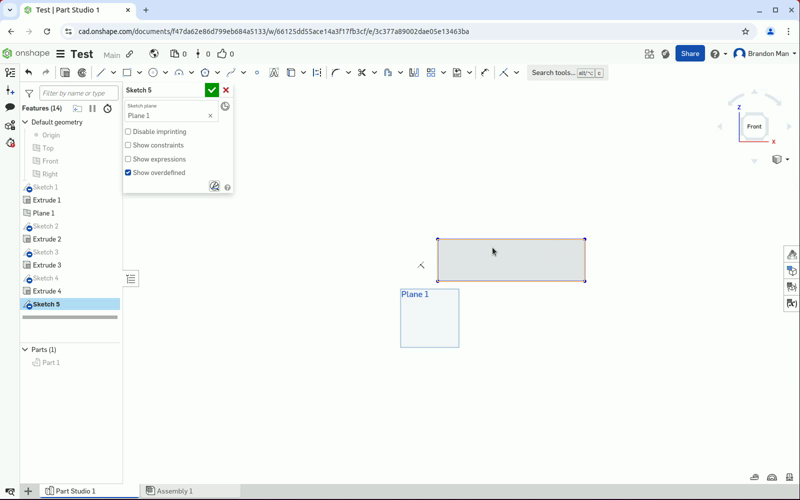
scroll(6)
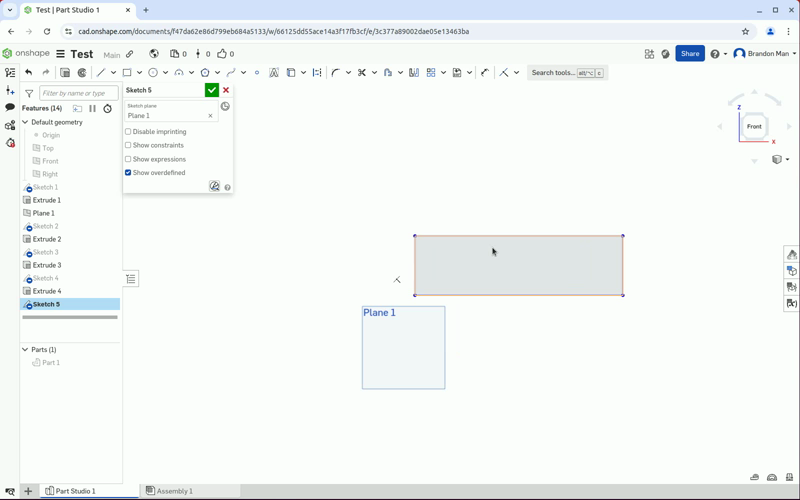
scroll(6)
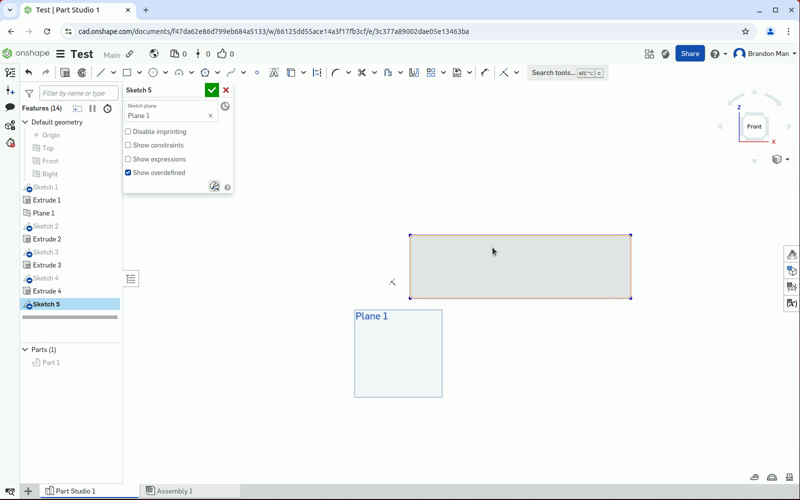
scroll(6)
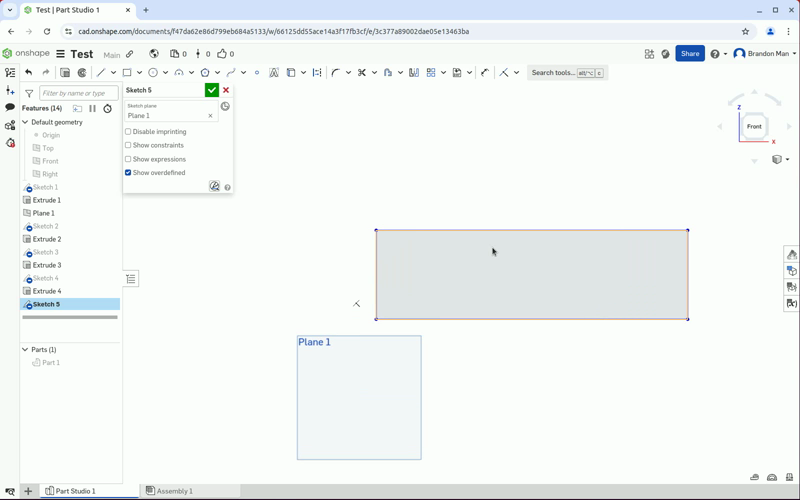
scroll(6)
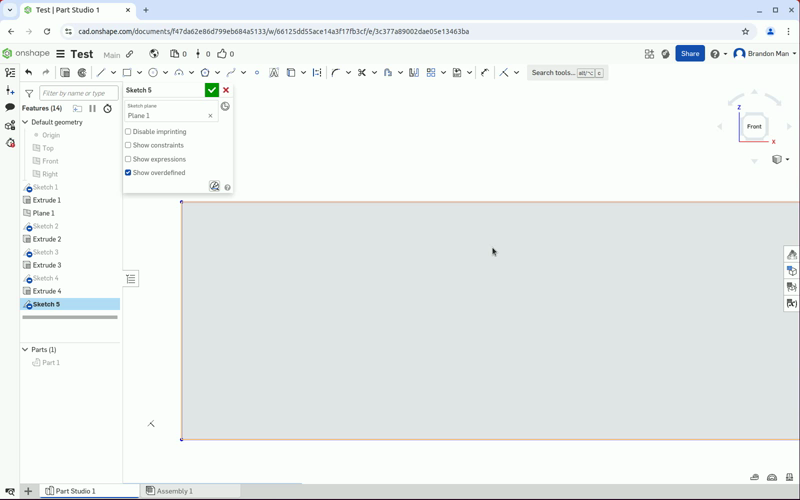
click(492, 247)
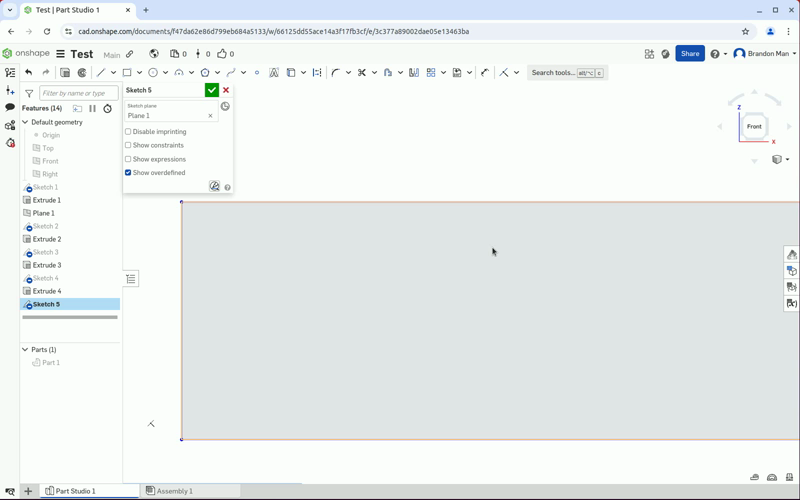
scroll(-6)
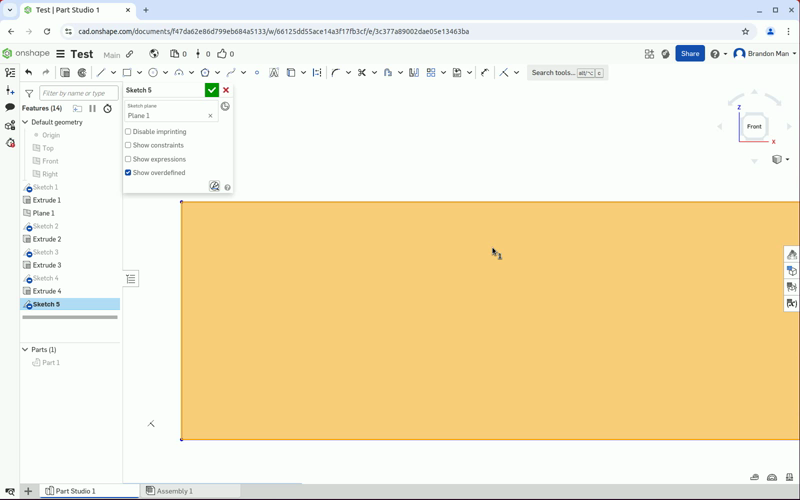
scroll(-6)
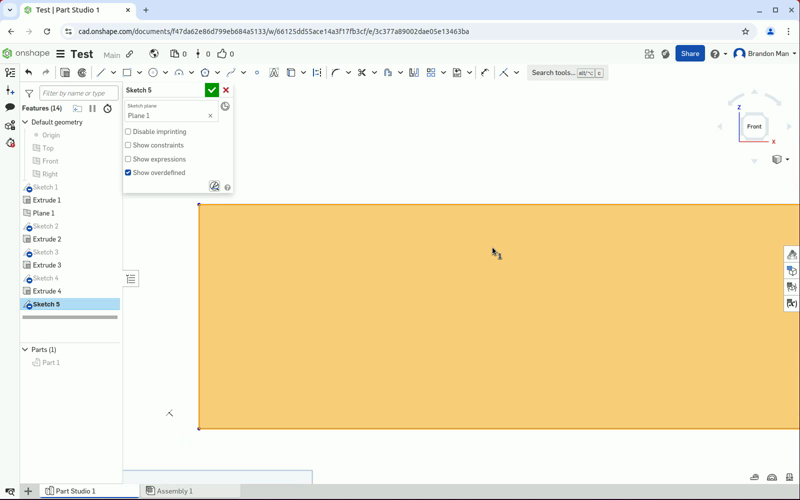
scroll(-6)
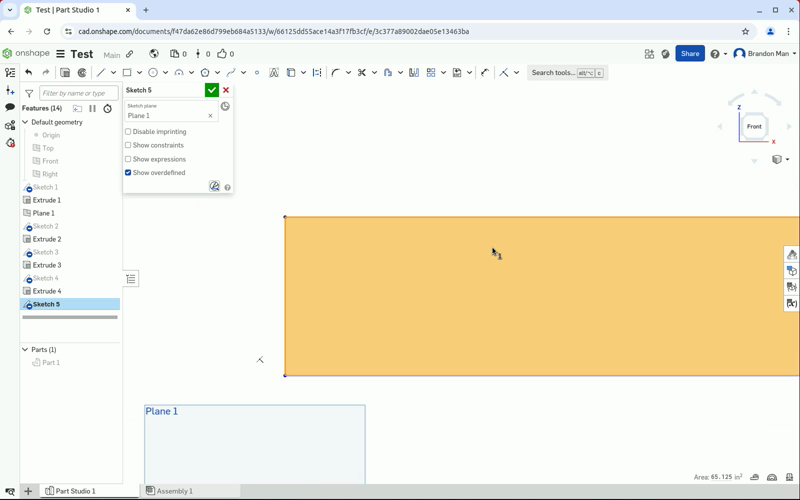
scroll(-6)
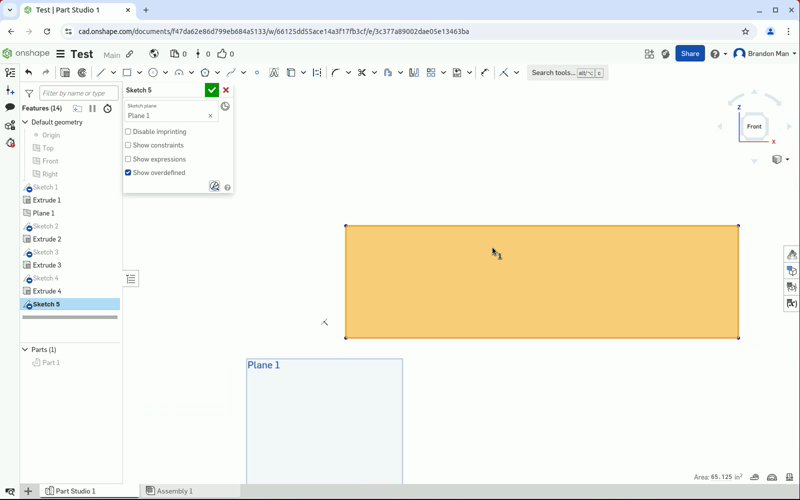
scroll(-6)
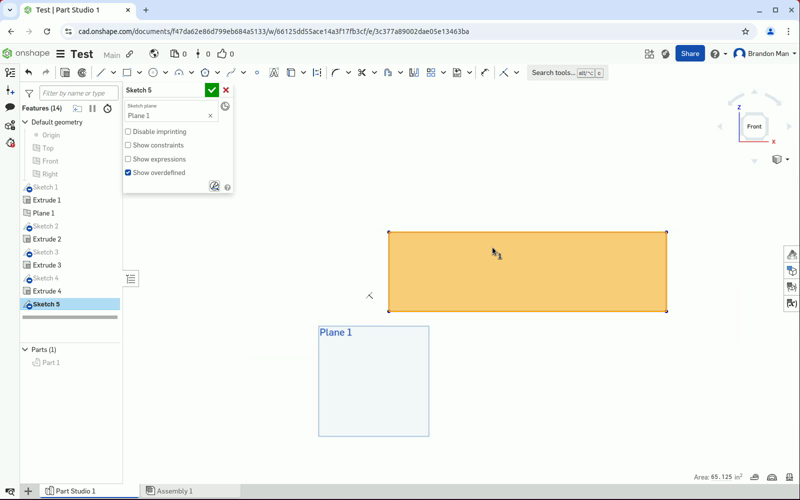
scroll(-6)
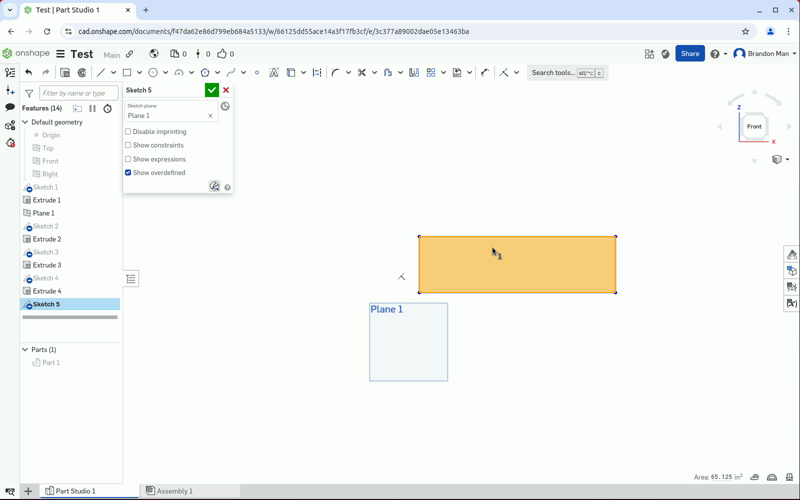
scroll(-6)
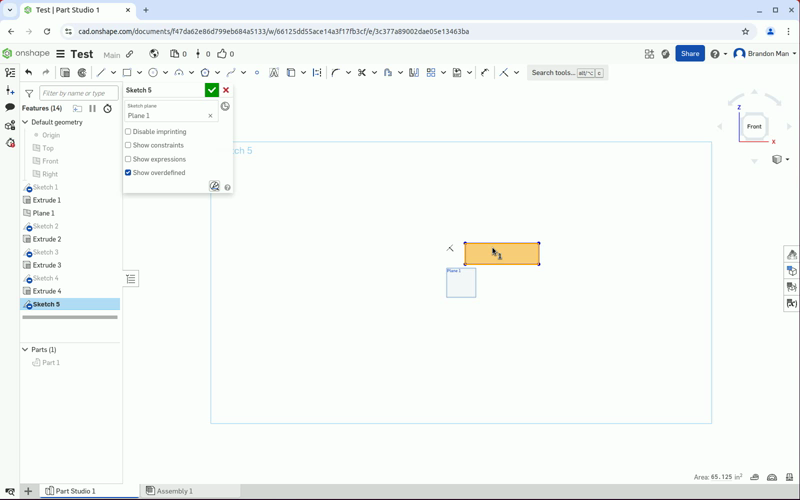
mouse_move(73, 352)
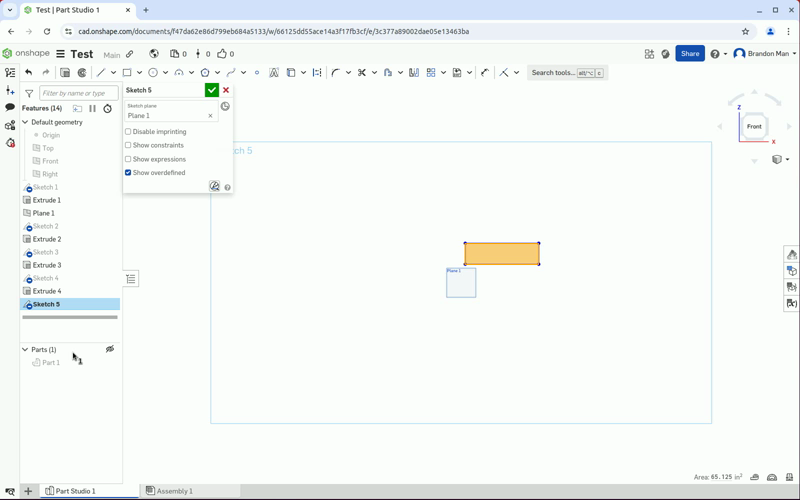
key(shift+y)
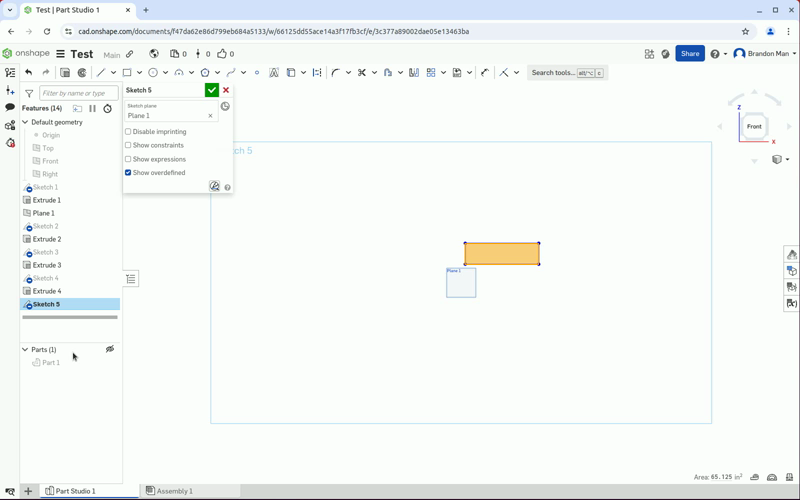
key(shift+e)
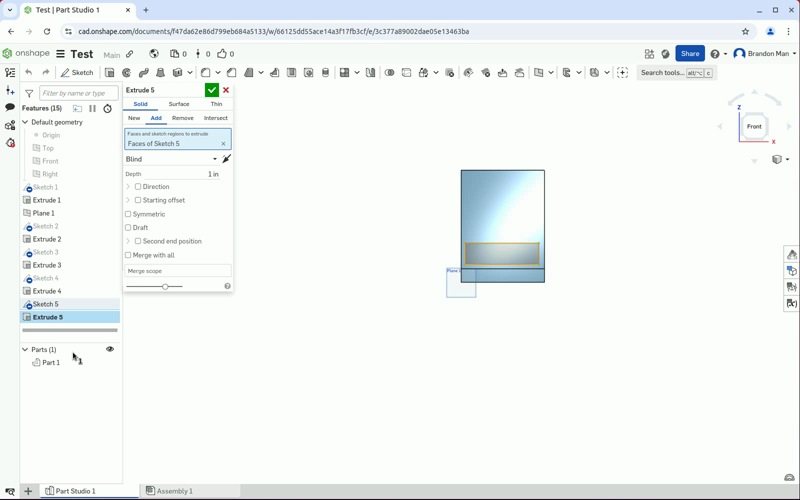
mouse_move(143, 106)
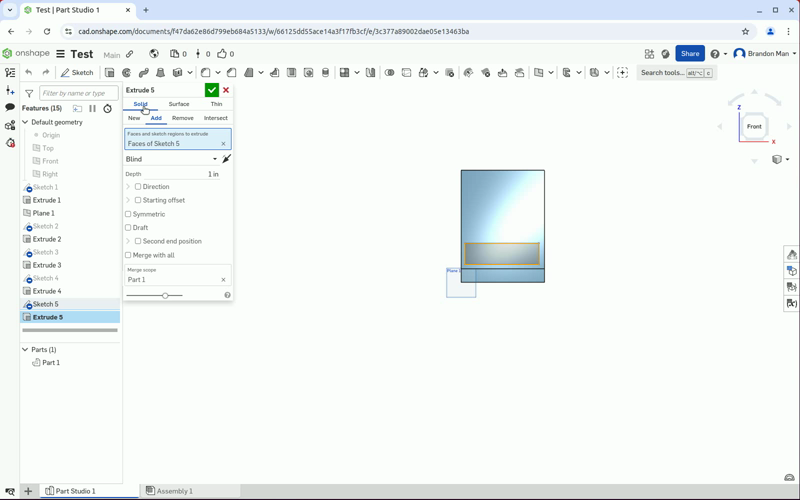
click(143, 106)
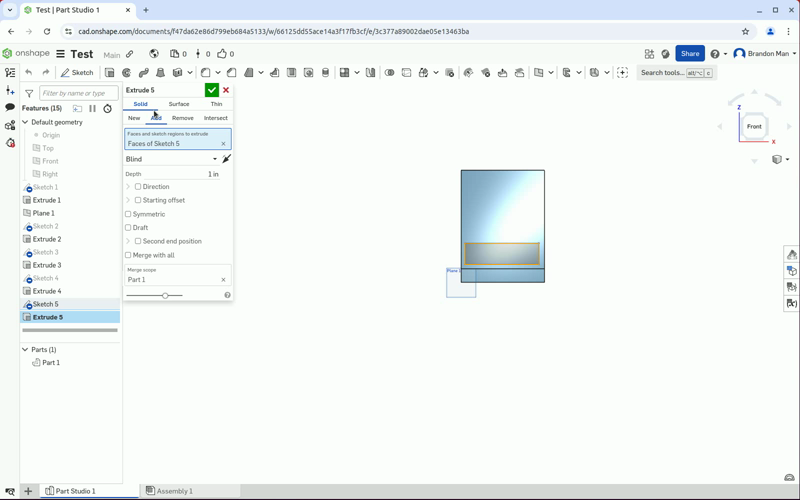
mouse_move(186, 120)
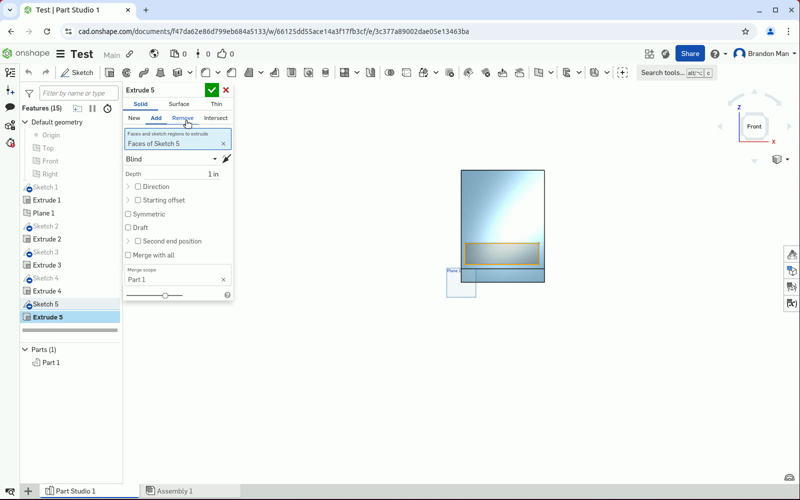
click(186, 120)
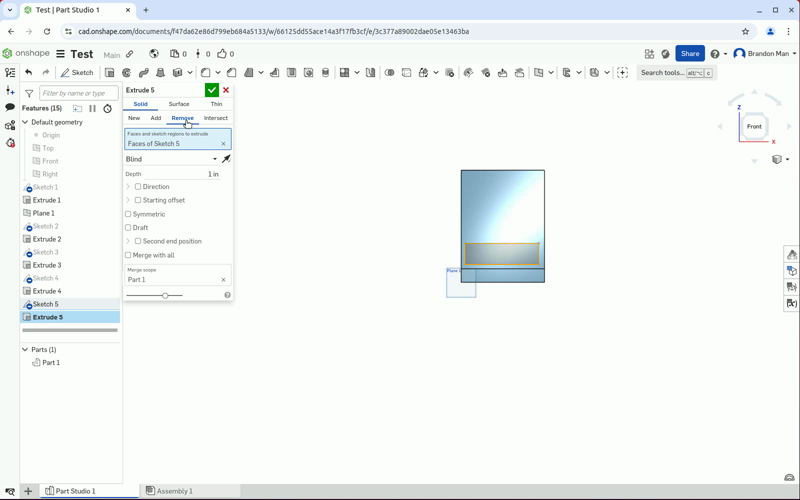
key(tab, 4)
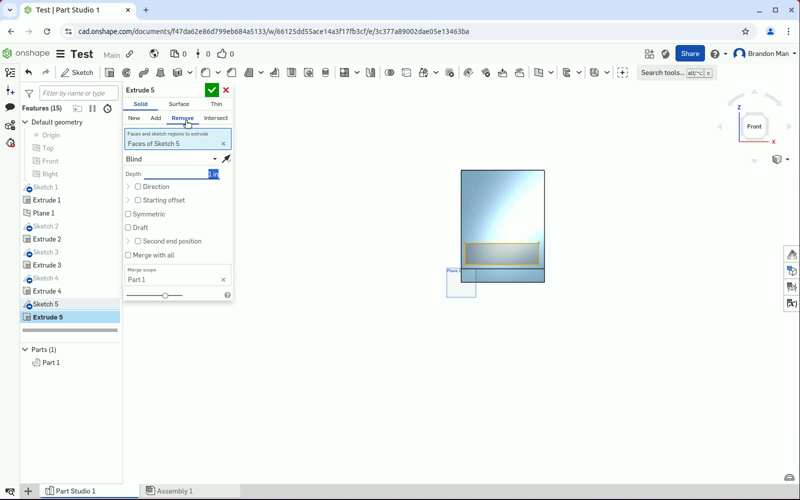
text(16.609)
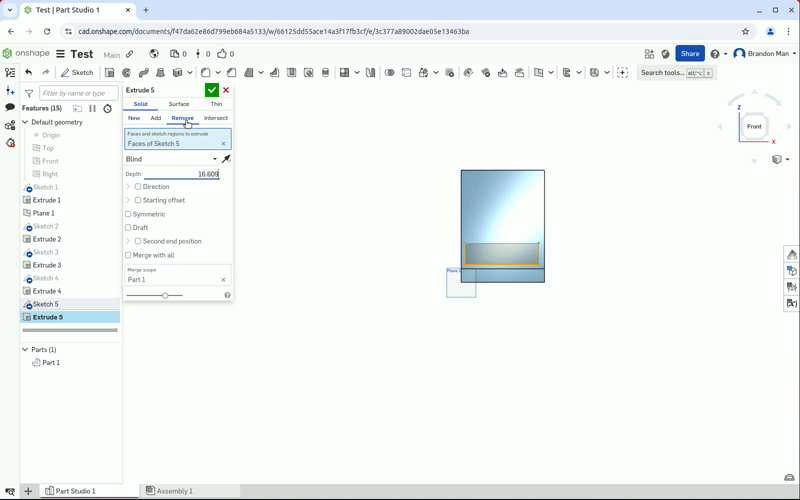
key(tab, 6)
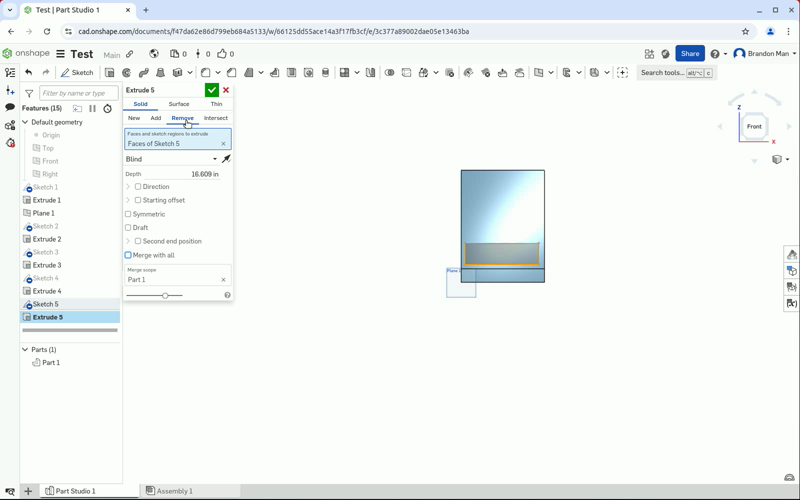
key(space)
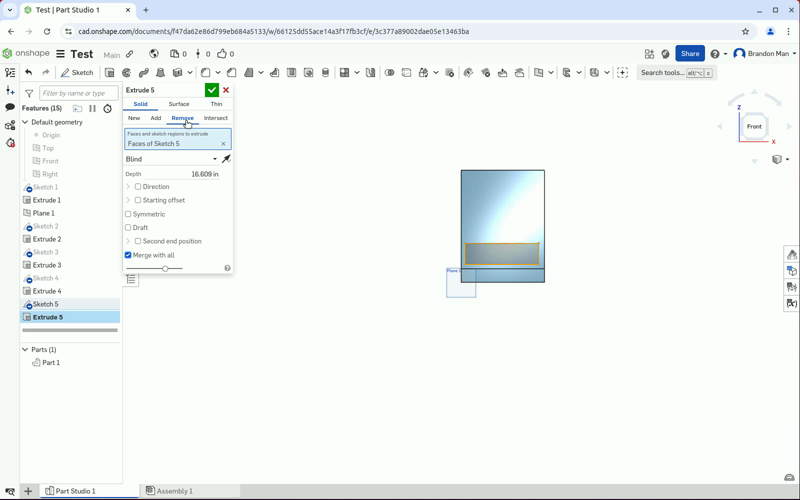
key(enter)
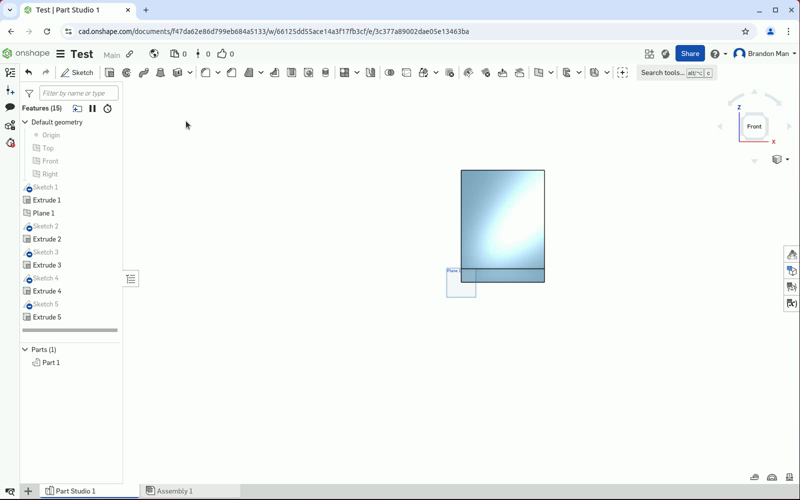
key(shift+h)
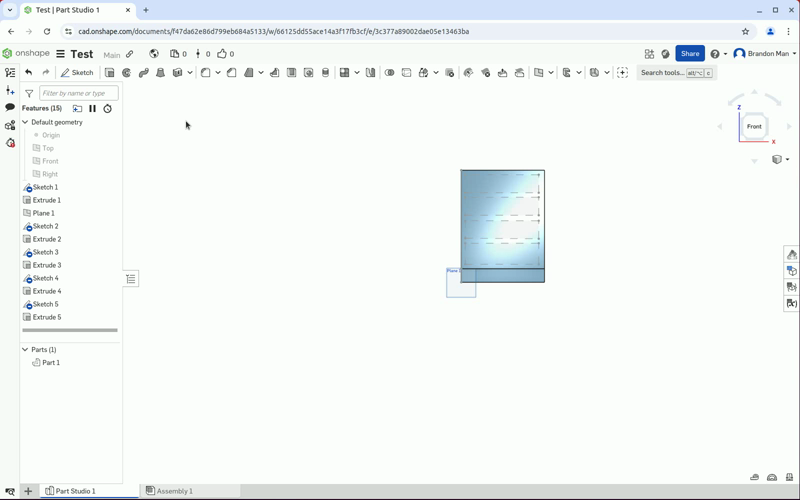
key(shift+h)
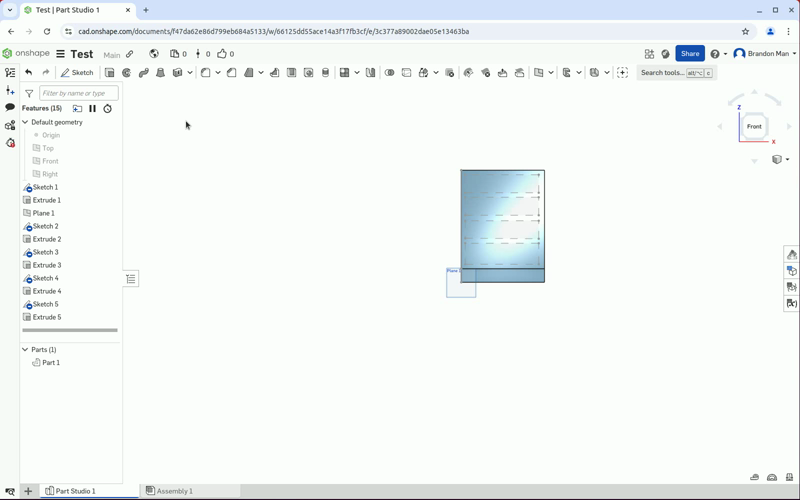
key(shift+7)
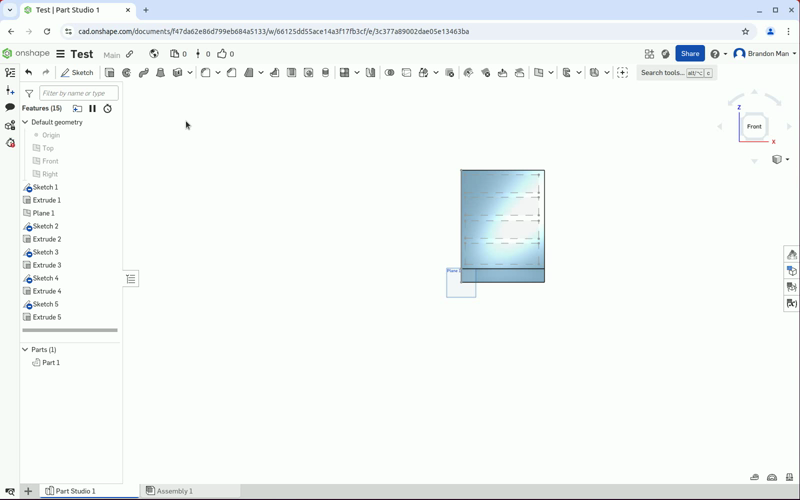
key(left, 2)
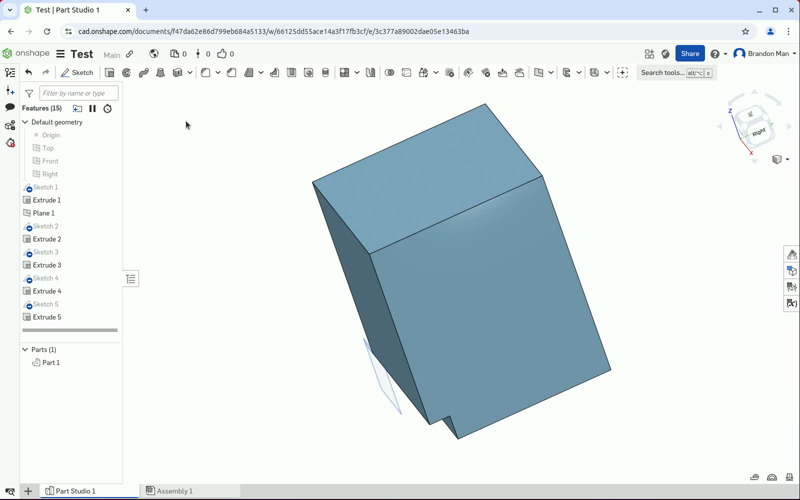
key(down, 2)
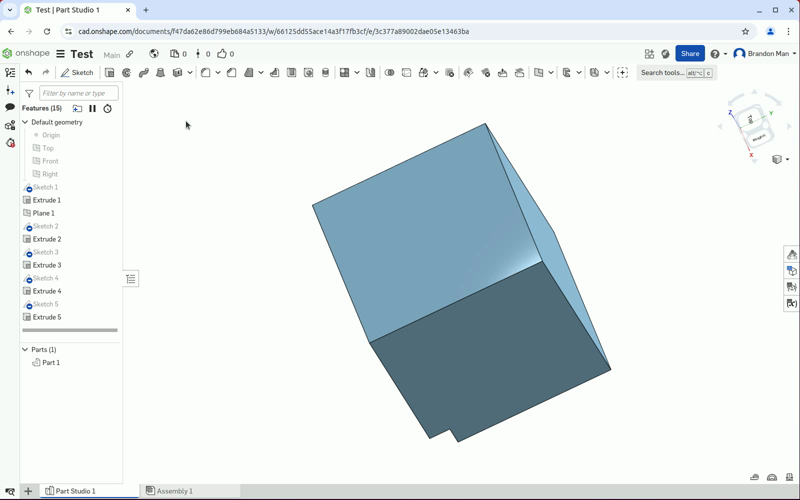
key(up, 2)
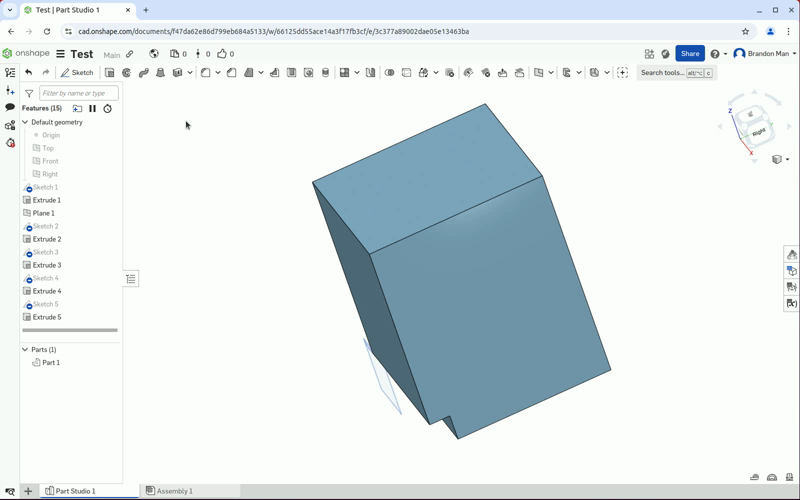
key(right, 2)
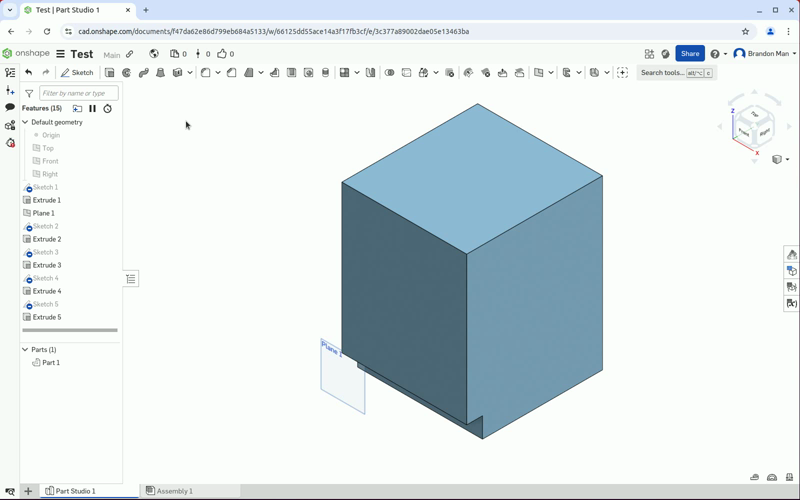
mouse_move(73, 189)
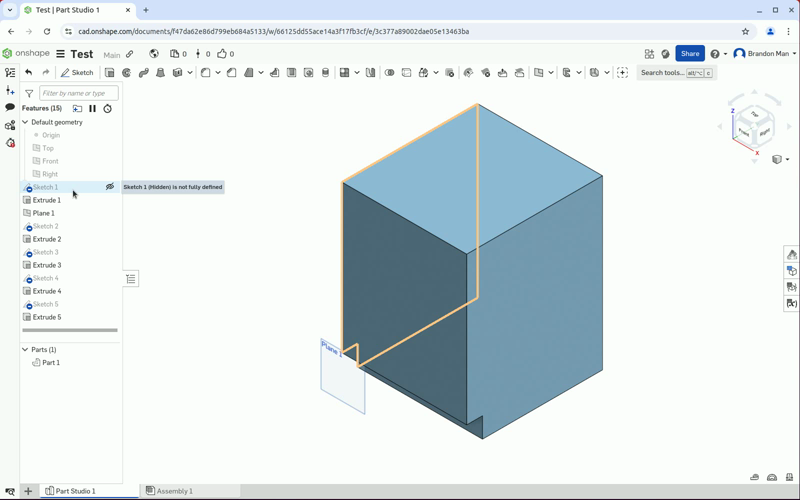
click(73, 189)